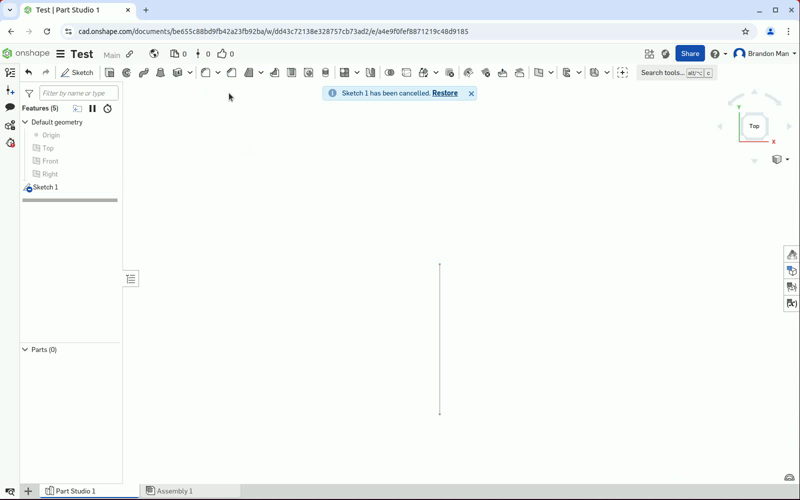
key(shift+h)
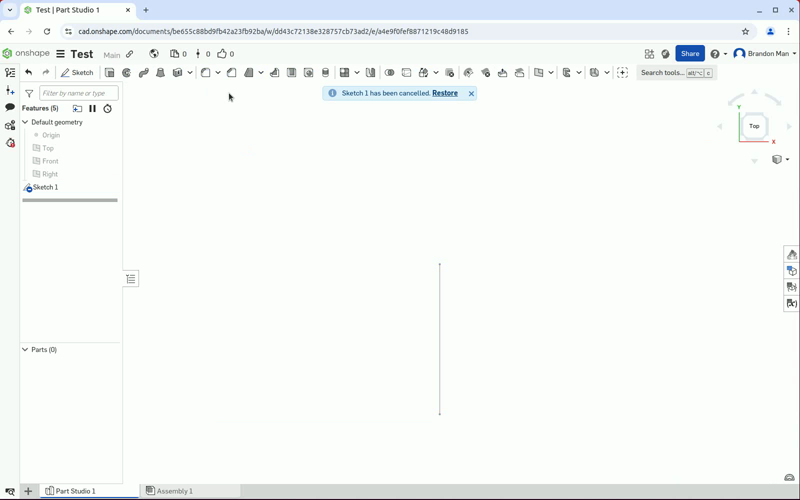
key(shift+s)
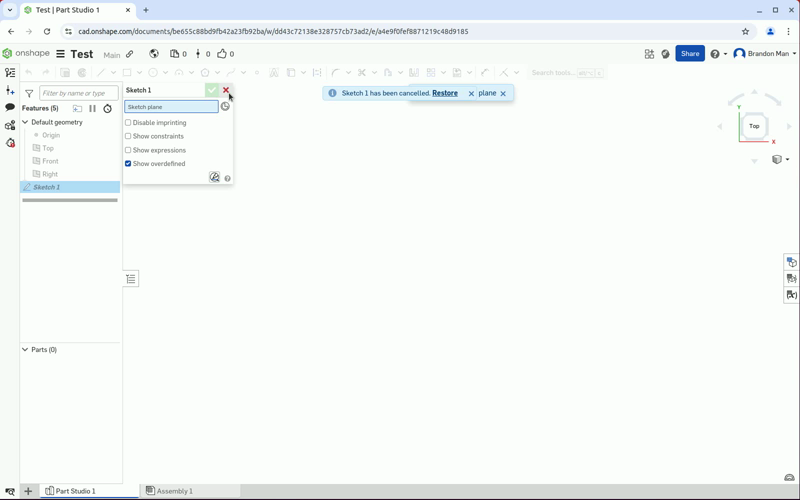
mouse_move(73, 150)
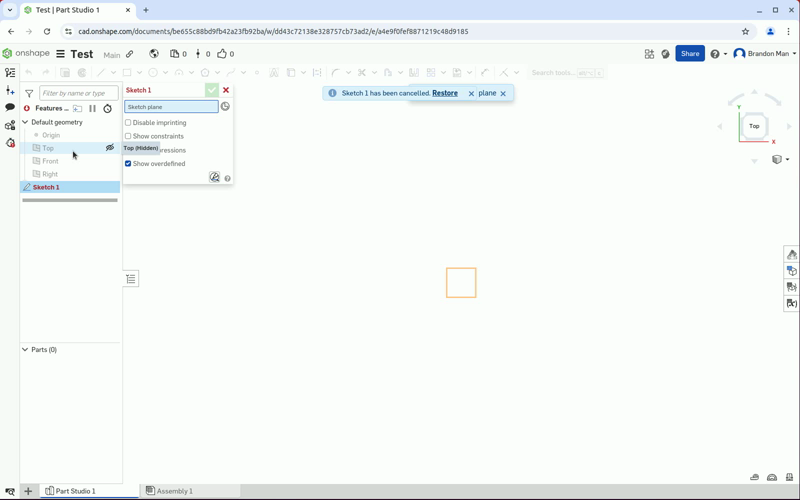
click(73, 150)
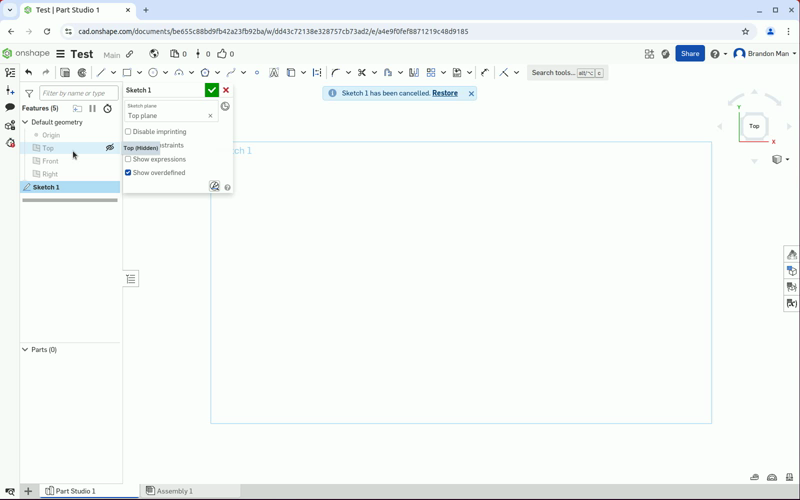
mouse_move(73, 352)
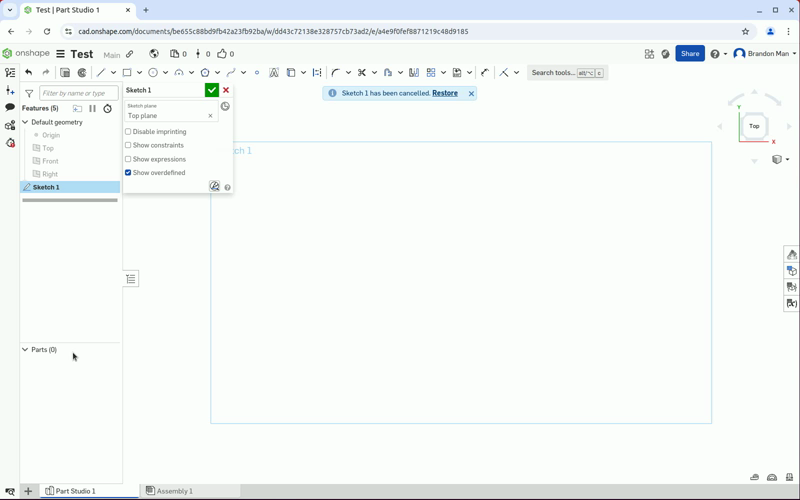
key(y)
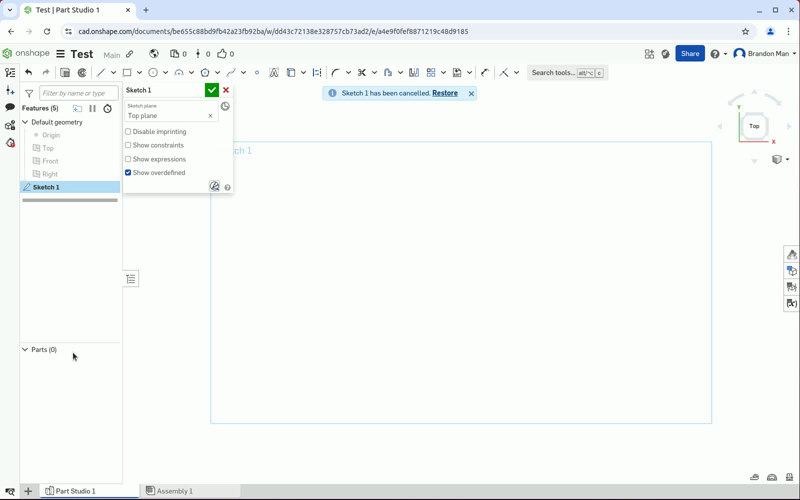
key(a)
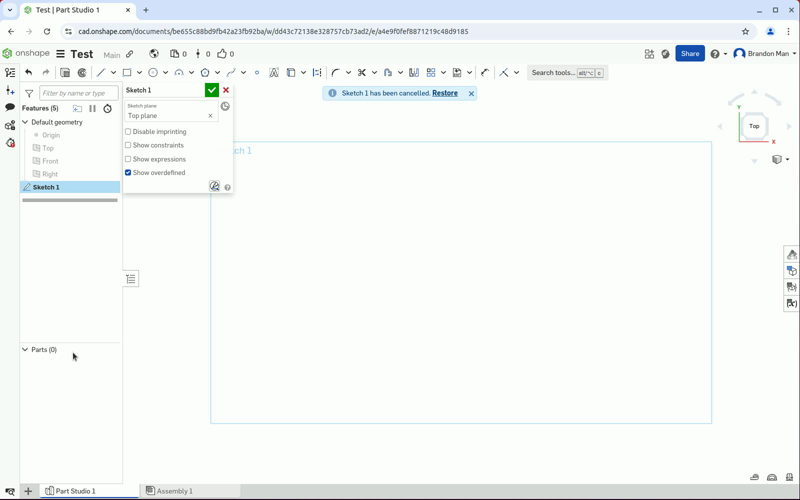
key_down(shift)
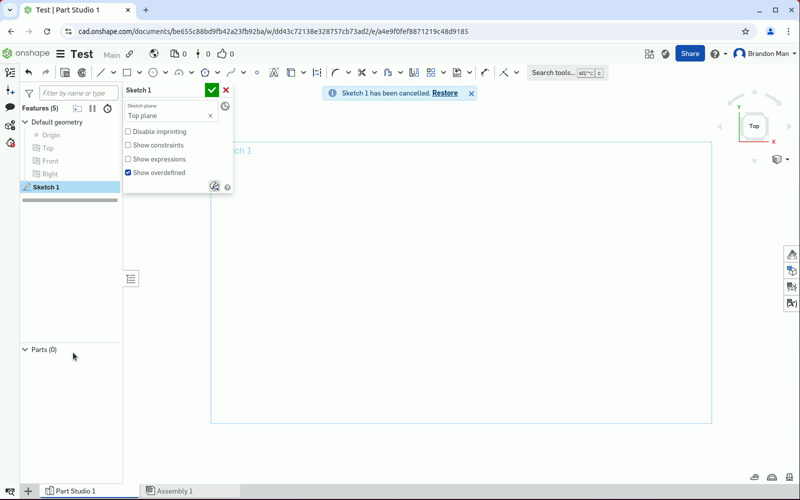
mouse_move(396, 330)
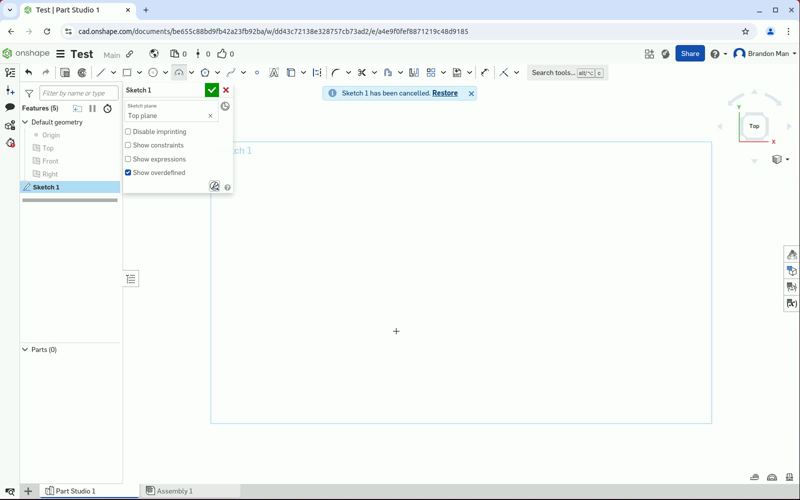
click(396, 330)
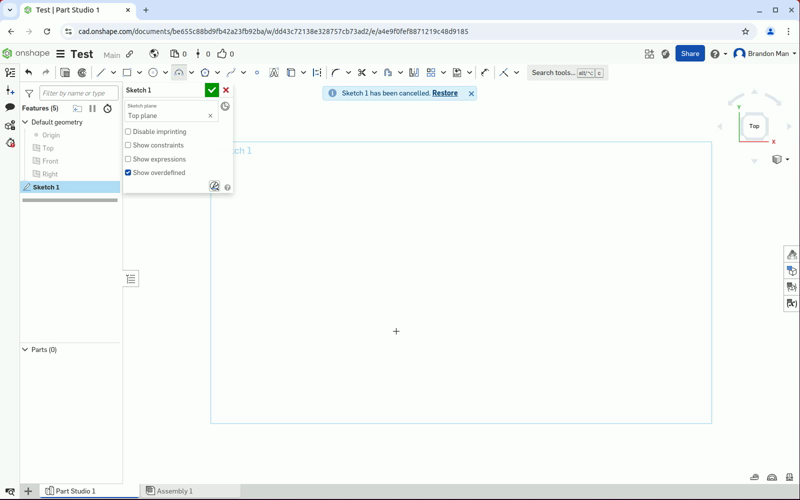
key_up(shift)
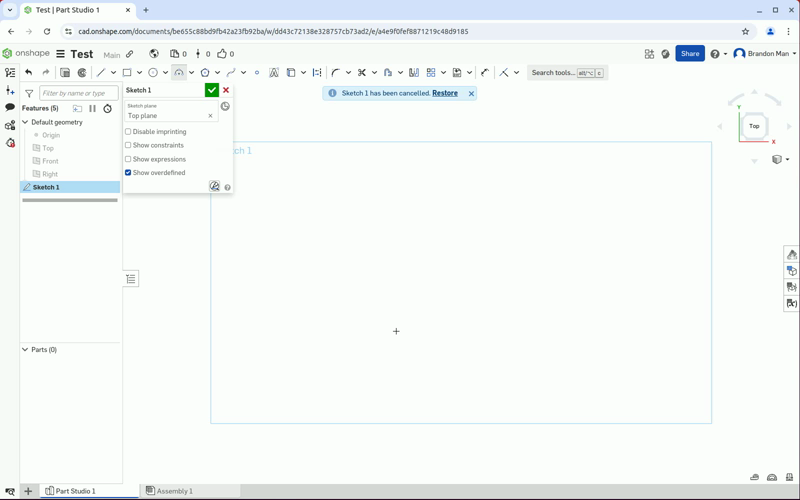
key_down(shift)
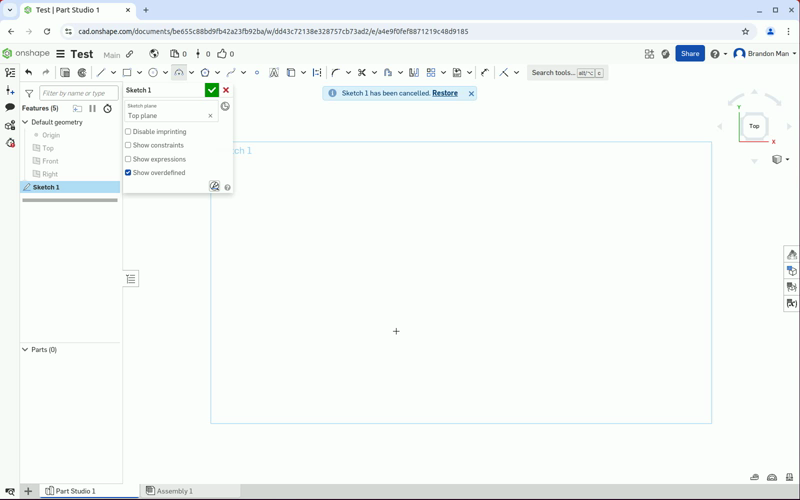
mouse_move(525, 330)
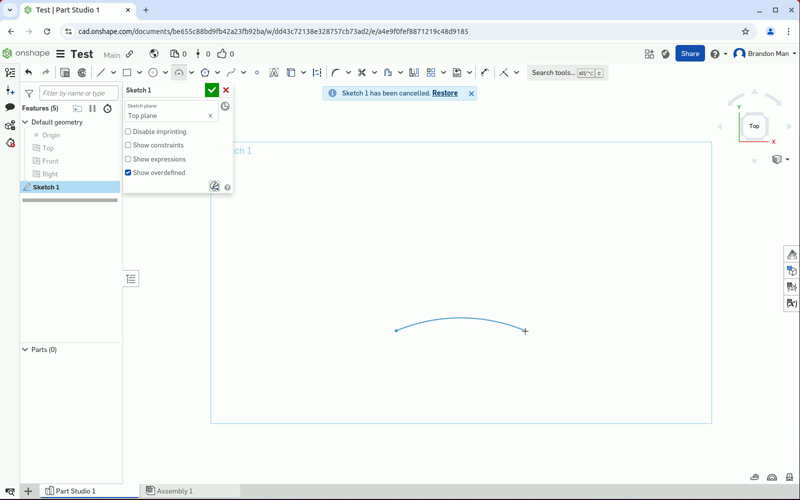
click(525, 330)
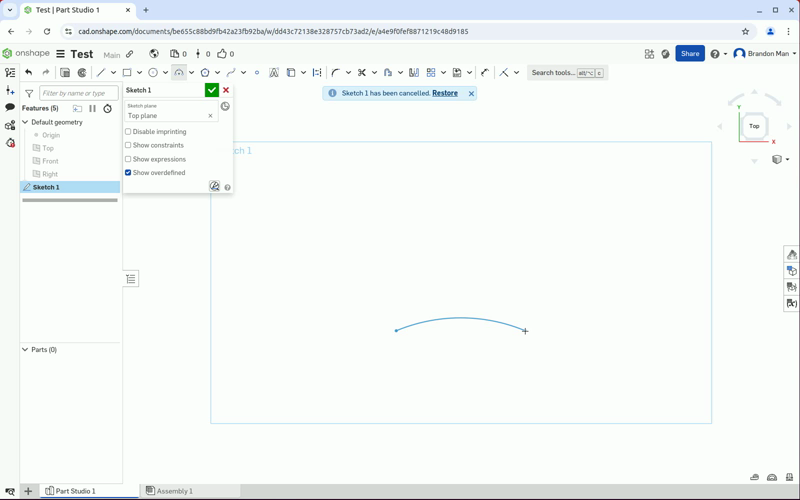
mouse_move(460, 266)
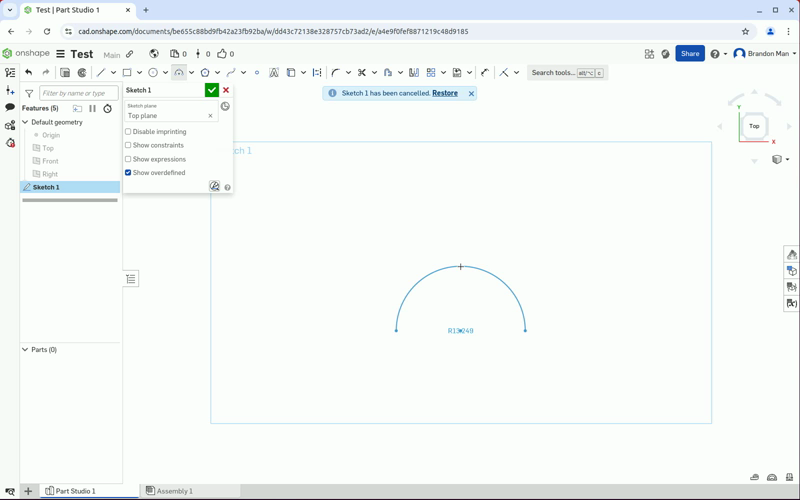
click(460, 266)
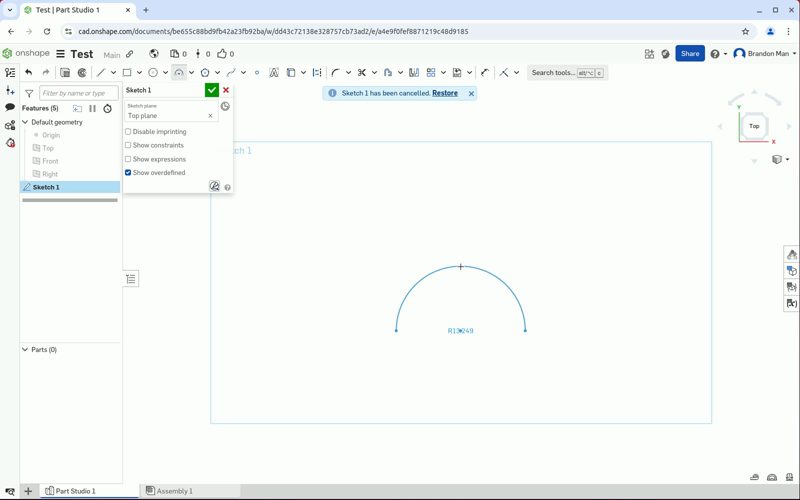
key_up(shift)
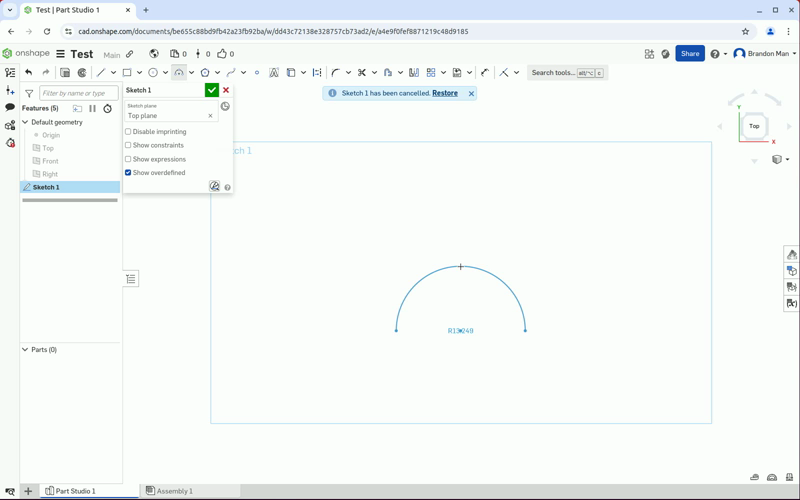
key(esc)
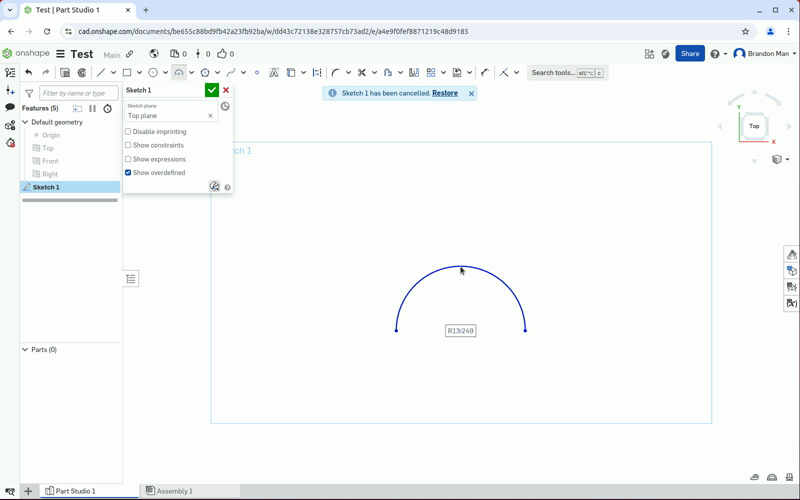
key(l)
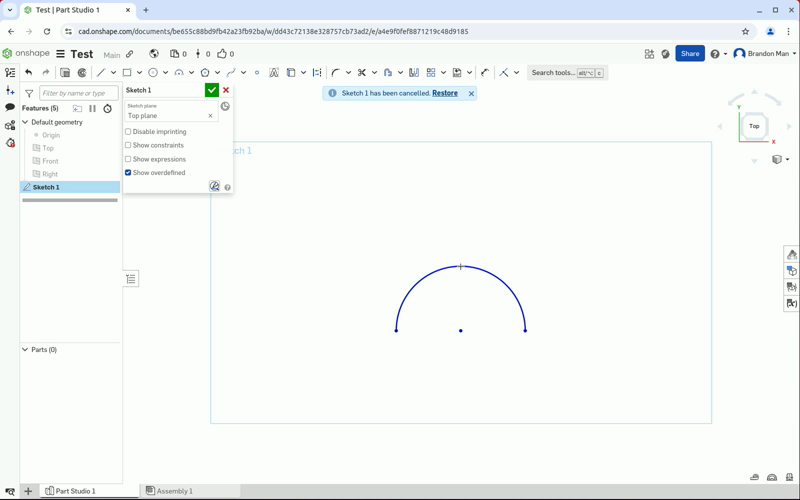
mouse_move(525, 330)
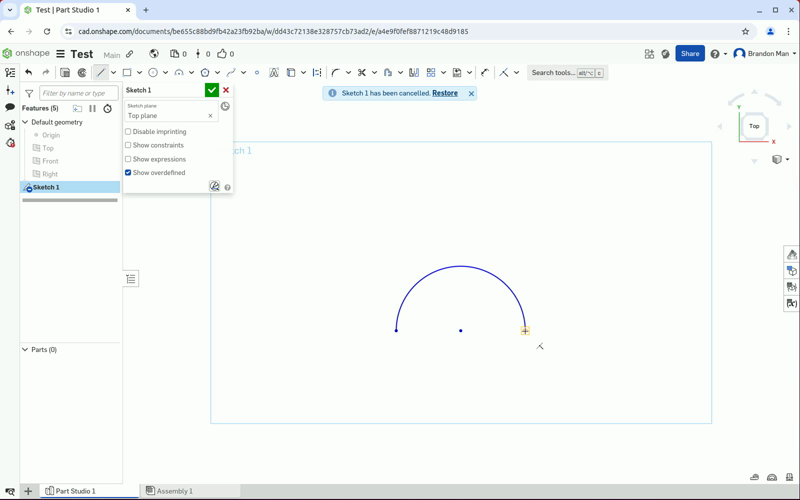
click(525, 330)
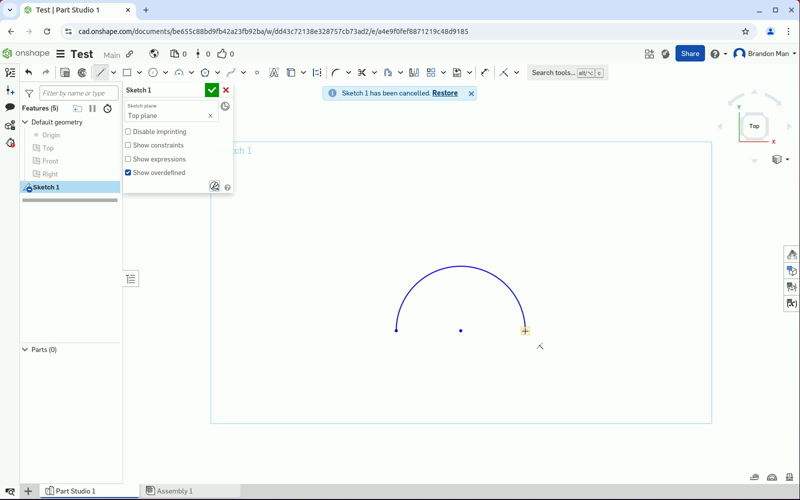
key_down(shift)
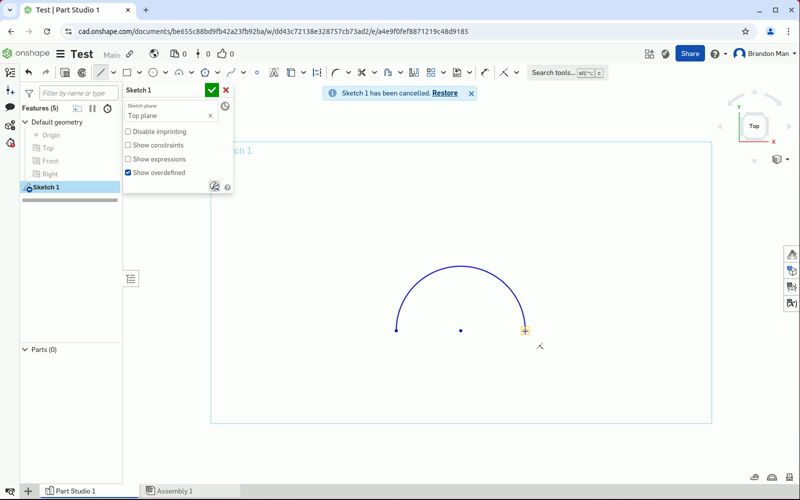
mouse_move(525, 234)
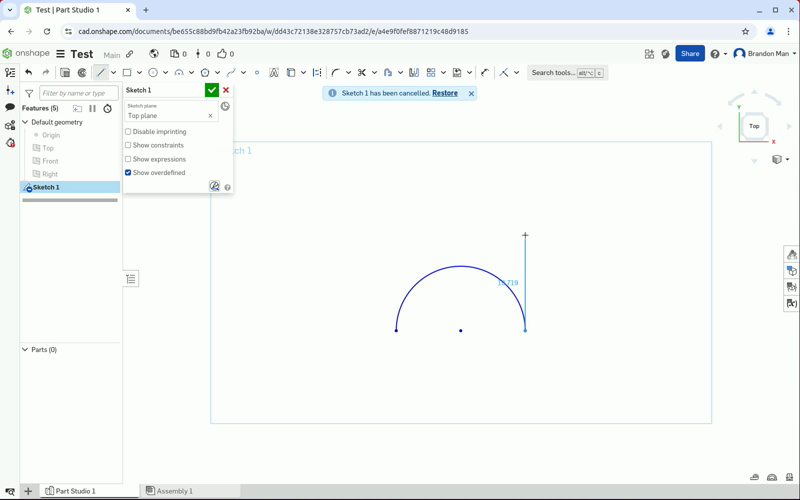
click(525, 234)
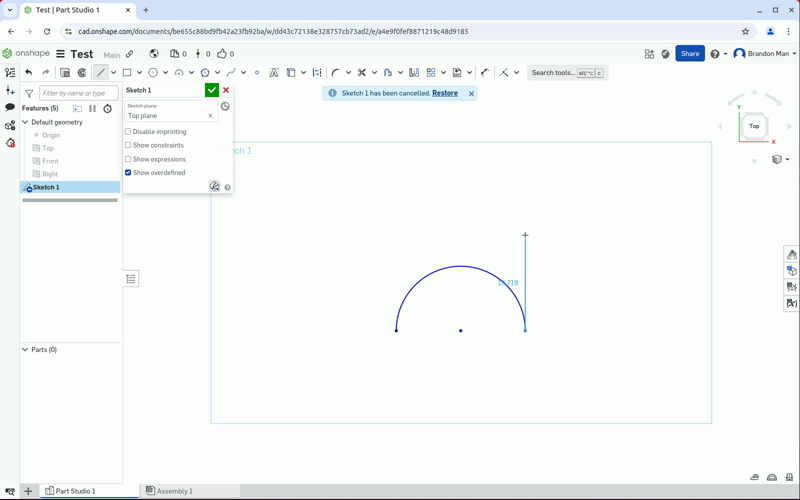
key_up(shift)
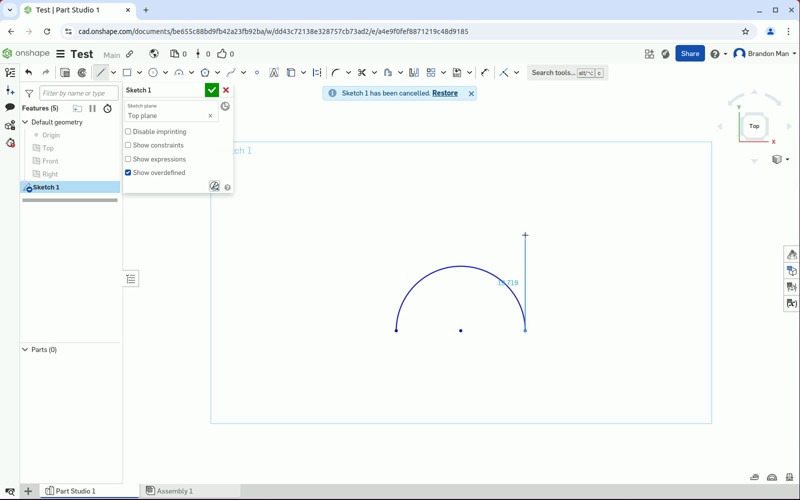
key_down(shift)
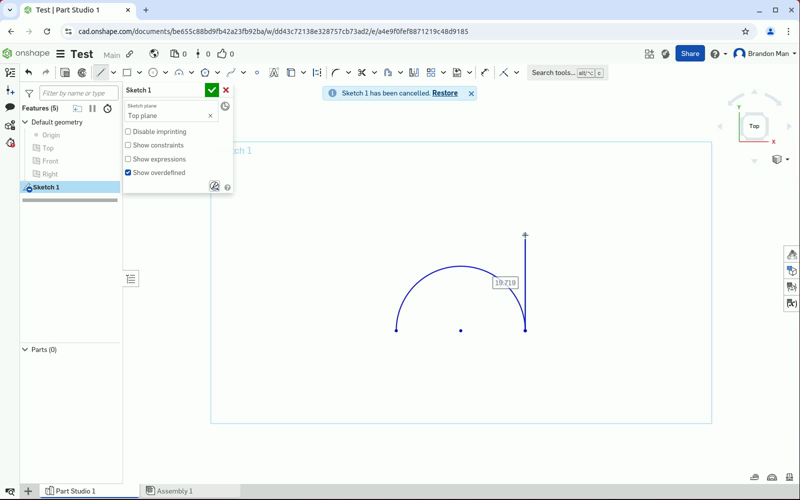
mouse_move(396, 234)
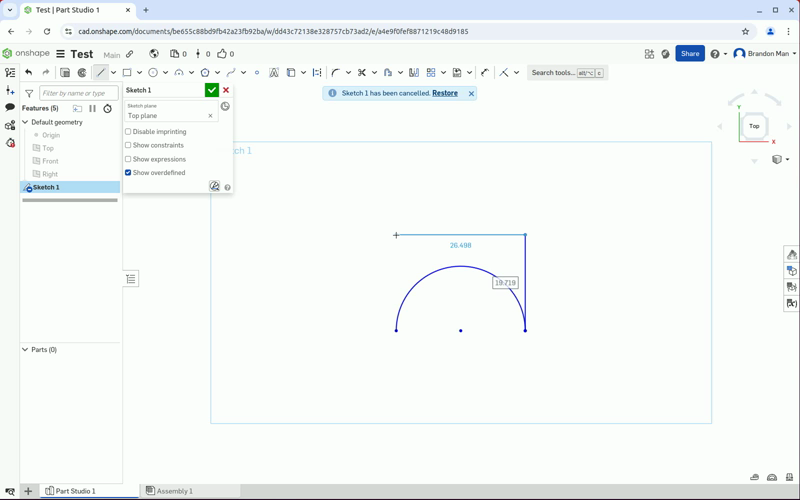
click(396, 234)
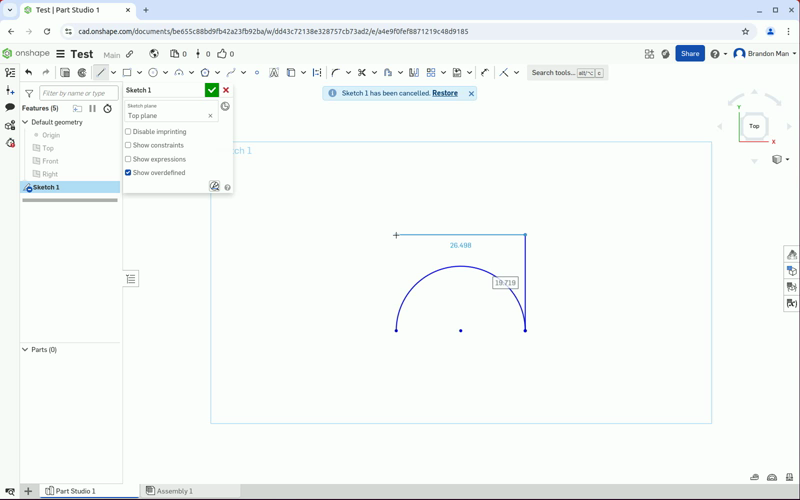
key_up(shift)
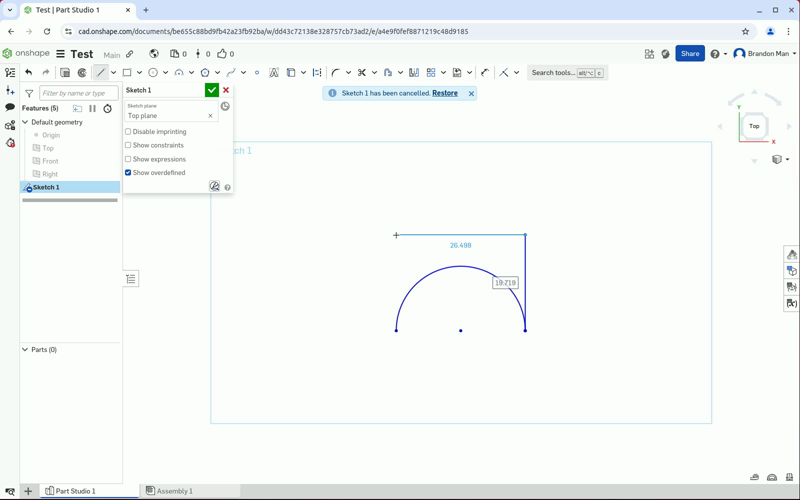
key_down(shift)
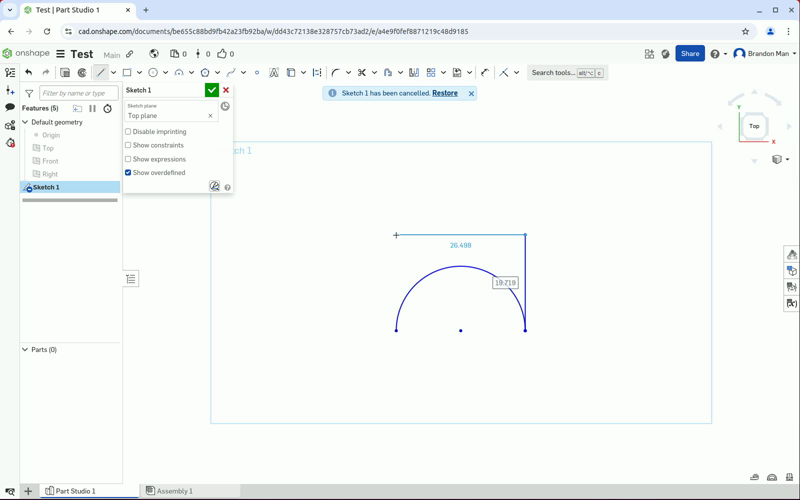
mouse_move(396, 330)
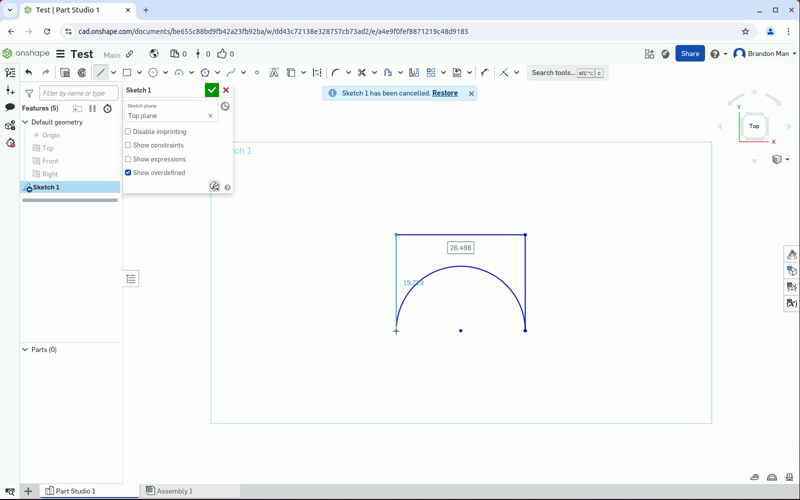
key_up(shift)
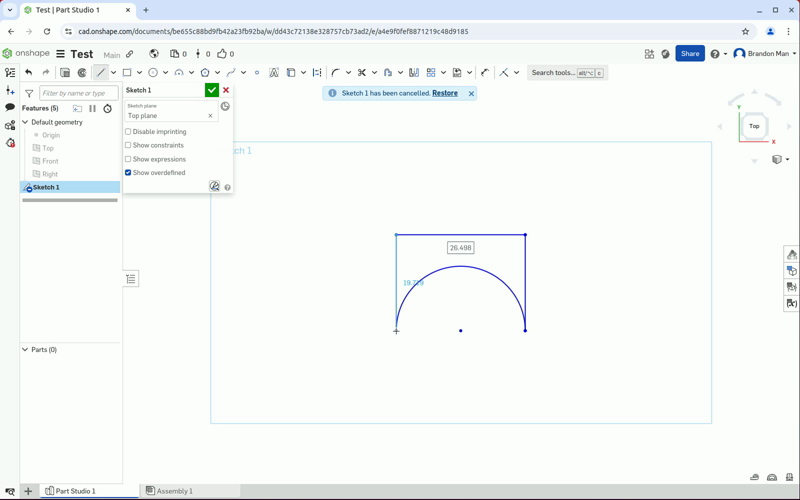
click(396, 330)
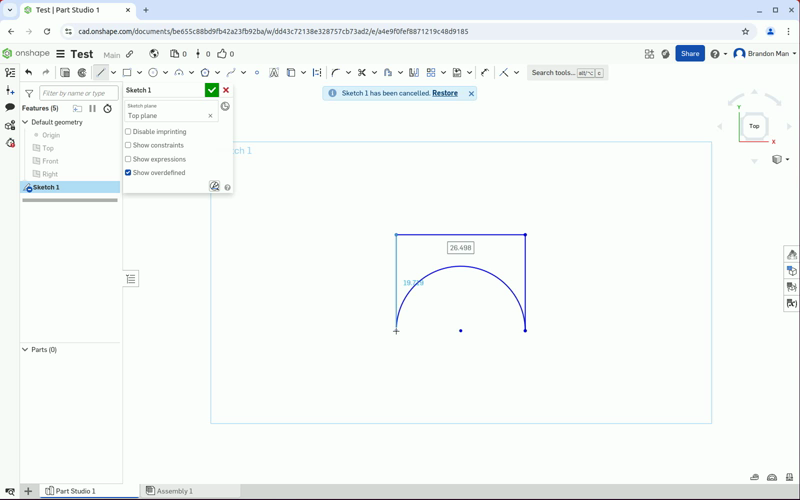
key(esc)
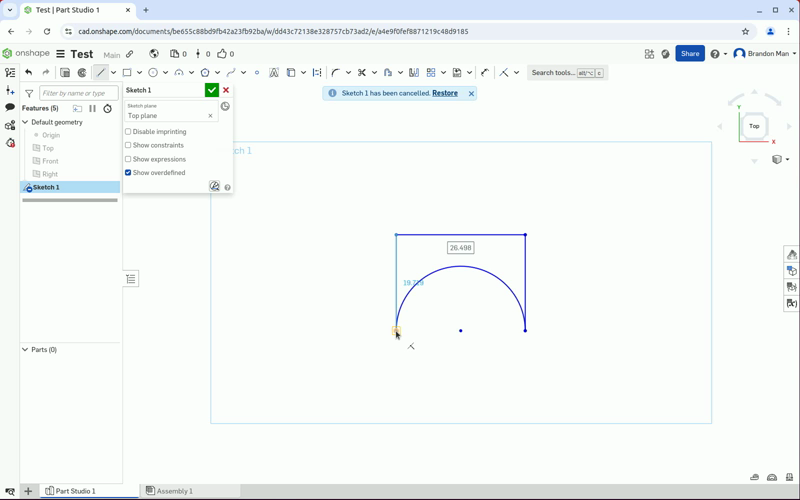
mouse_move(512, 275)
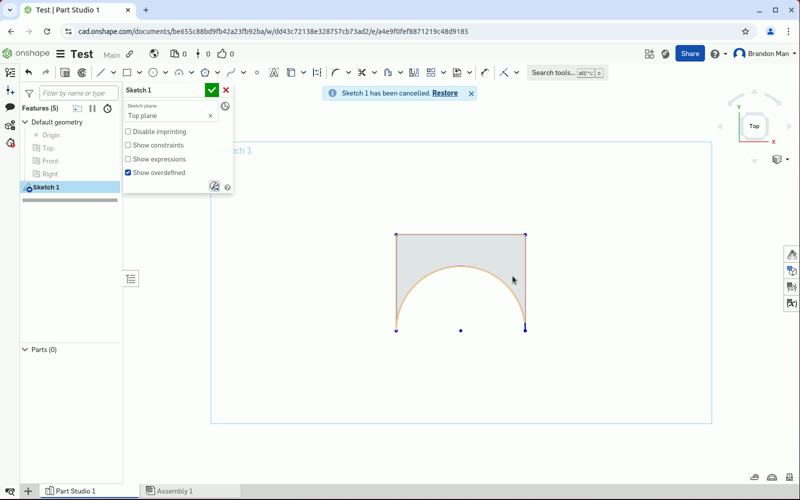
scroll(6)
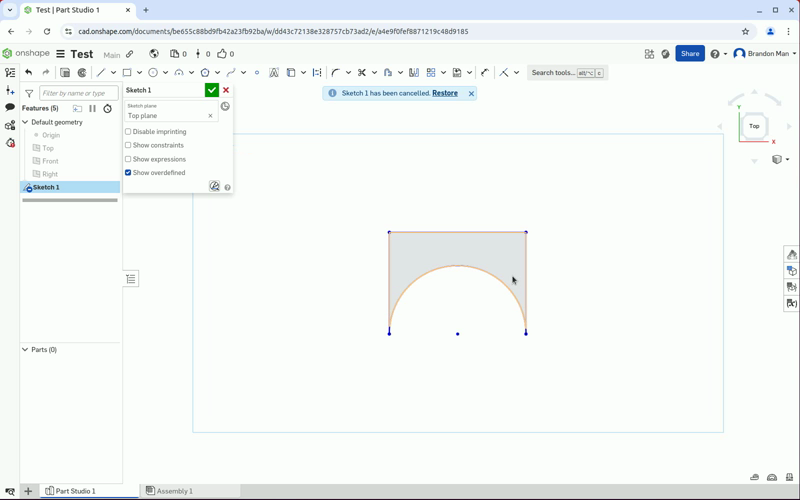
scroll(6)
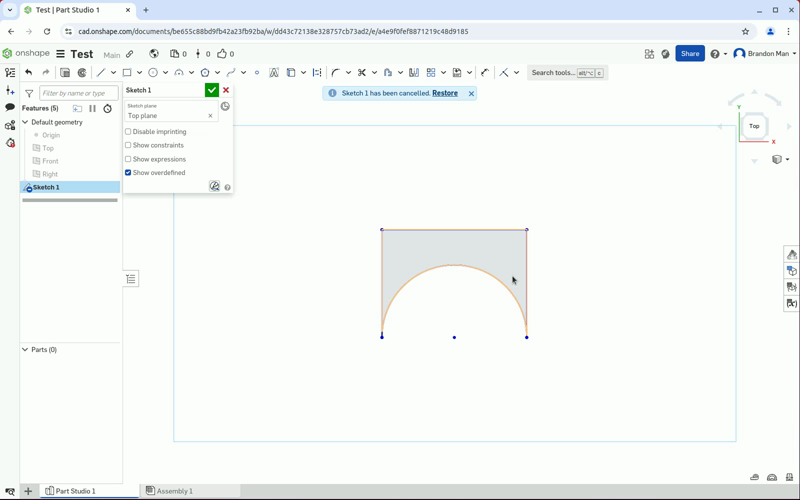
scroll(6)
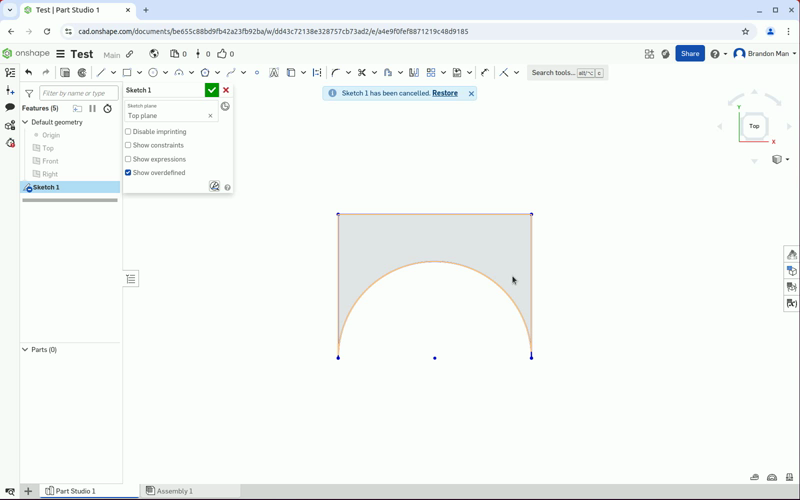
scroll(6)
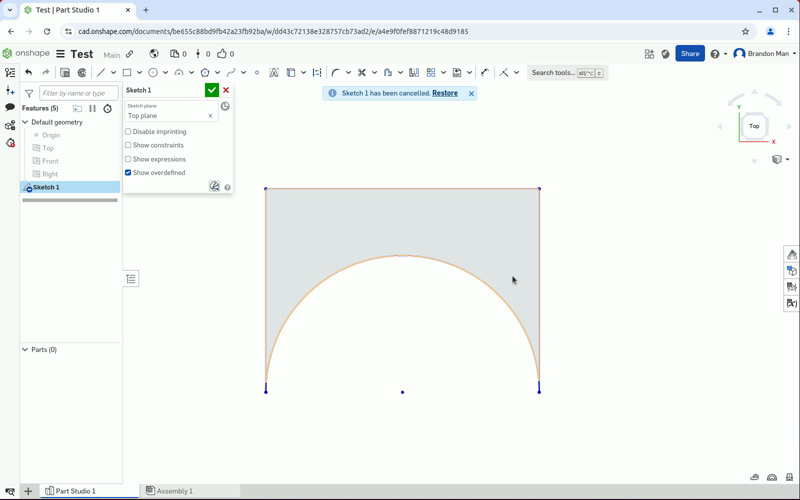
scroll(6)
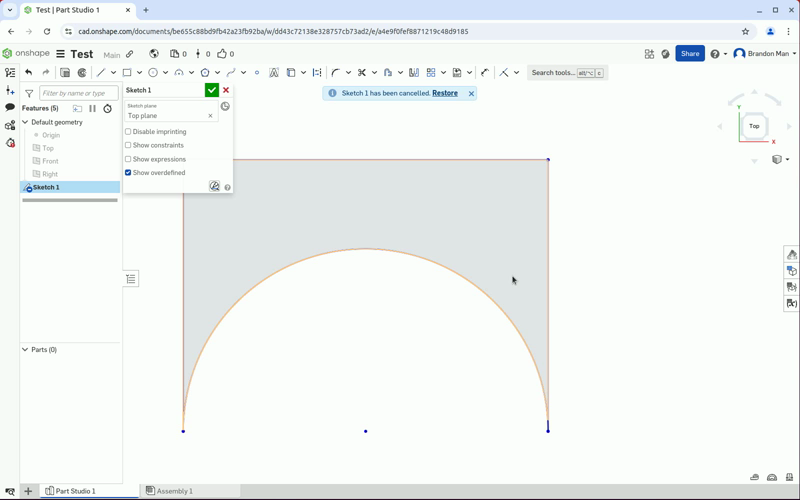
scroll(6)
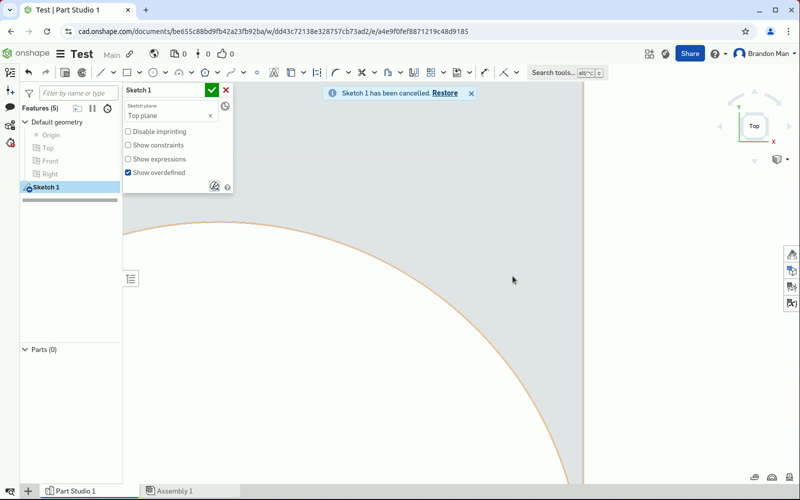
scroll(6)
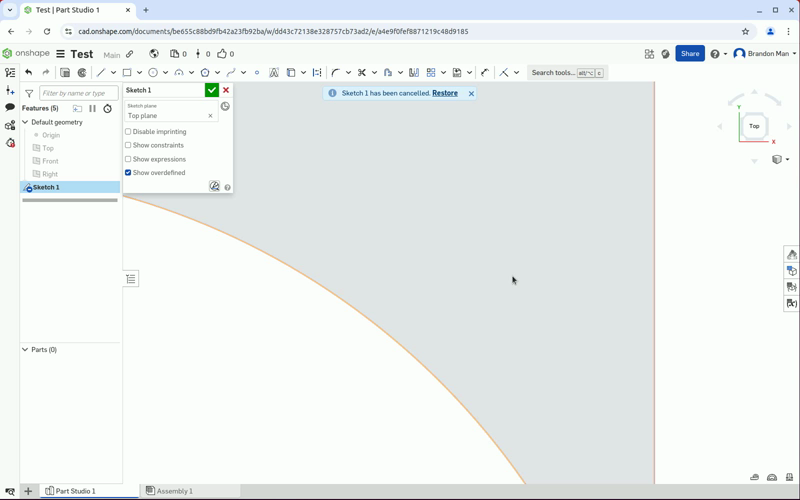
click(512, 275)
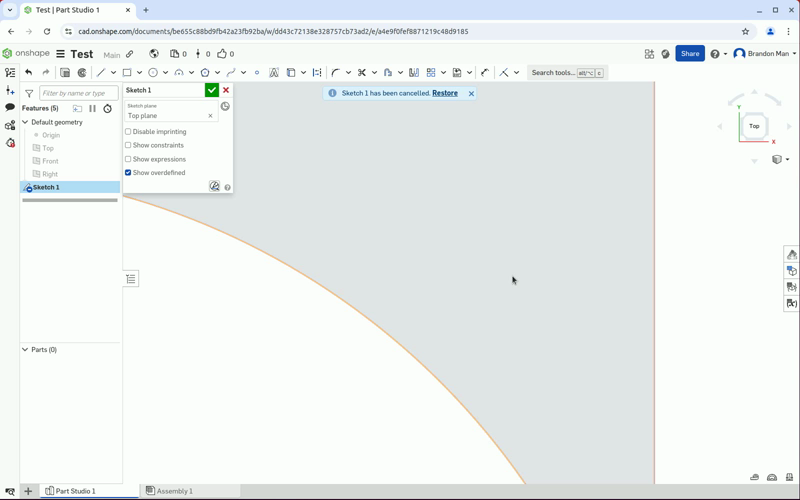
scroll(-6)
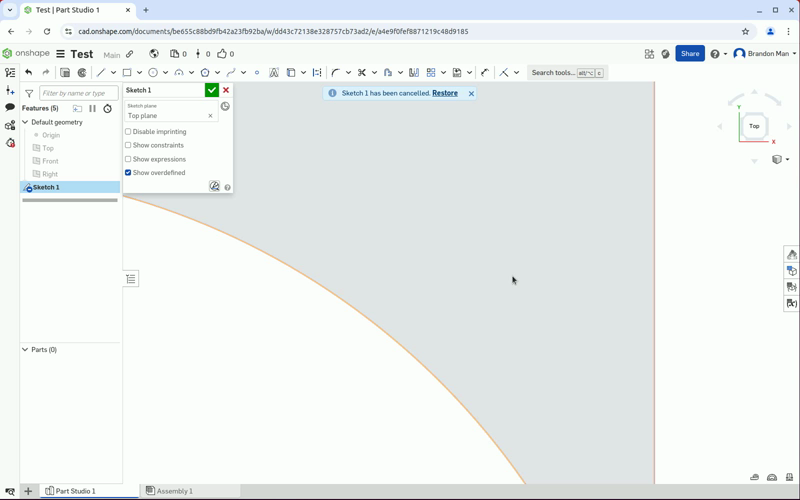
scroll(-6)
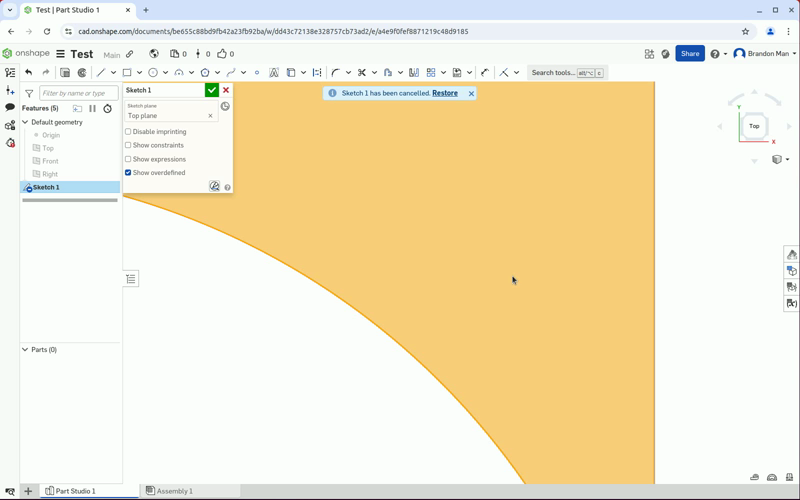
scroll(-6)
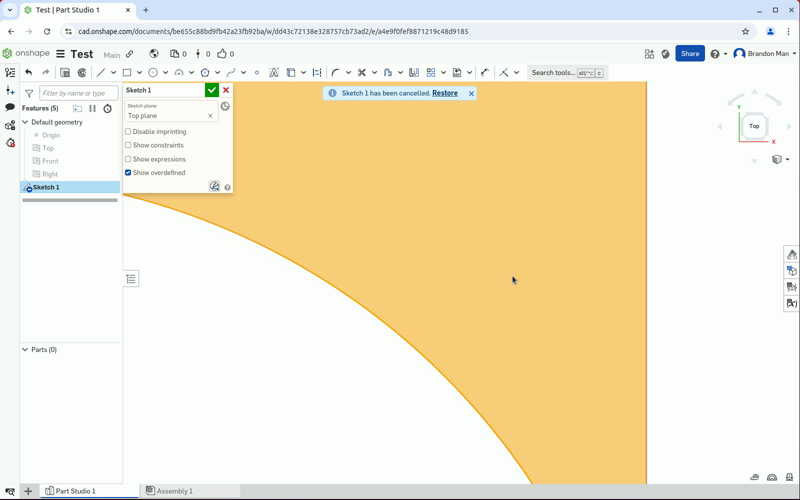
scroll(-6)
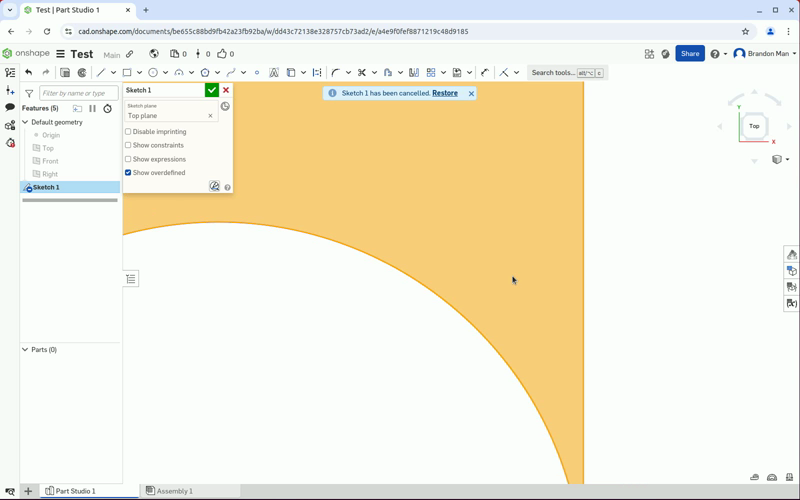
scroll(-6)
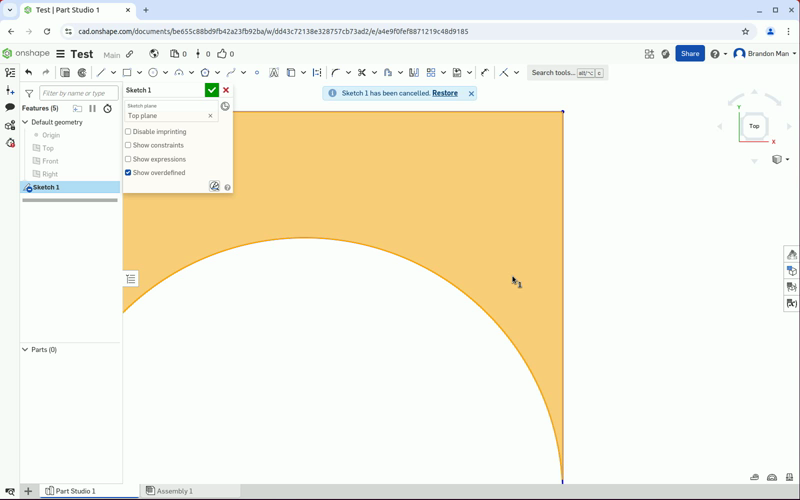
scroll(-6)
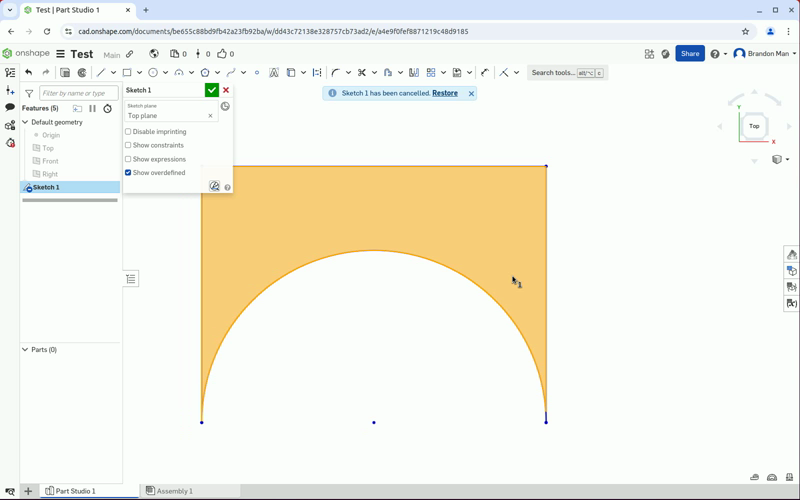
scroll(-6)
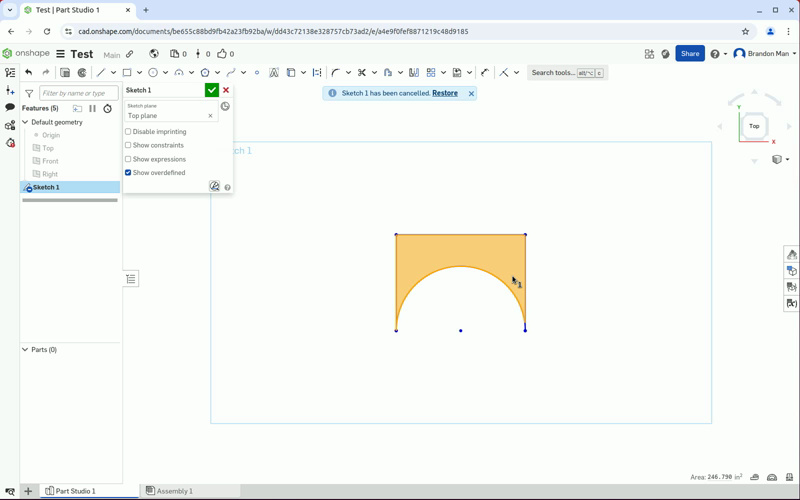
mouse_move(73, 352)
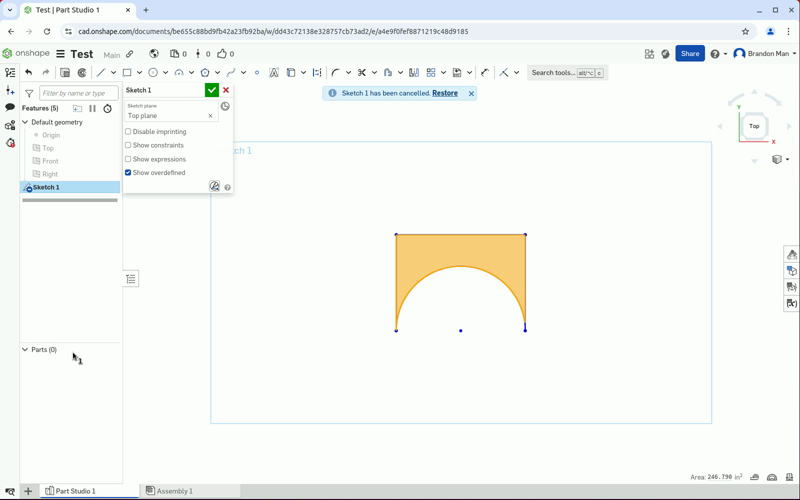
key(shift+y)
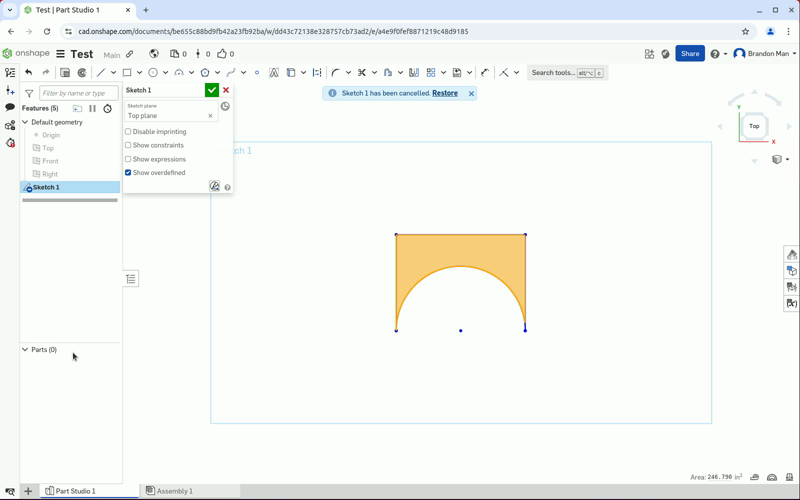
key(shift+e)
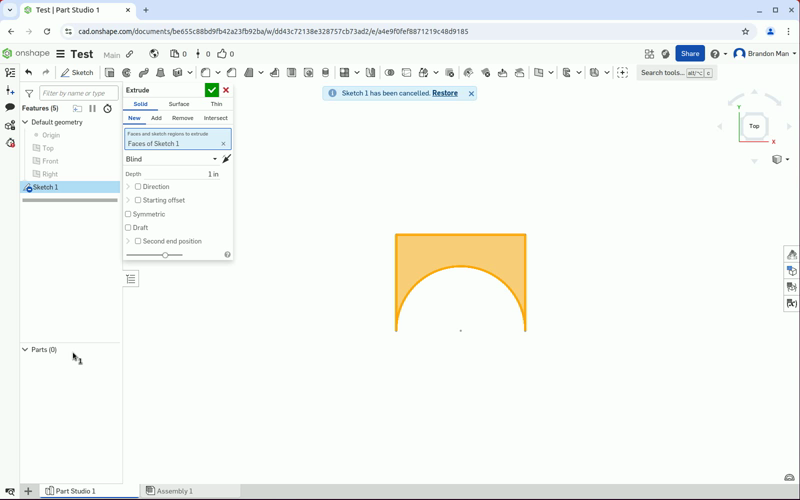
mouse_move(143, 106)
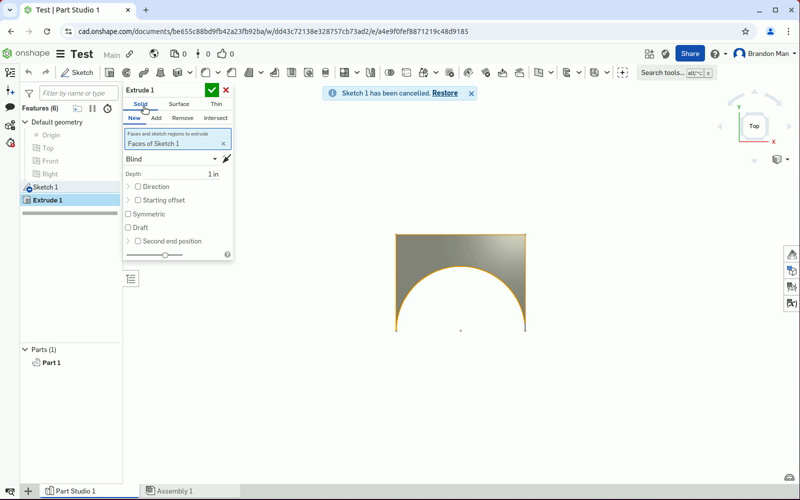
click(143, 106)
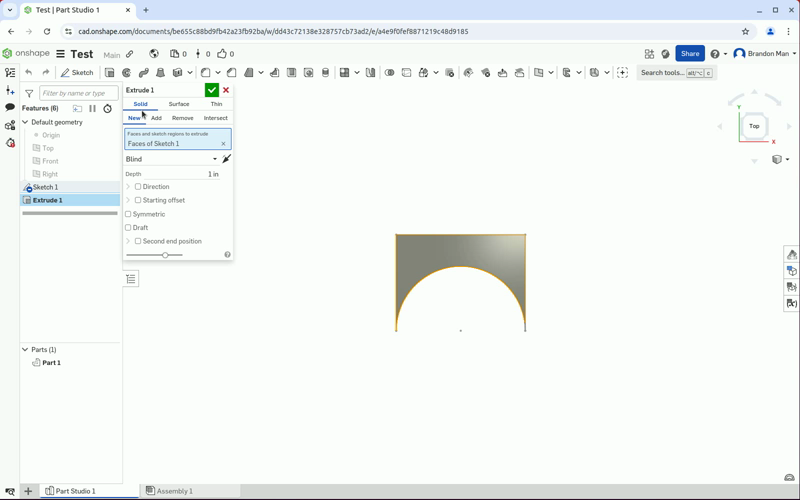
mouse_move(137, 120)
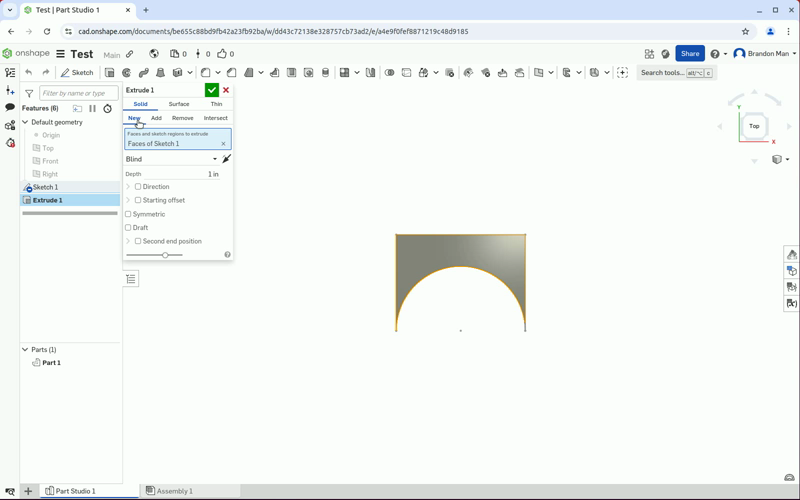
click(137, 120)
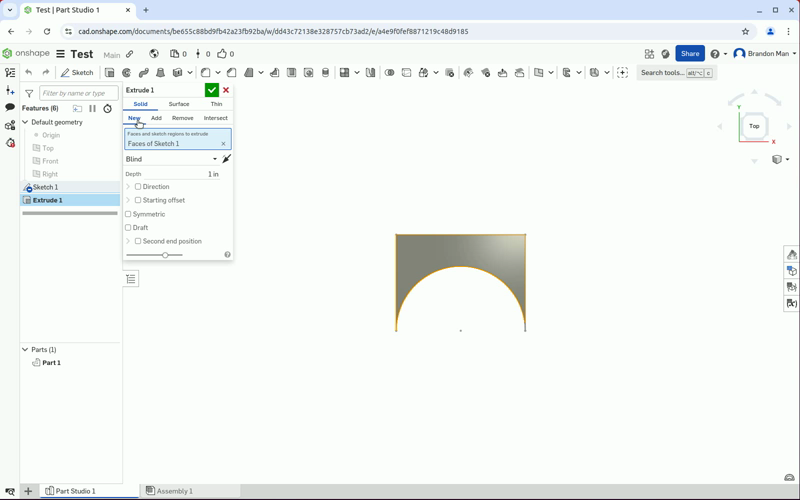
key(tab, 4)
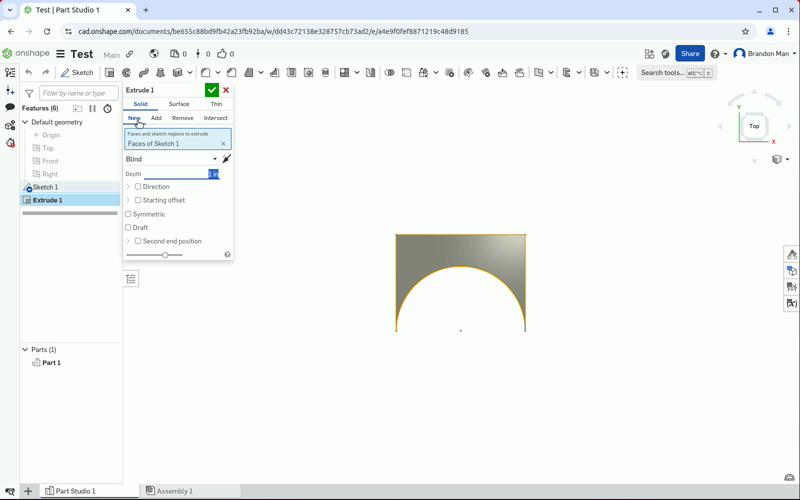
text(6.499)
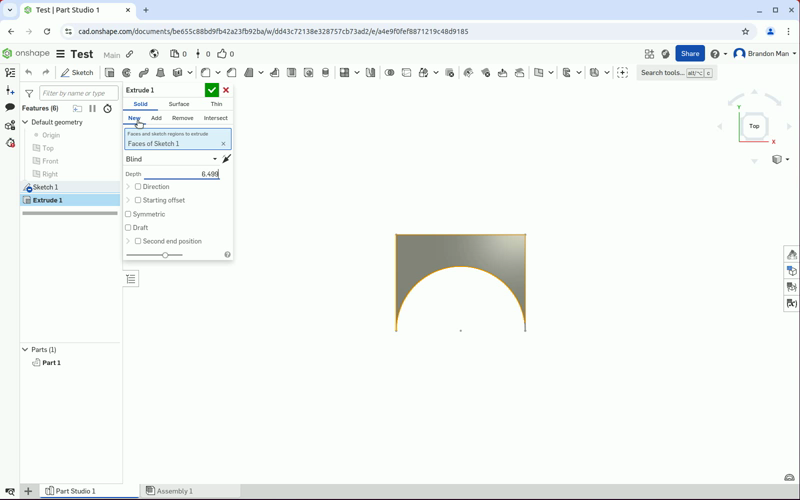
key(enter)
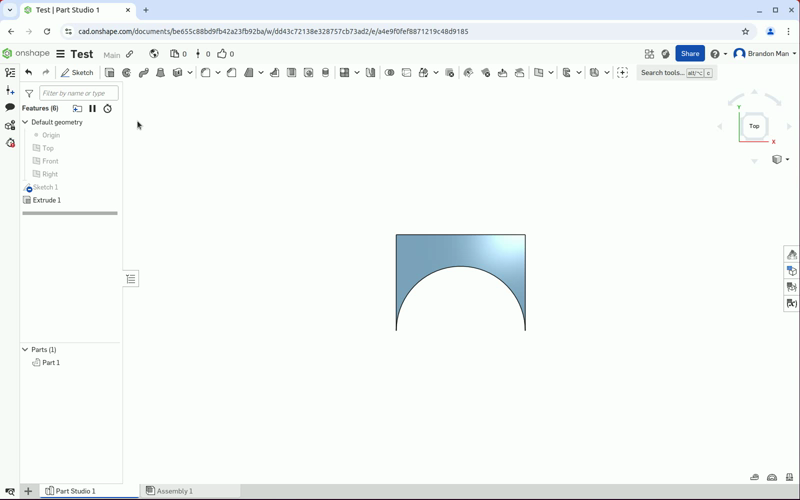
key(shift+h)
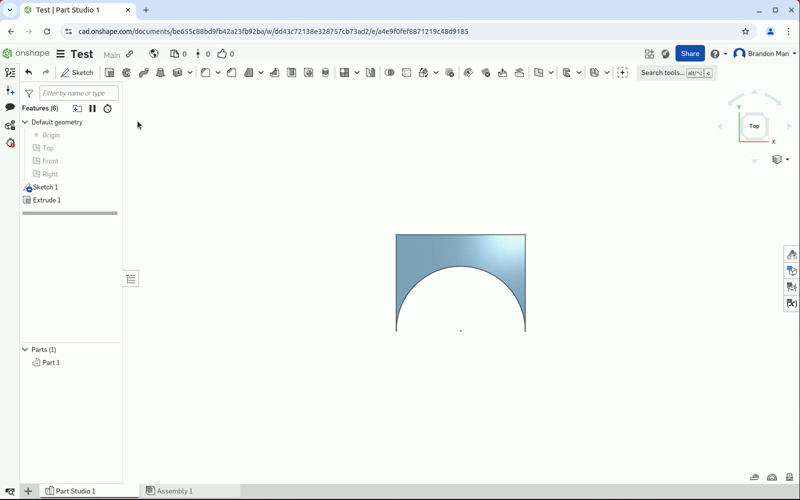
key(shift+h)
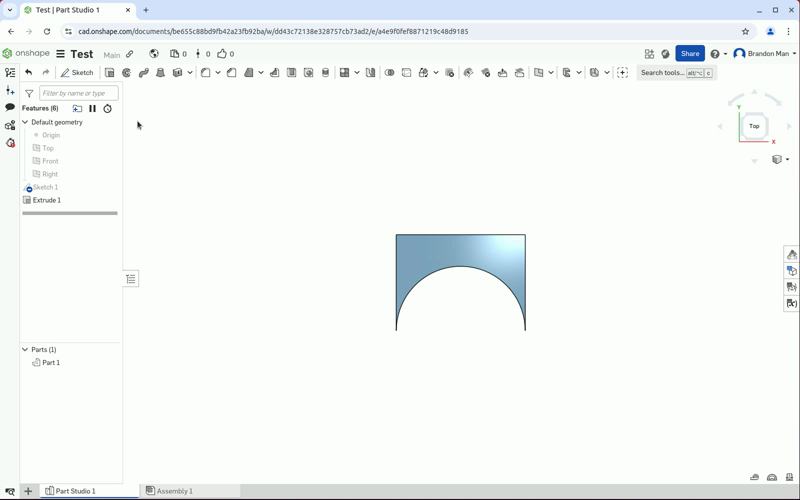
mouse_move(73, 189)
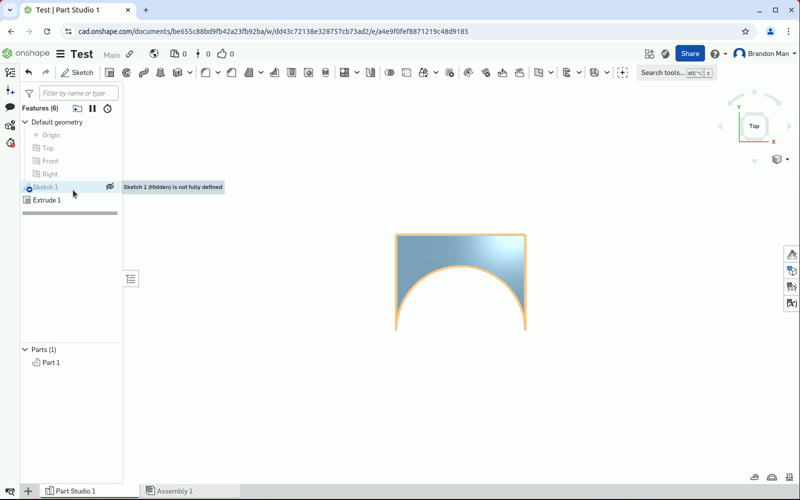
click(73, 189)
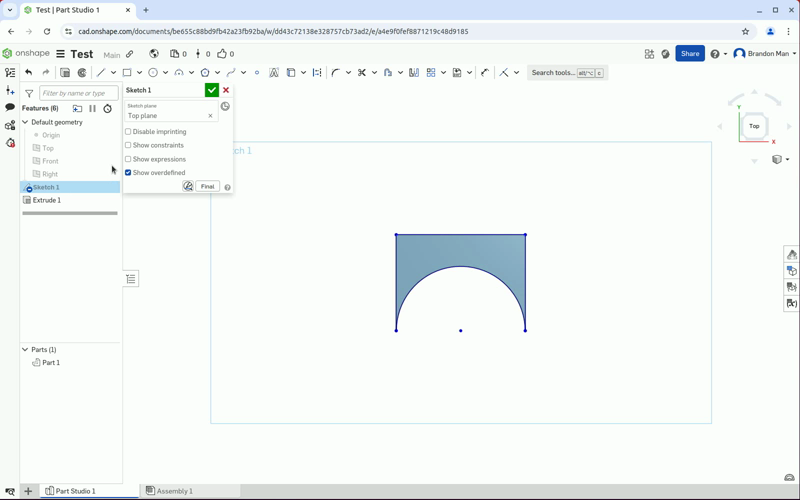
mouse_move(229, 92)
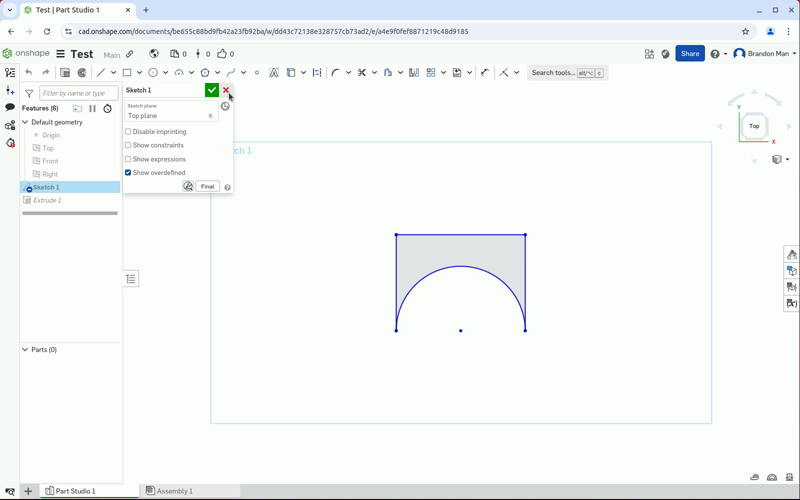
click(229, 92)
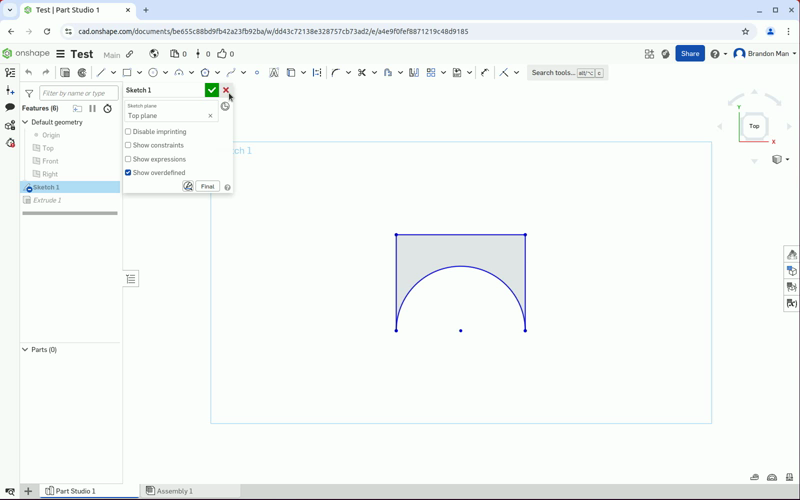
key(shift+s)
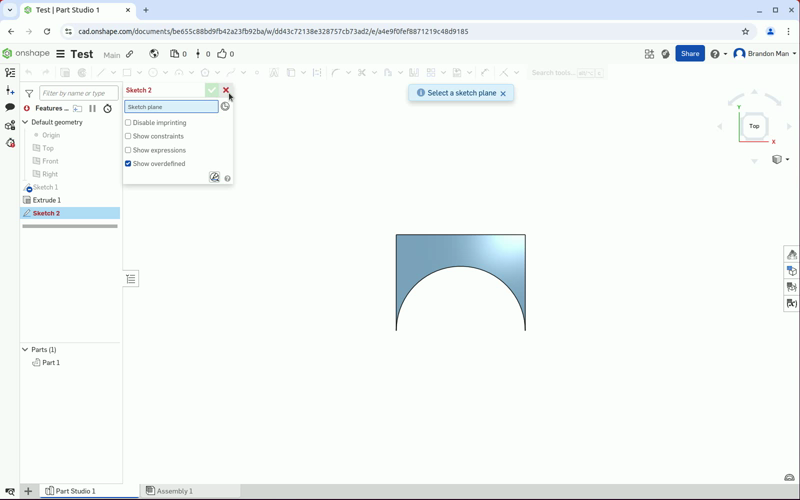
mouse_move(73, 150)
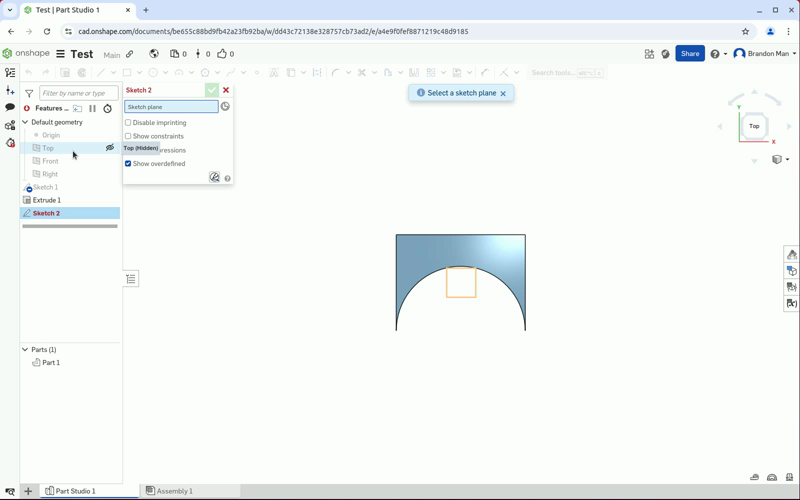
click(73, 150)
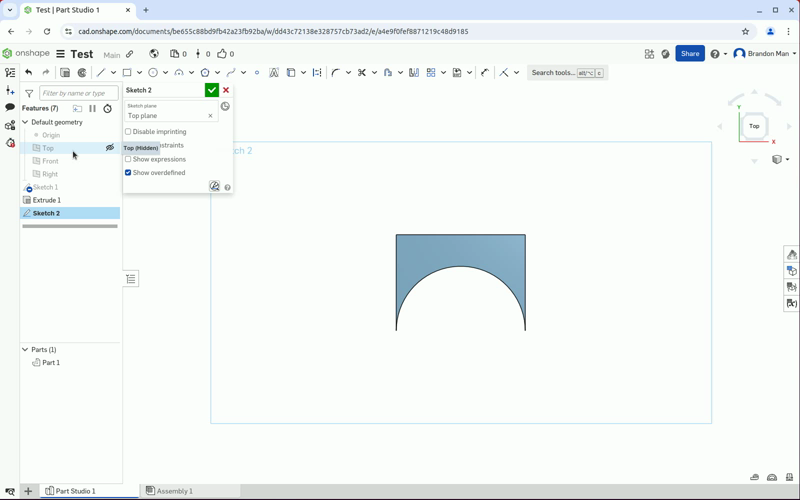
mouse_move(73, 352)
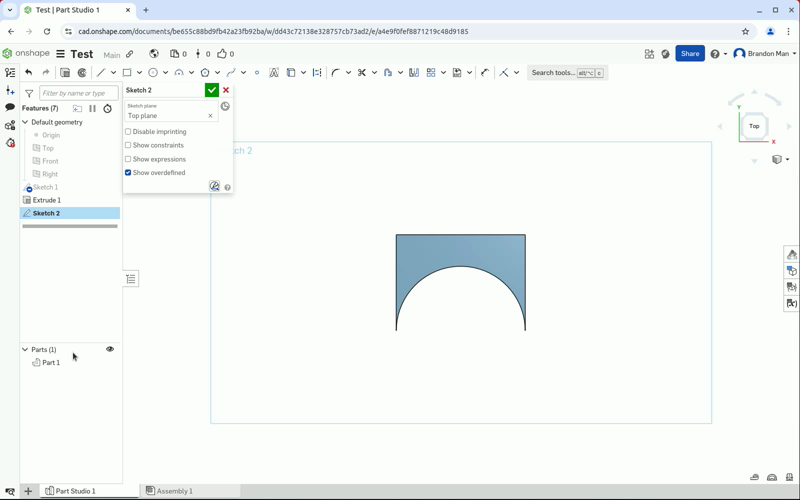
key(y)
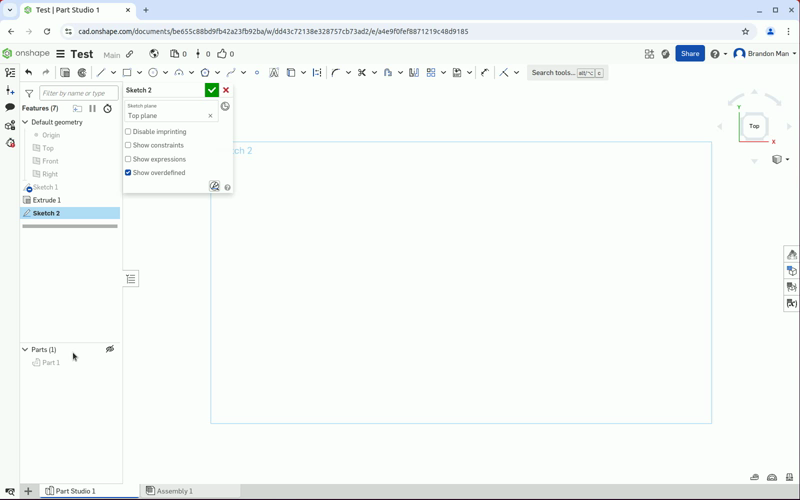
key(a)
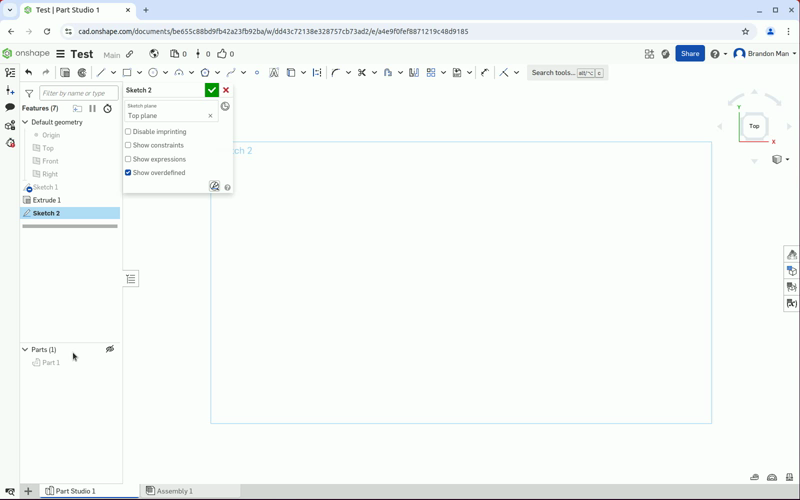
key_down(shift)
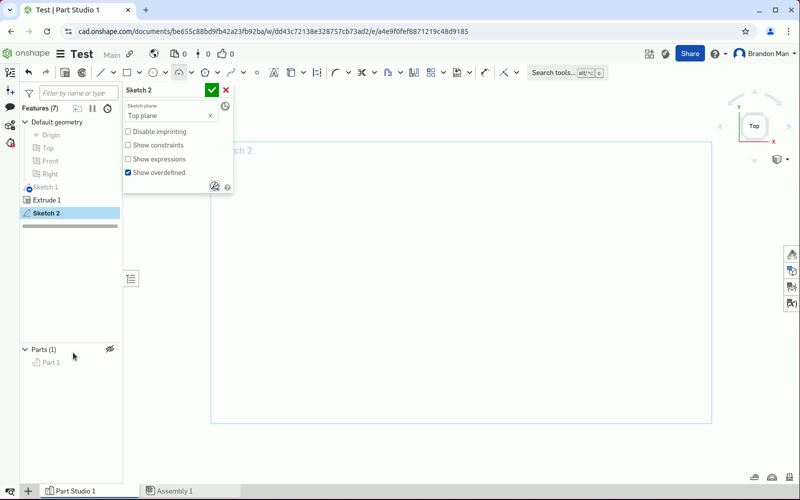
mouse_move(396, 330)
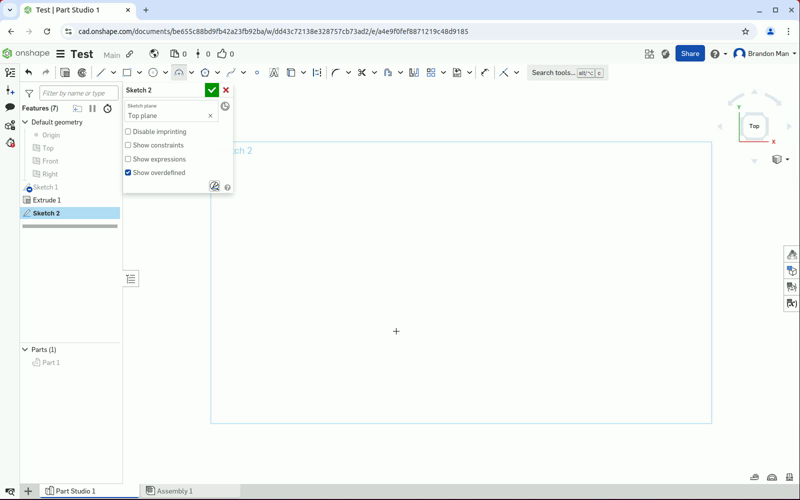
click(396, 330)
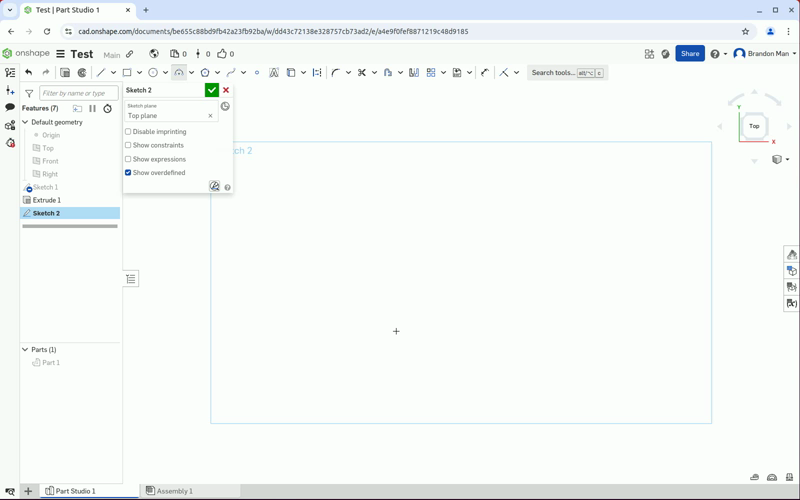
key_up(shift)
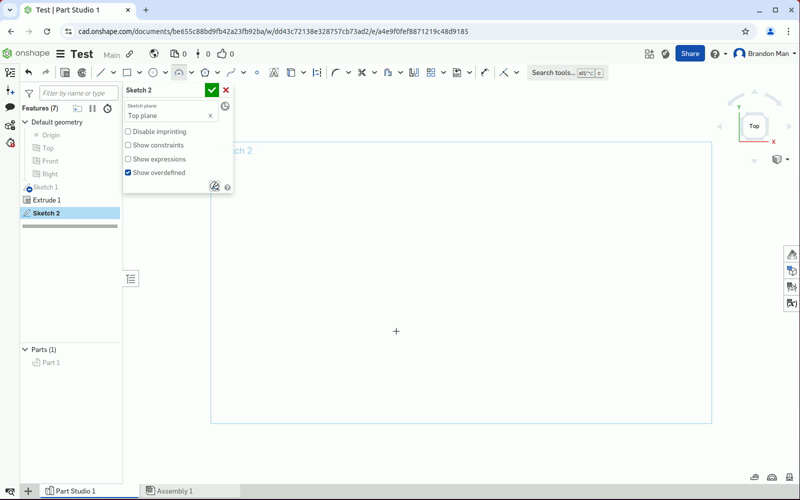
key_down(shift)
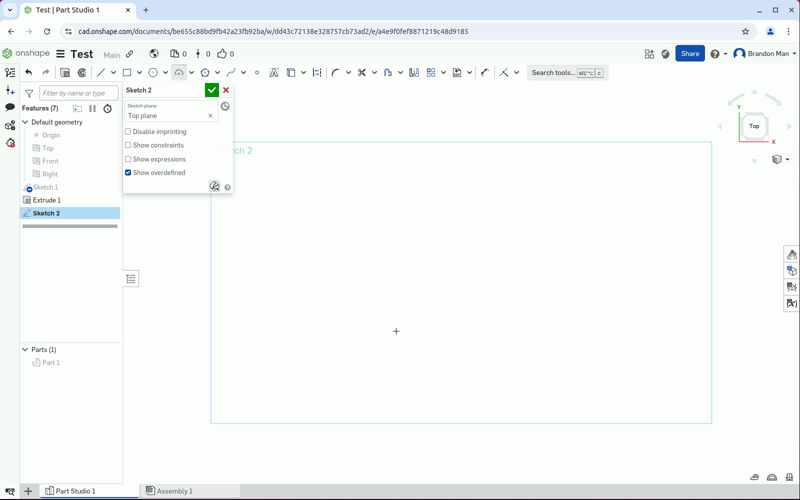
mouse_move(525, 330)
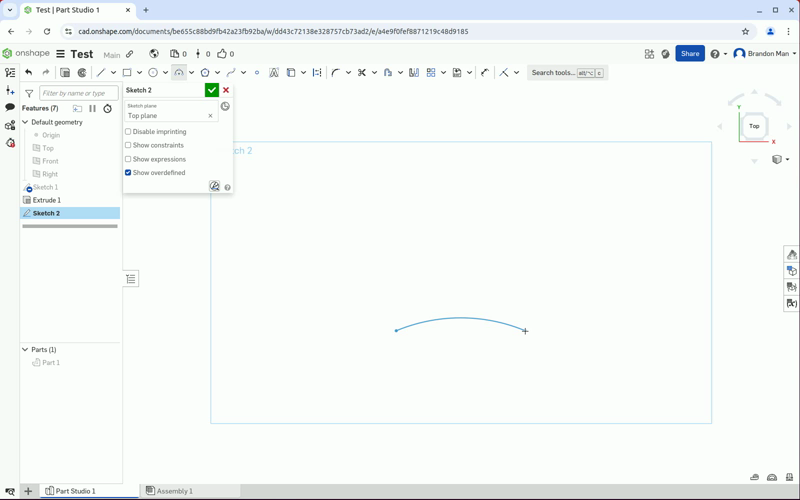
click(525, 330)
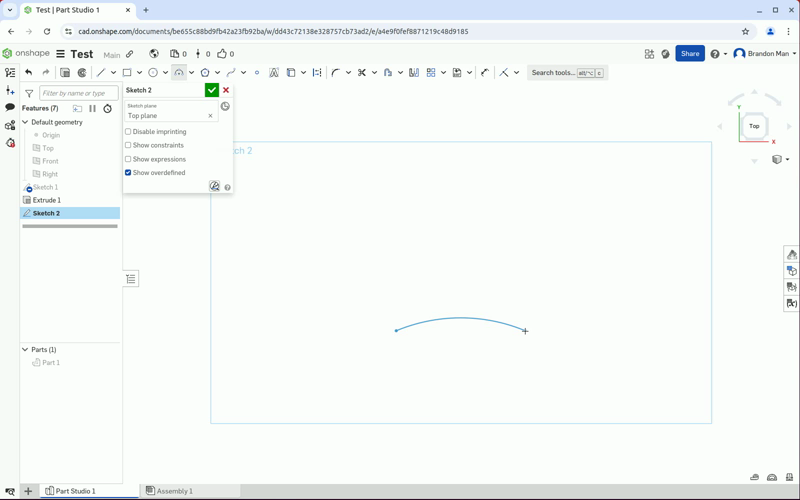
mouse_move(460, 395)
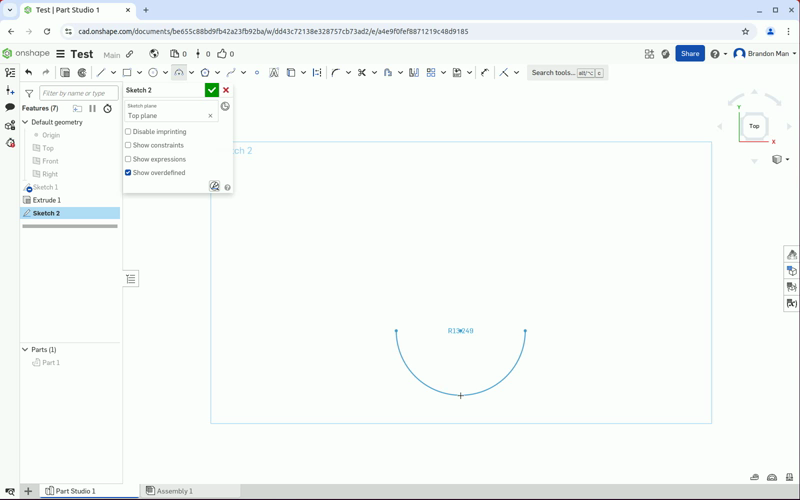
click(460, 395)
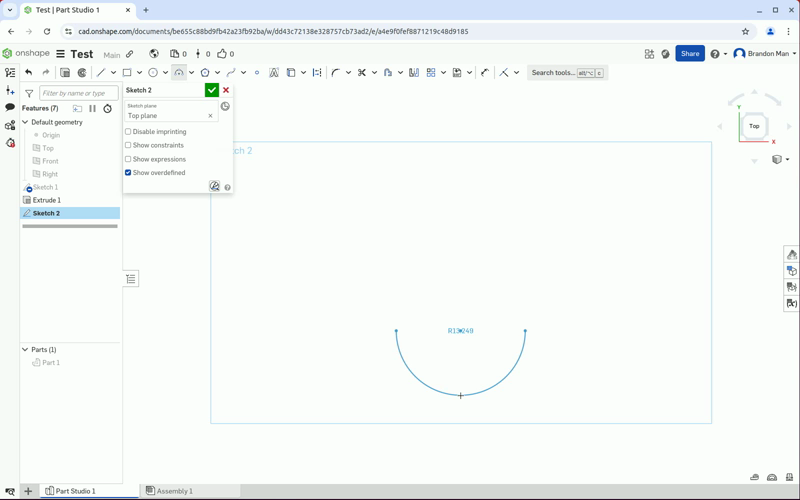
key_up(shift)
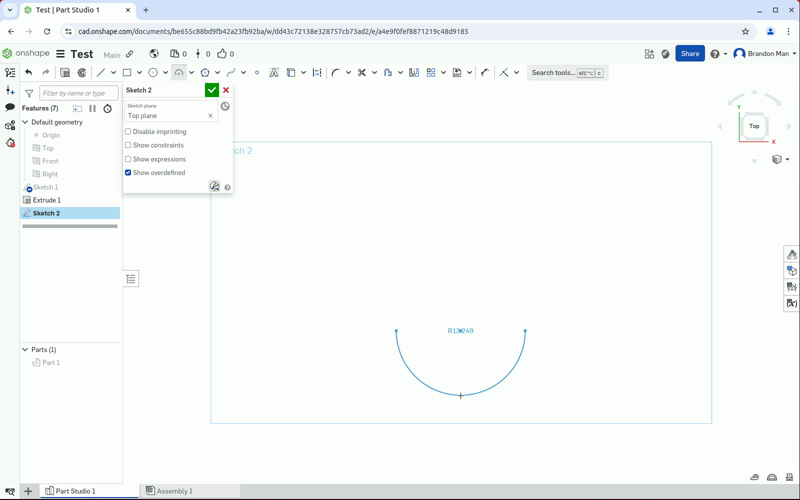
key(esc)
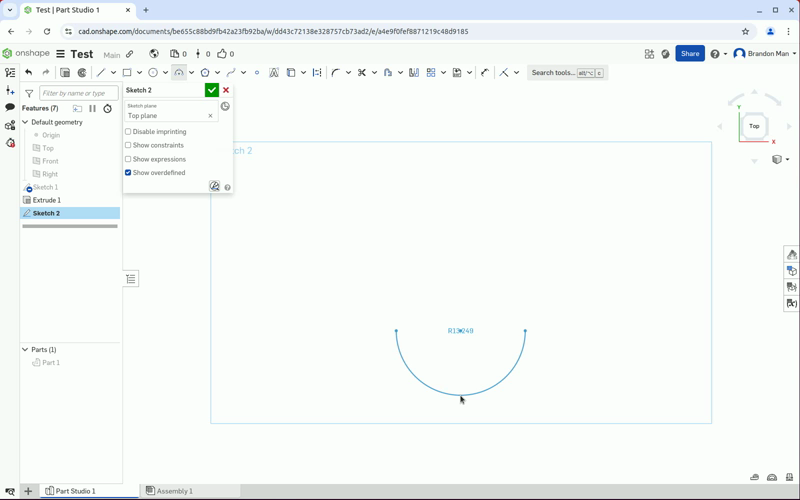
key(l)
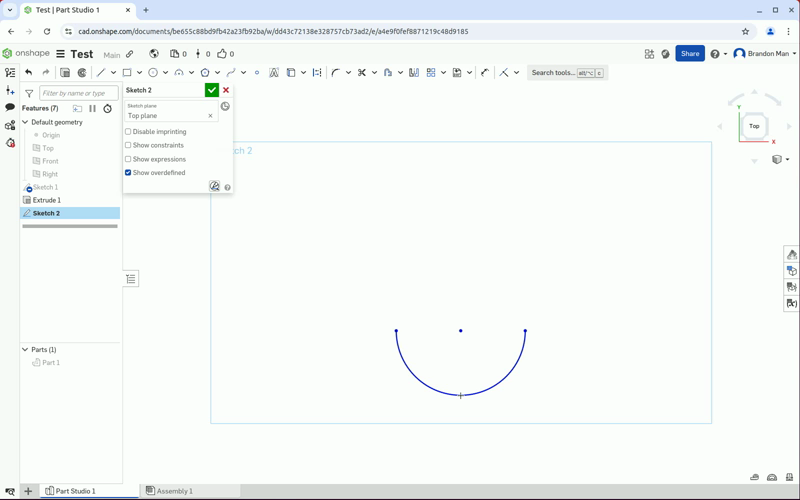
mouse_move(525, 330)
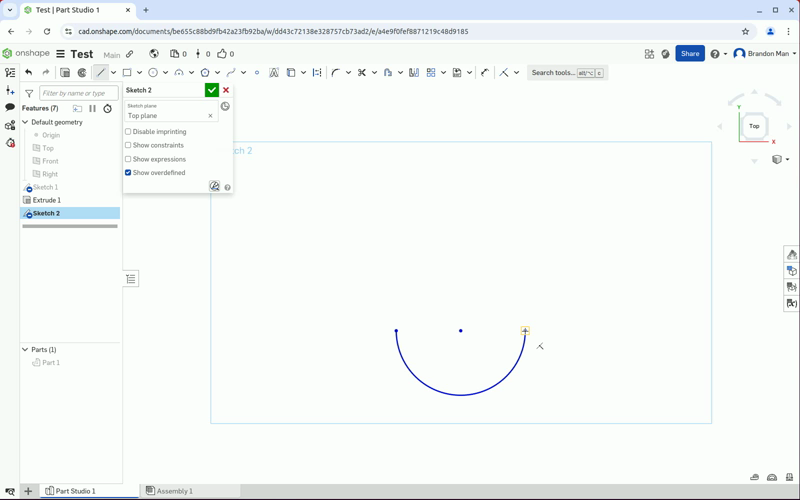
click(525, 330)
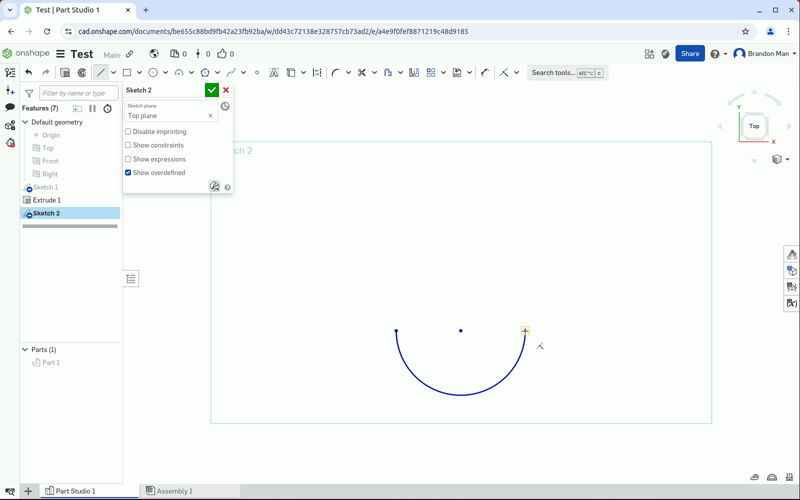
key_down(shift)
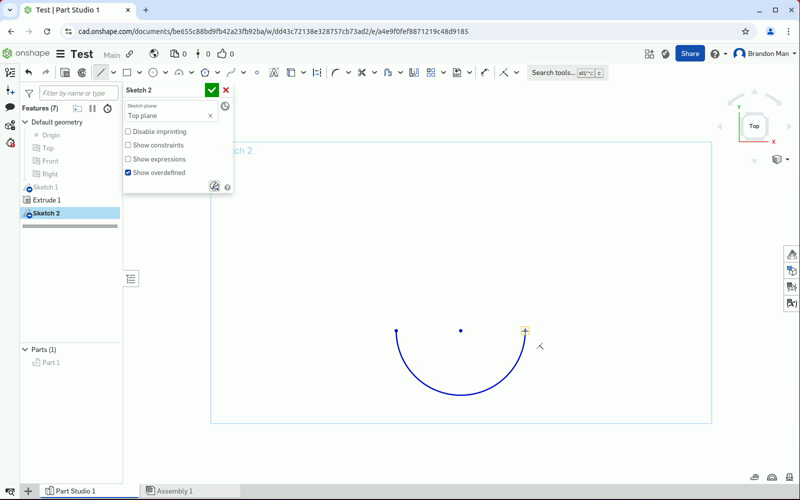
mouse_move(555, 330)
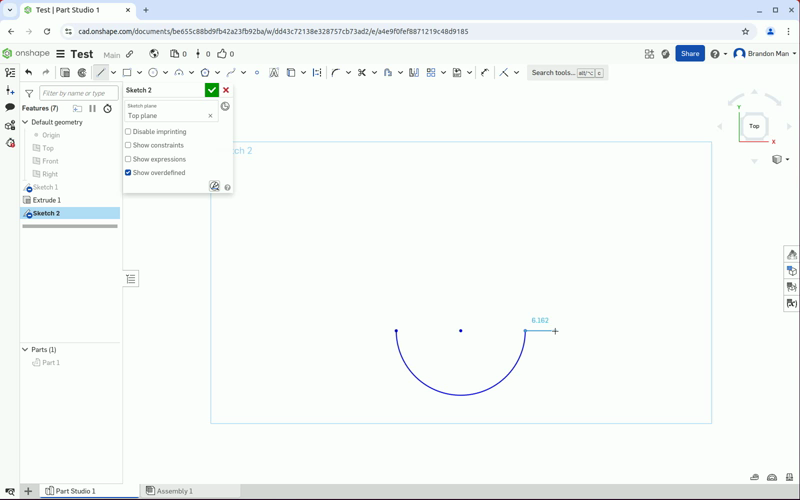
mouse_move(492, 330)
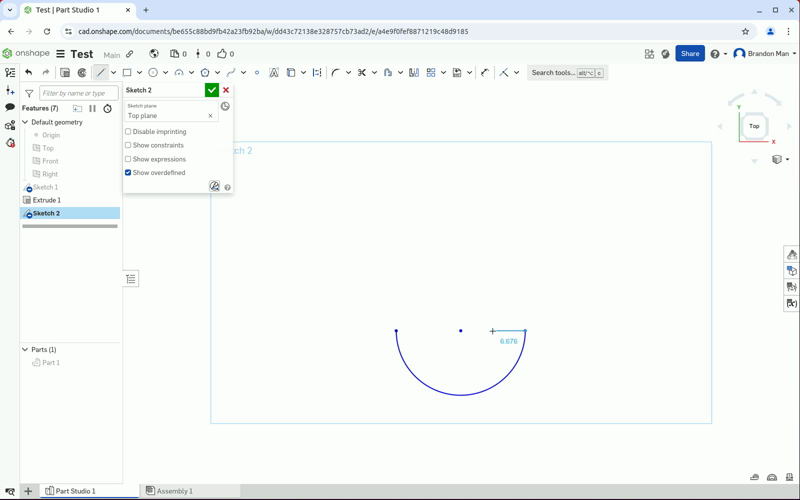
click(492, 330)
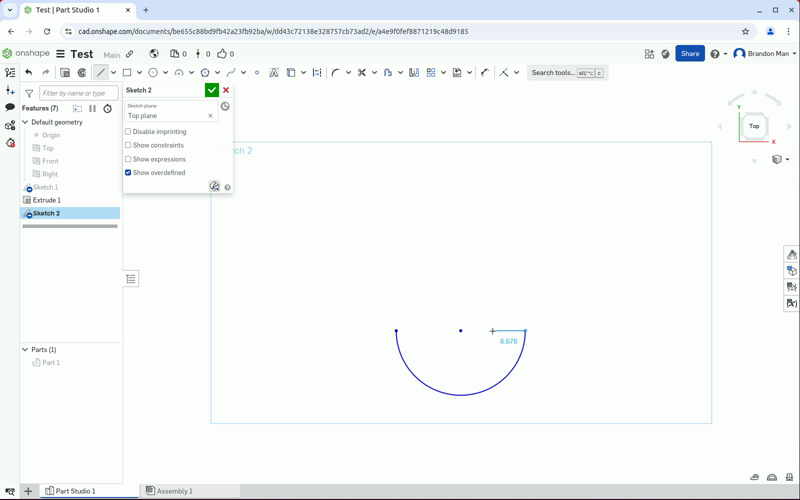
key_up(shift)
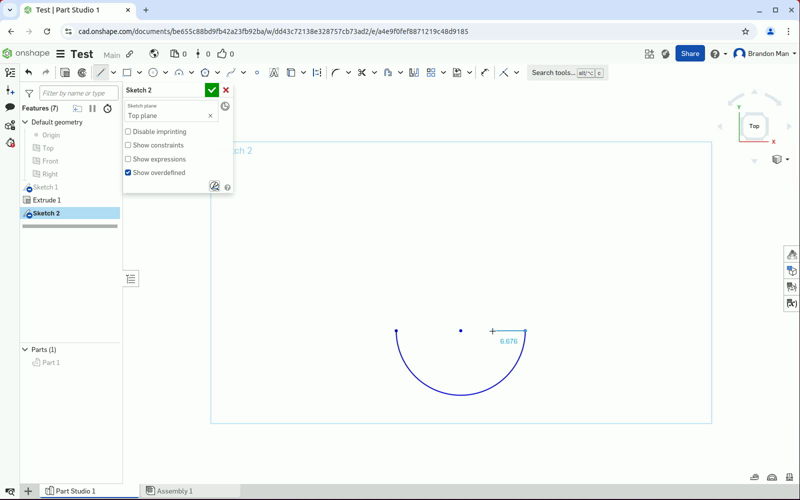
key(esc)
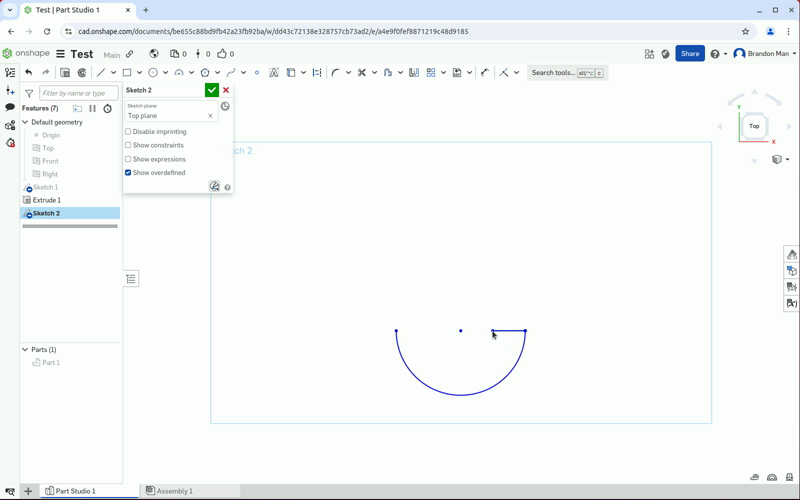
key(a)
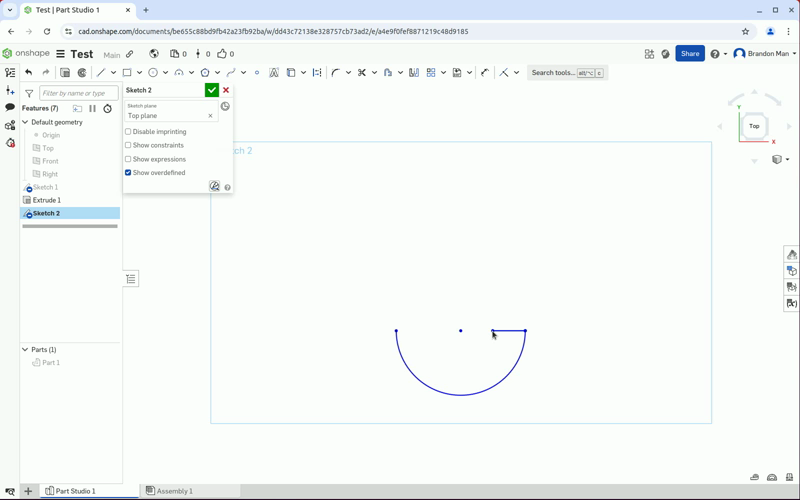
mouse_move(492, 330)
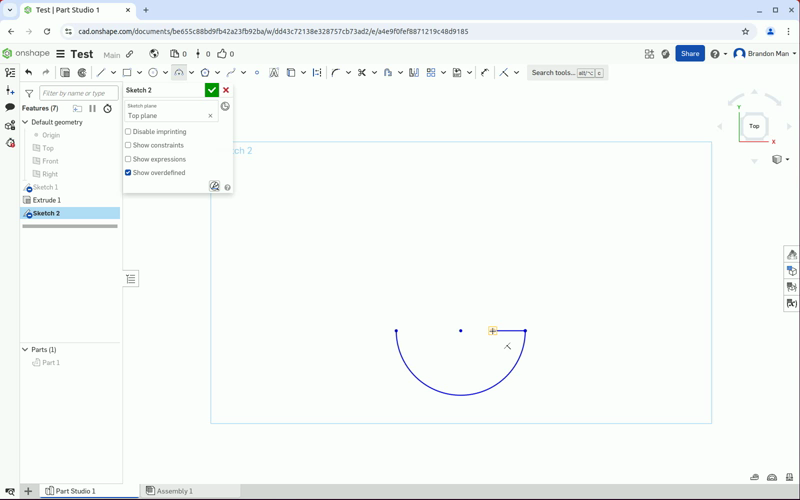
click(492, 330)
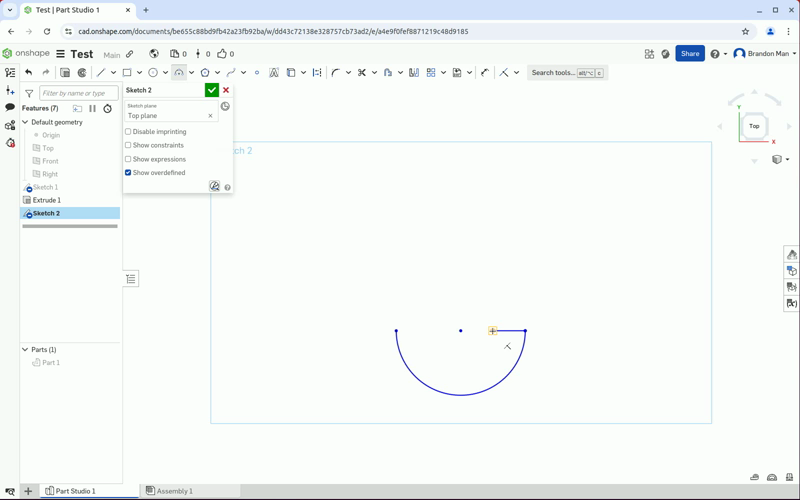
key_down(shift)
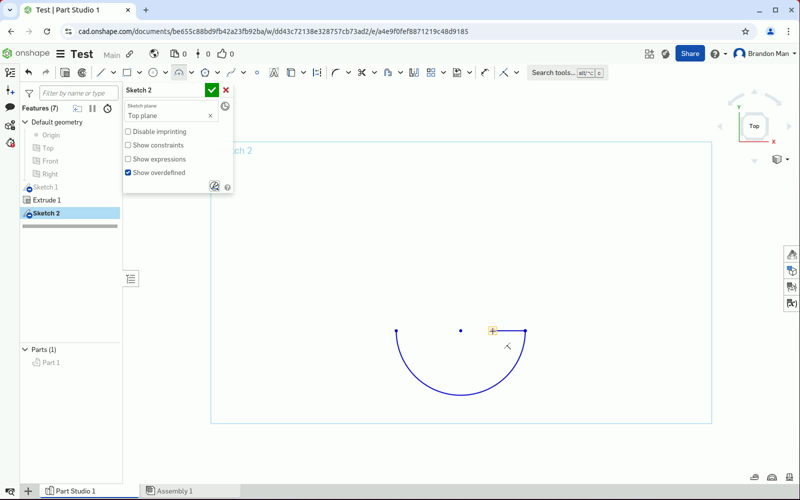
mouse_move(428, 330)
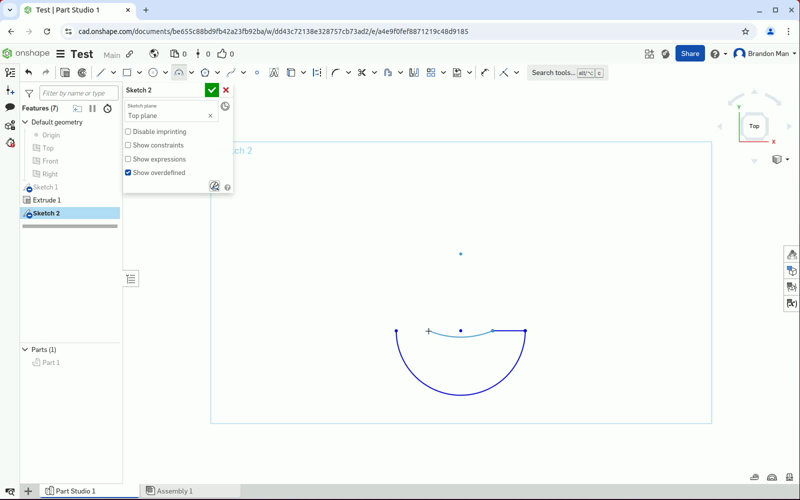
click(428, 330)
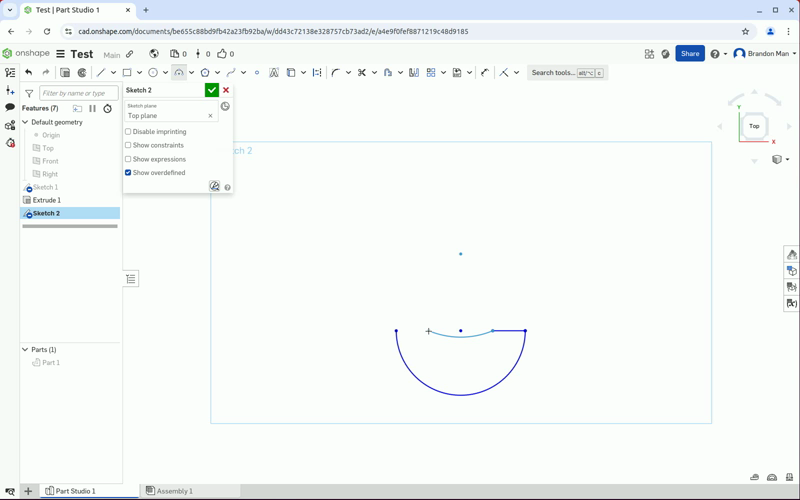
mouse_move(460, 362)
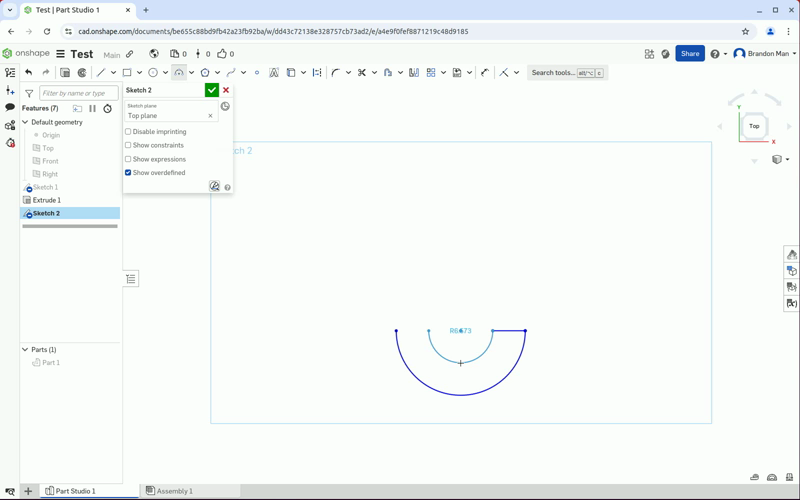
click(460, 362)
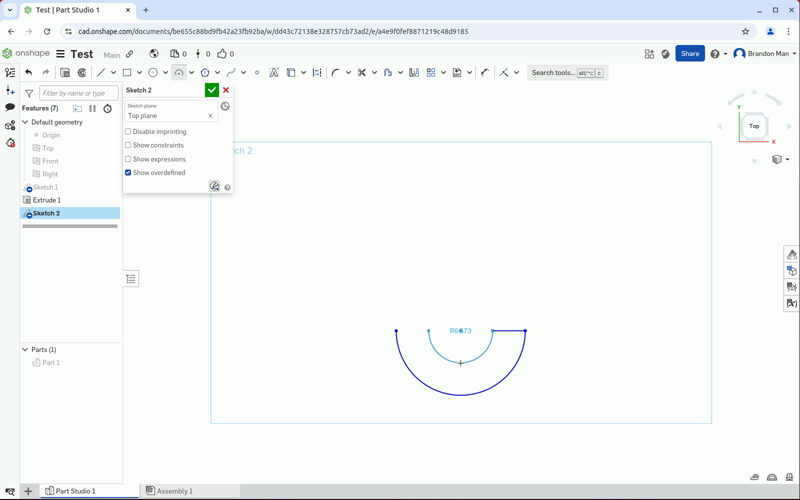
key_up(shift)
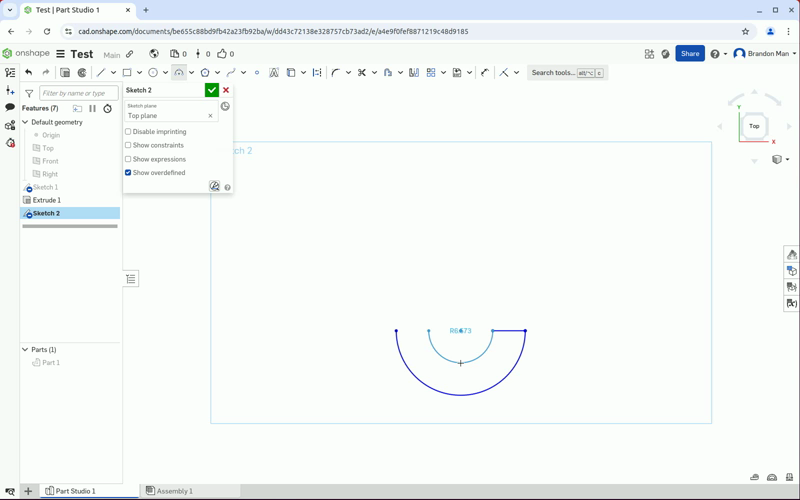
key(esc)
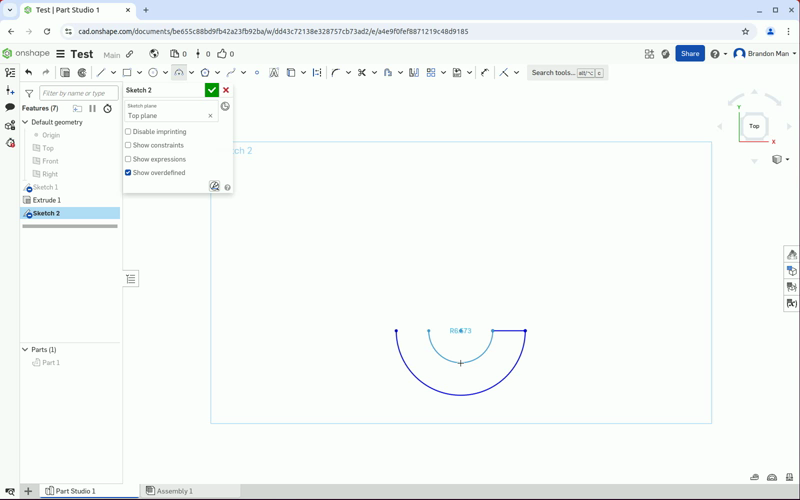
key(l)
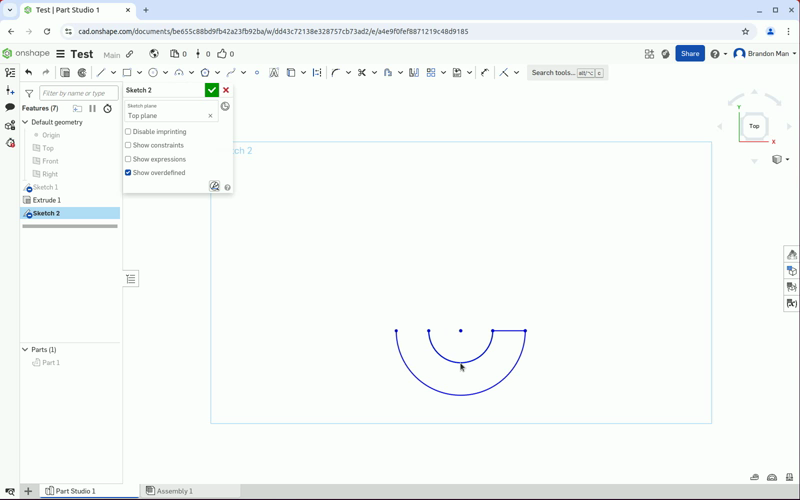
mouse_move(428, 330)
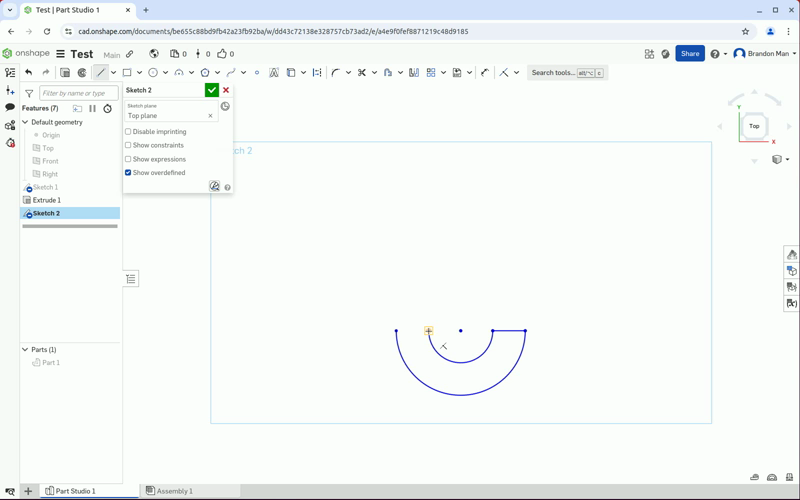
click(428, 330)
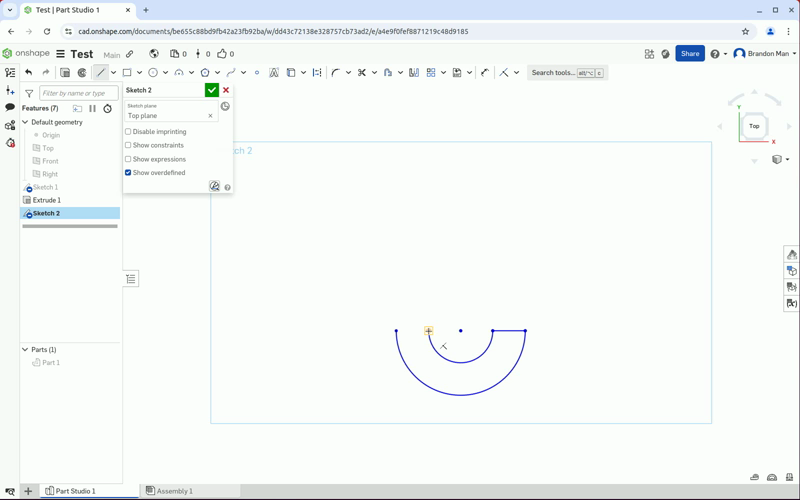
mouse_move(458, 330)
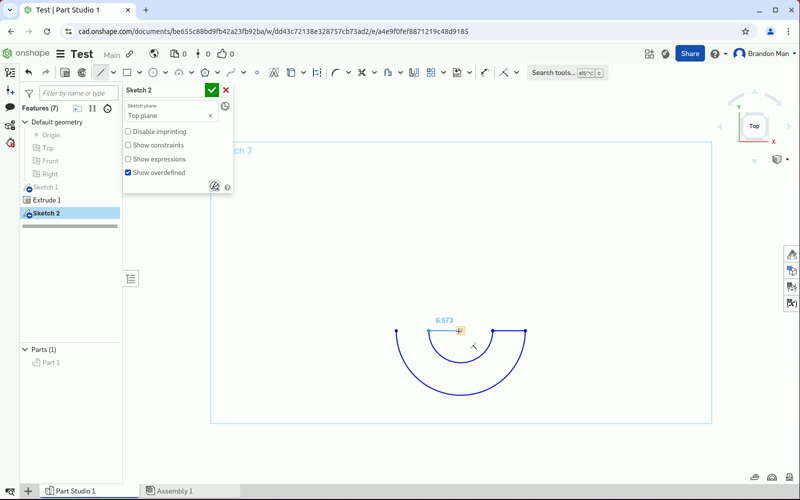
key_down(shift)
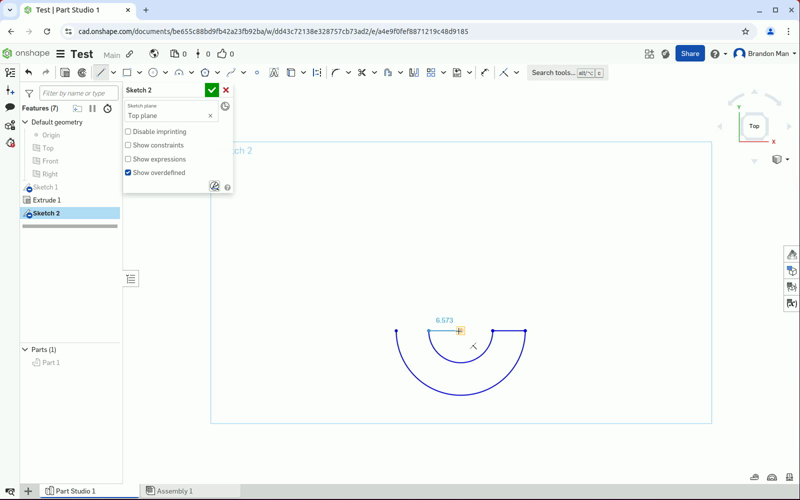
mouse_move(396, 330)
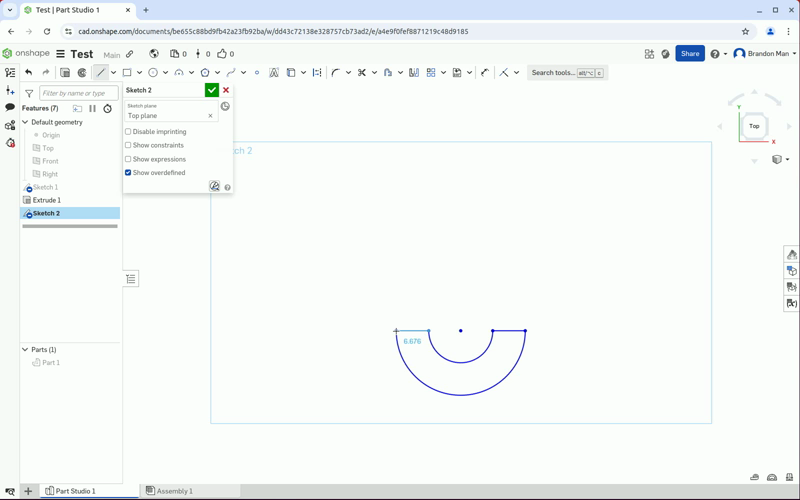
key_up(shift)
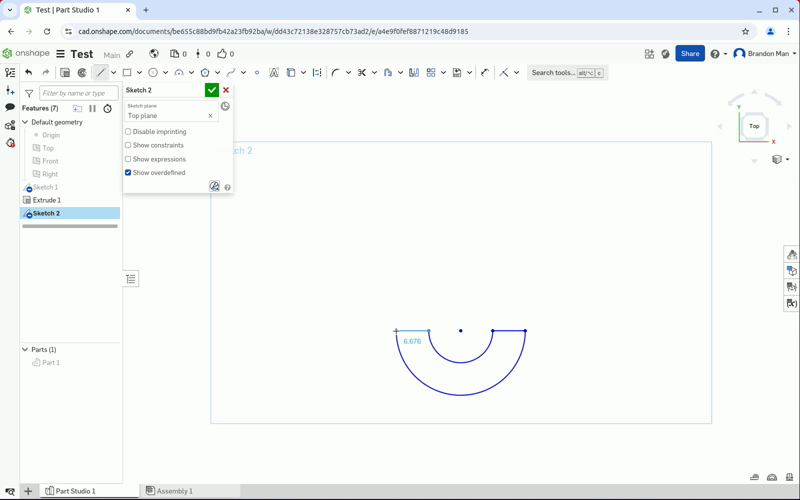
click(396, 330)
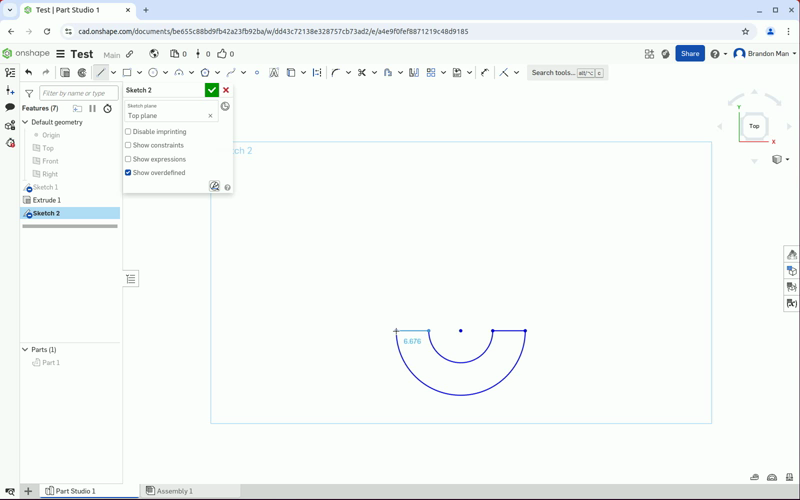
key(esc)
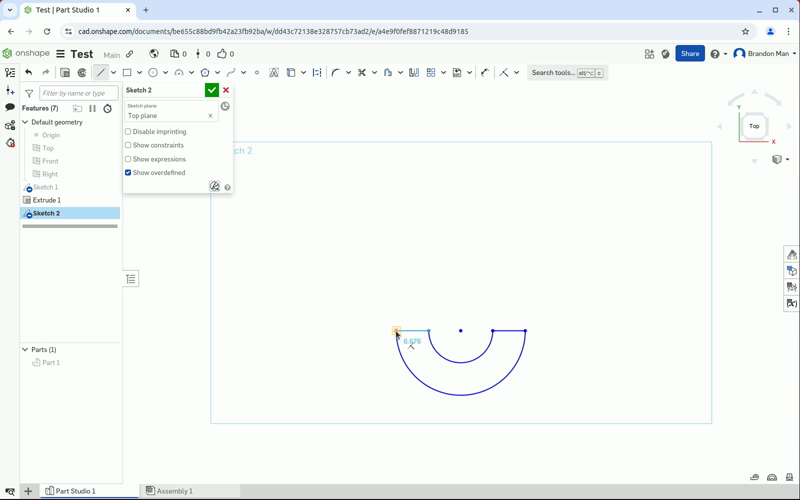
mouse_move(445, 353)
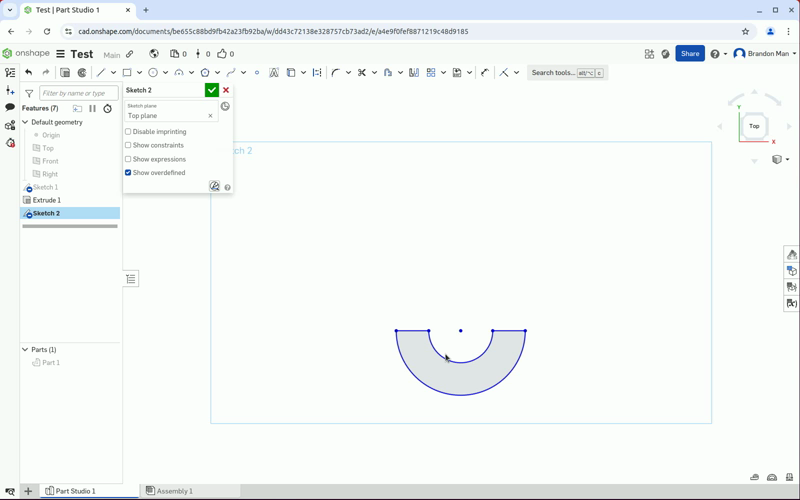
scroll(6)
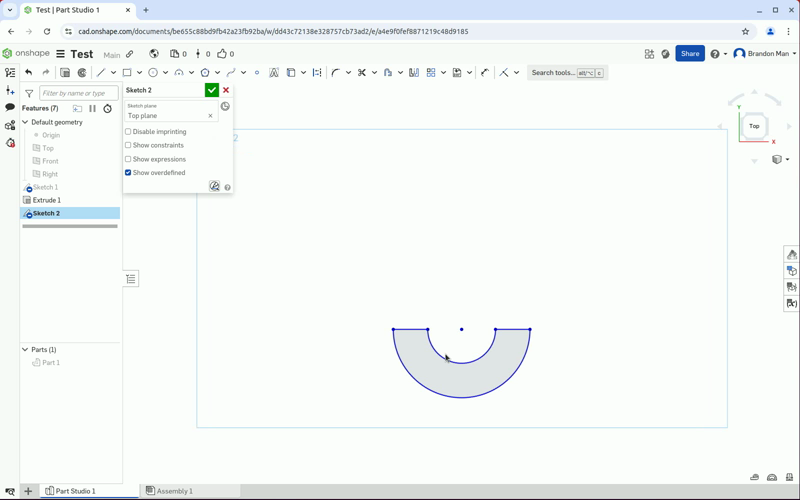
scroll(6)
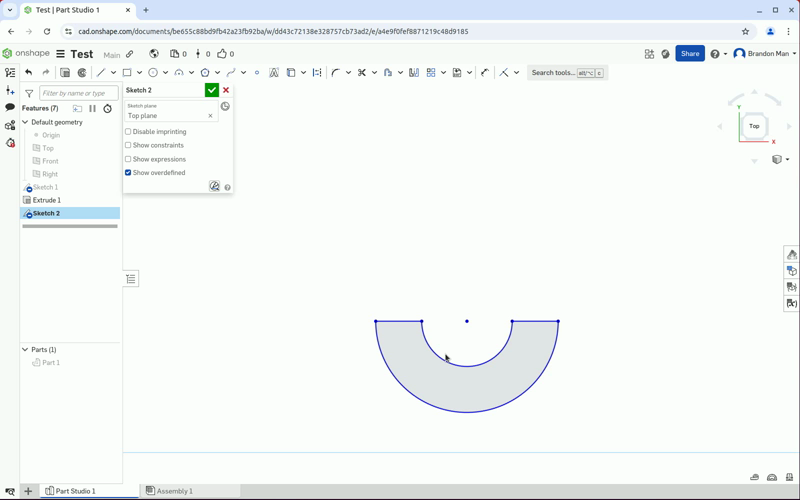
scroll(6)
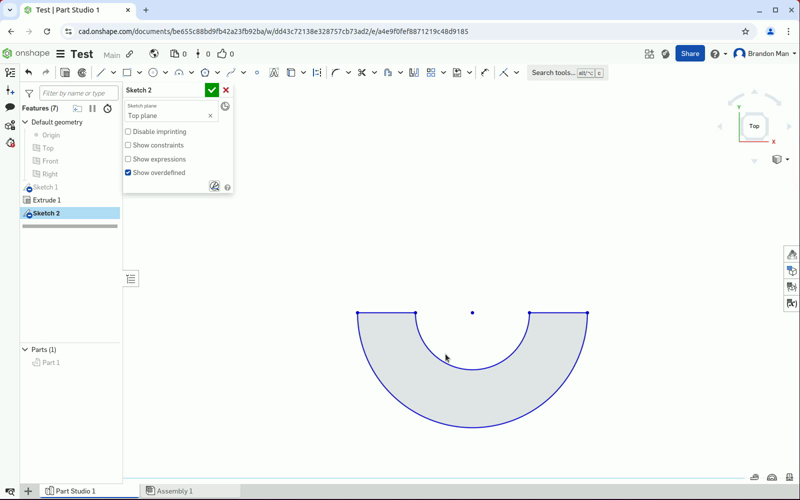
scroll(6)
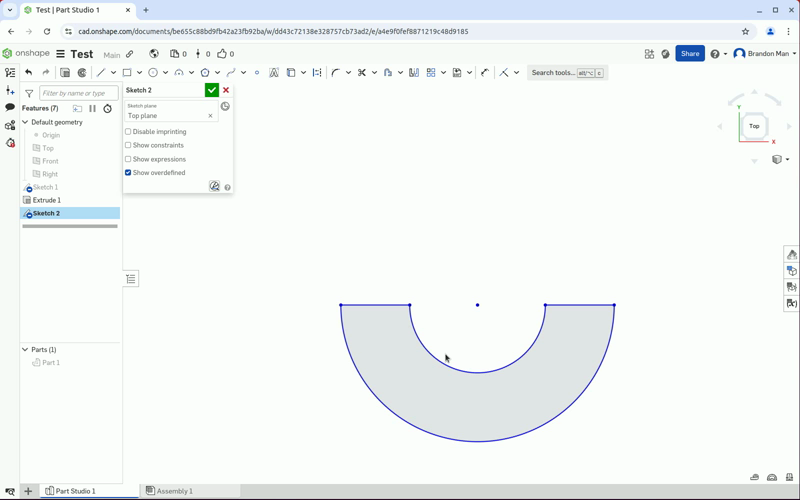
scroll(6)
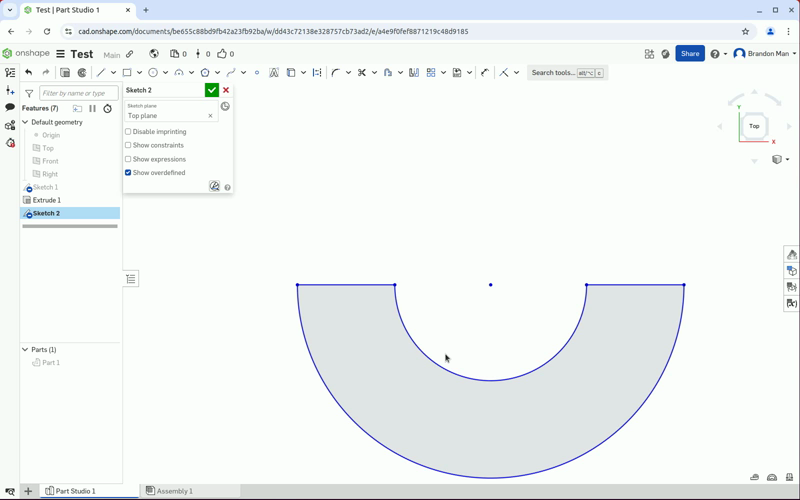
scroll(6)
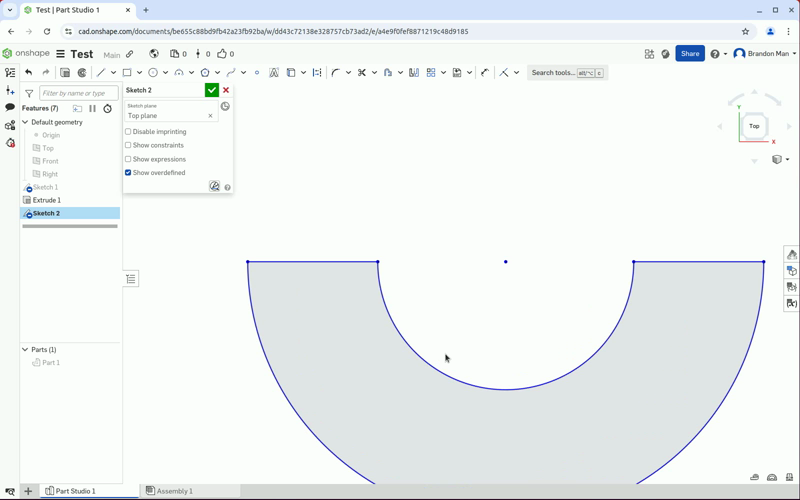
scroll(6)
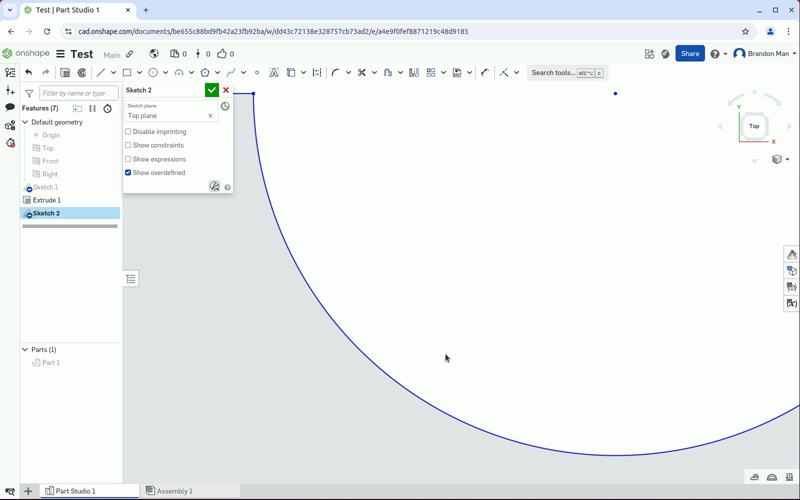
click(445, 353)
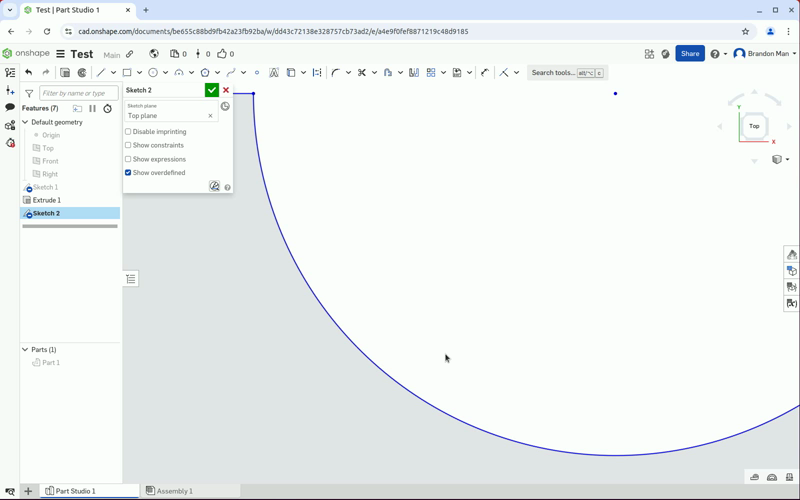
scroll(-6)
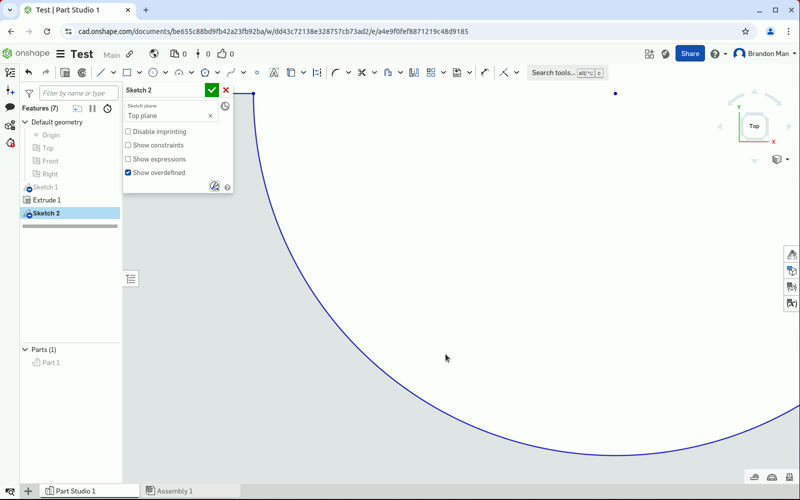
scroll(-6)
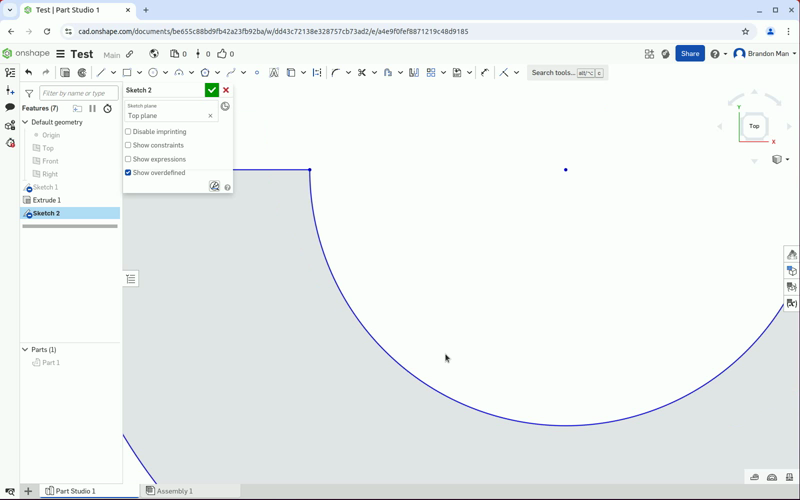
scroll(-6)
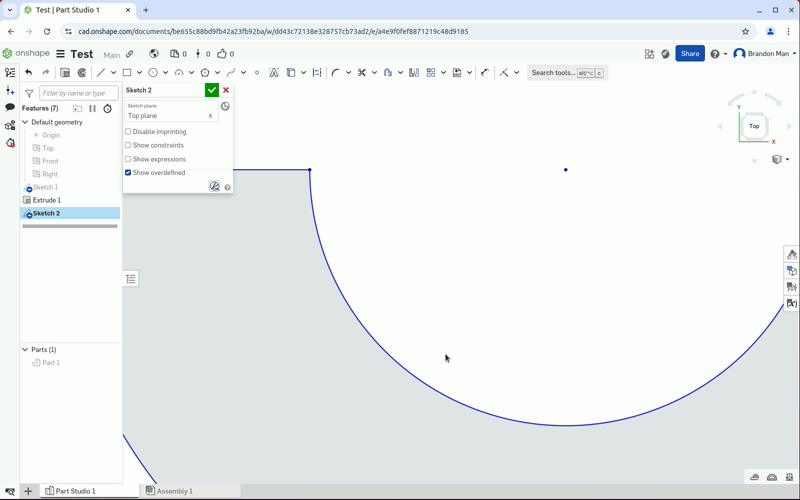
scroll(-6)
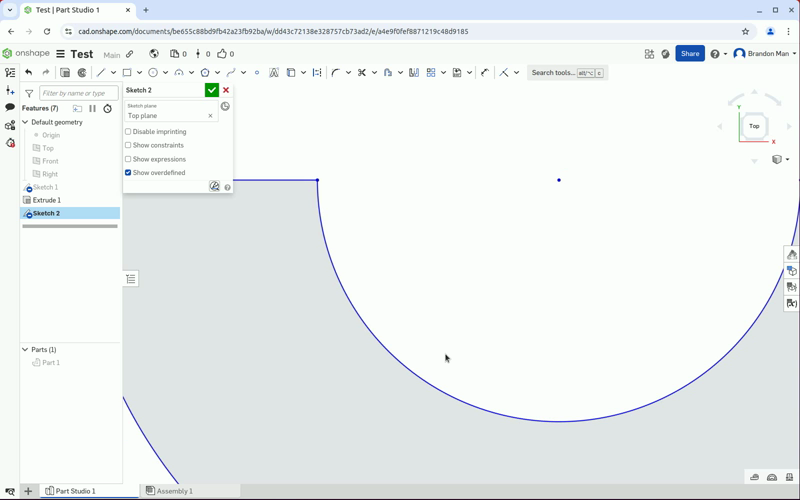
scroll(-6)
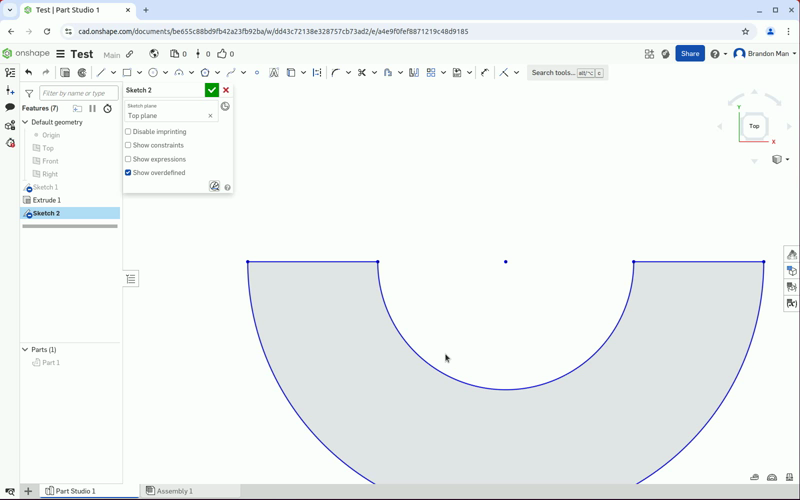
scroll(-6)
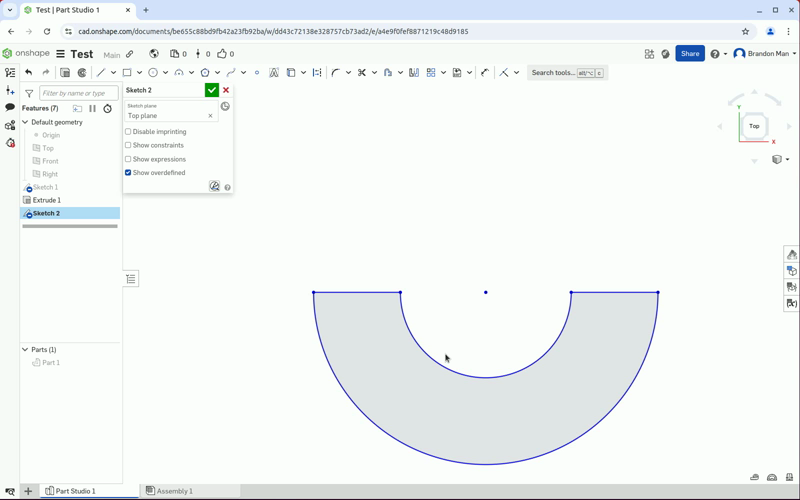
scroll(-6)
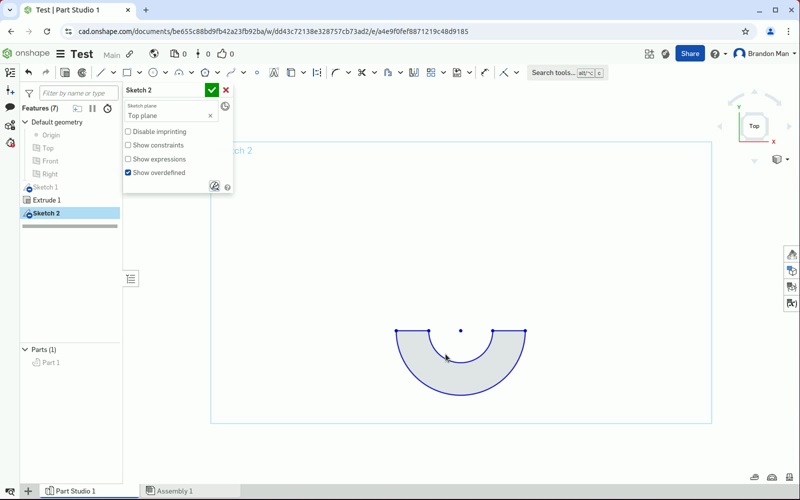
mouse_move(73, 352)
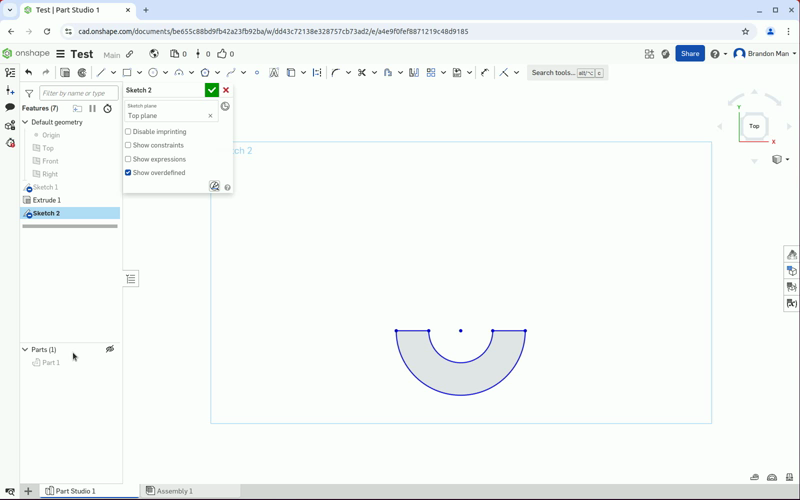
key(shift+y)
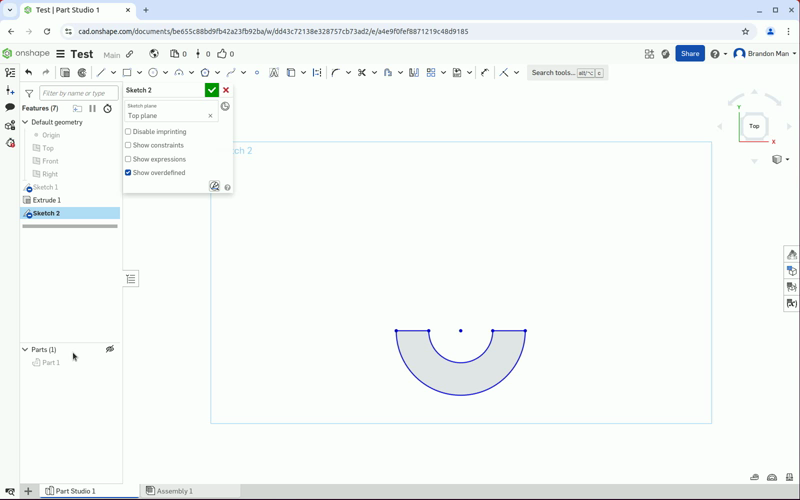
key(shift+e)
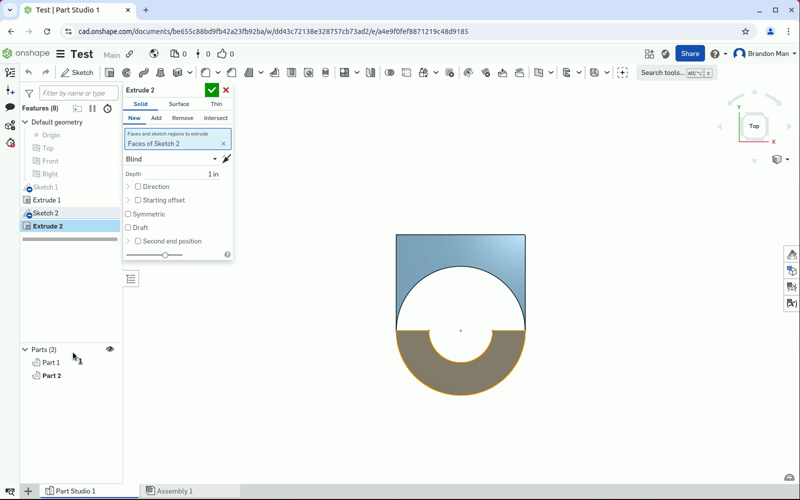
mouse_move(143, 106)
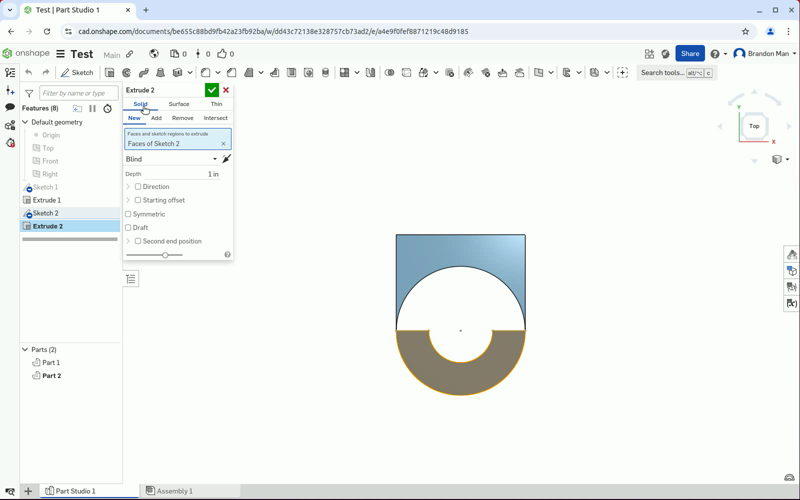
click(143, 106)
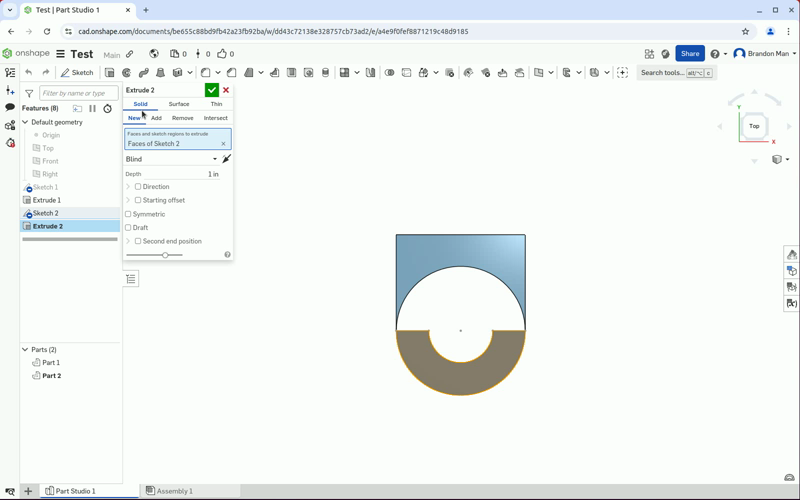
mouse_move(137, 120)
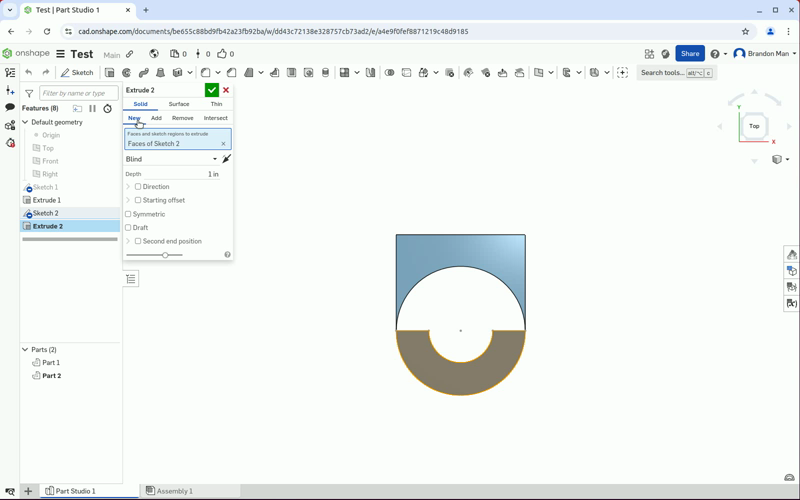
click(137, 120)
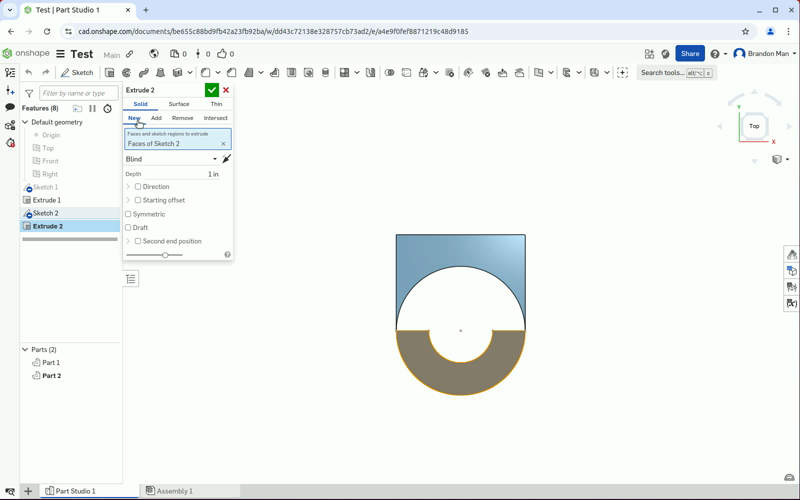
key(tab, 4)
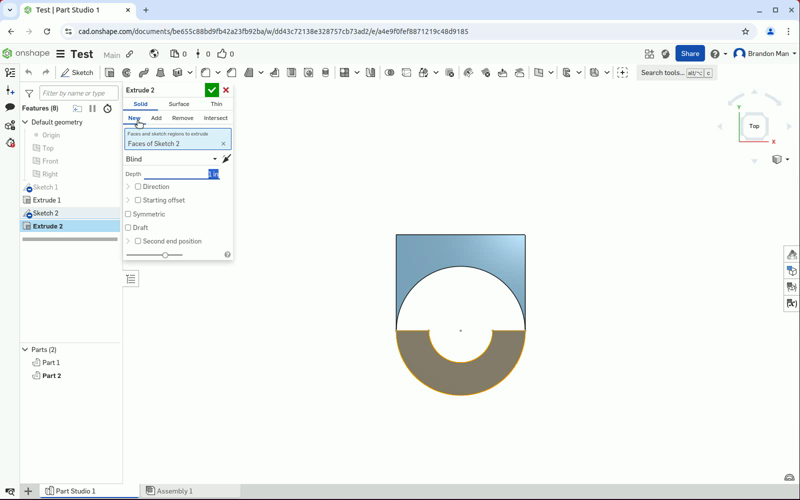
text(6.499)
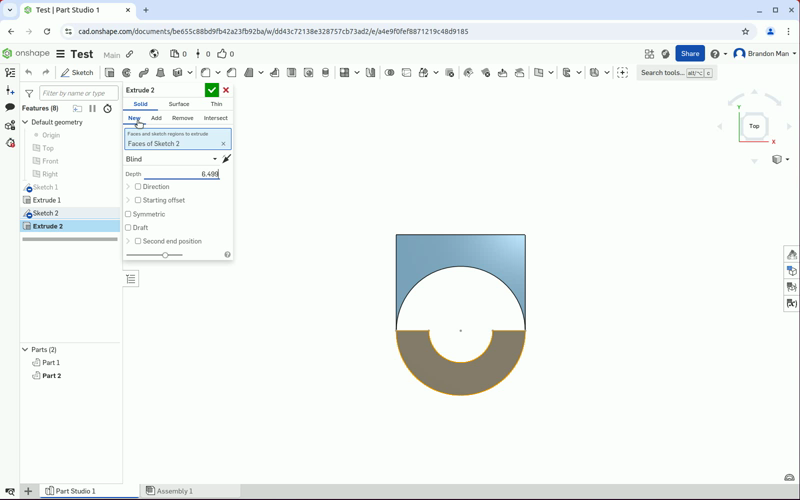
key(enter)
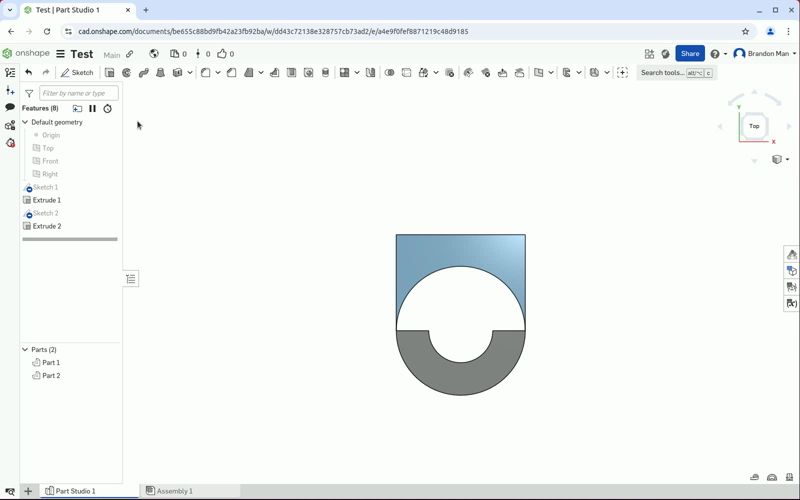
key(shift+h)
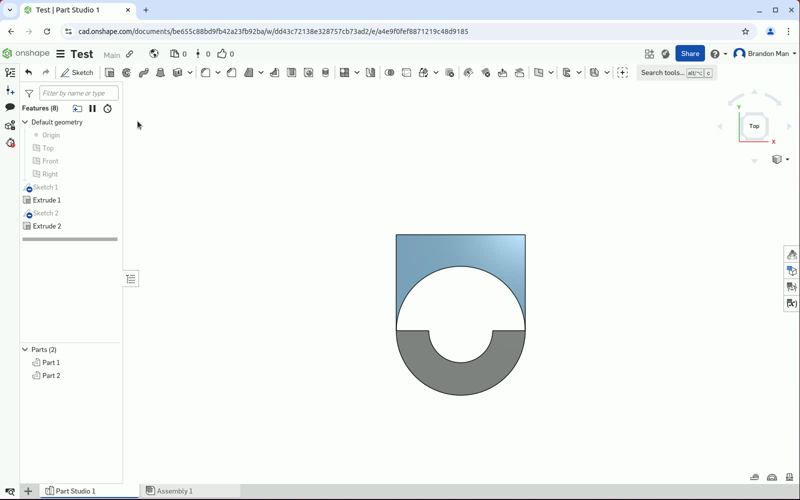
key(shift+h)
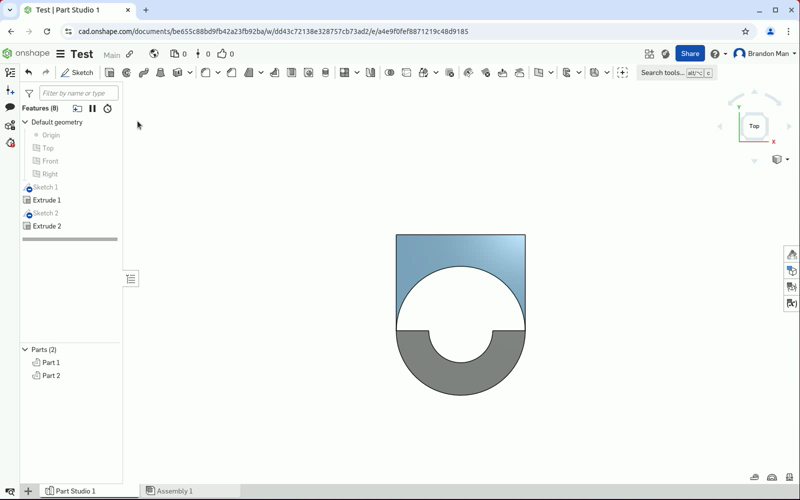
mouse_move(73, 189)
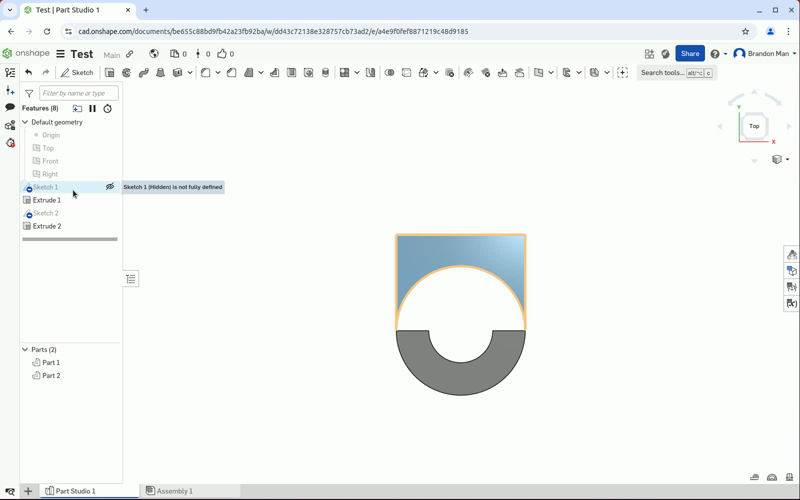
click(73, 189)
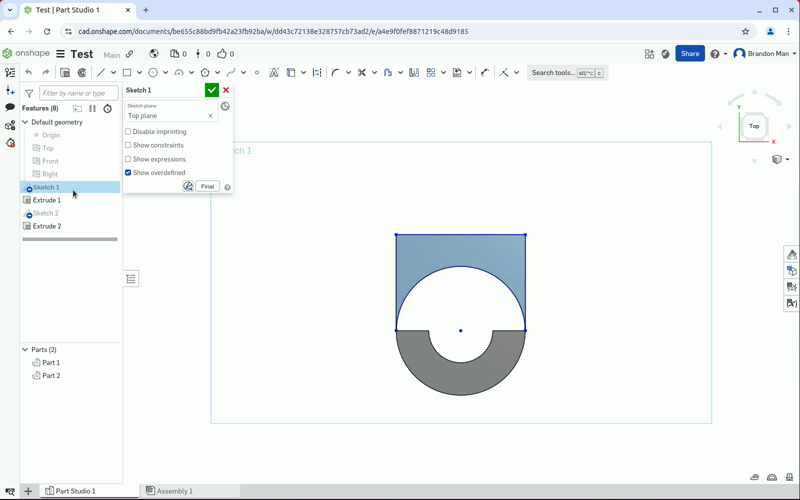
mouse_move(229, 92)
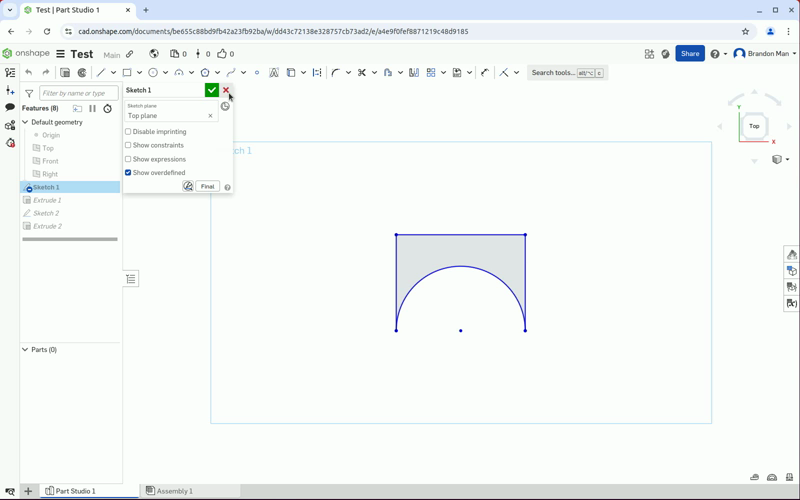
click(229, 92)
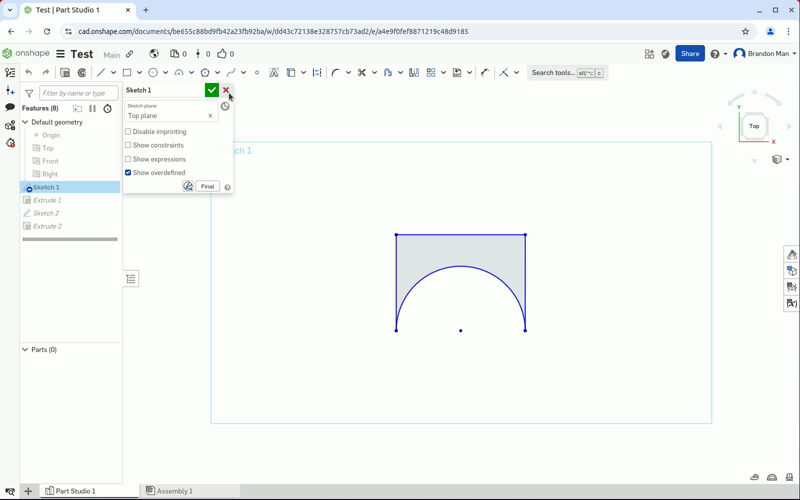
key(shift+s)
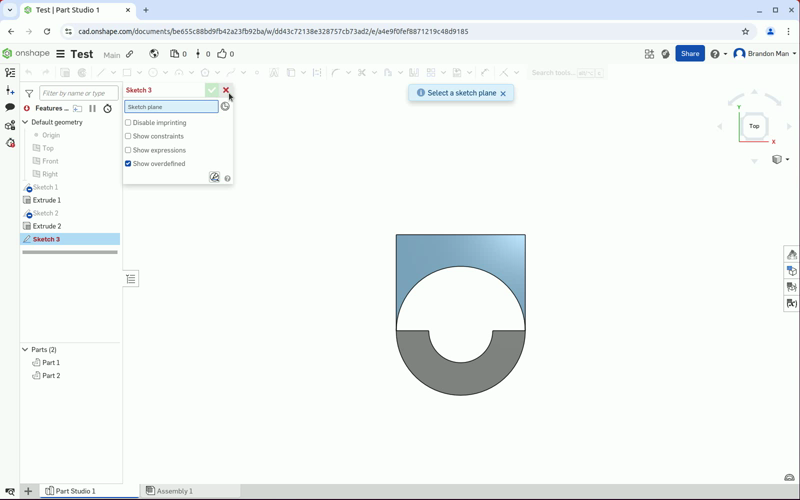
mouse_move(73, 150)
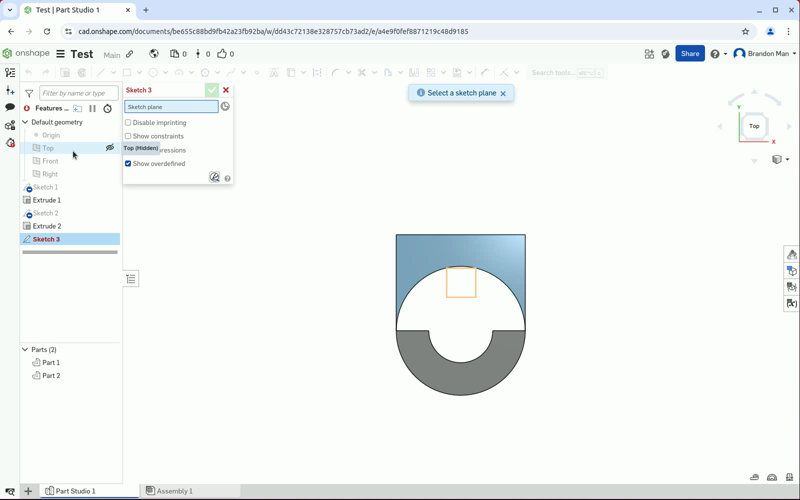
click(73, 150)
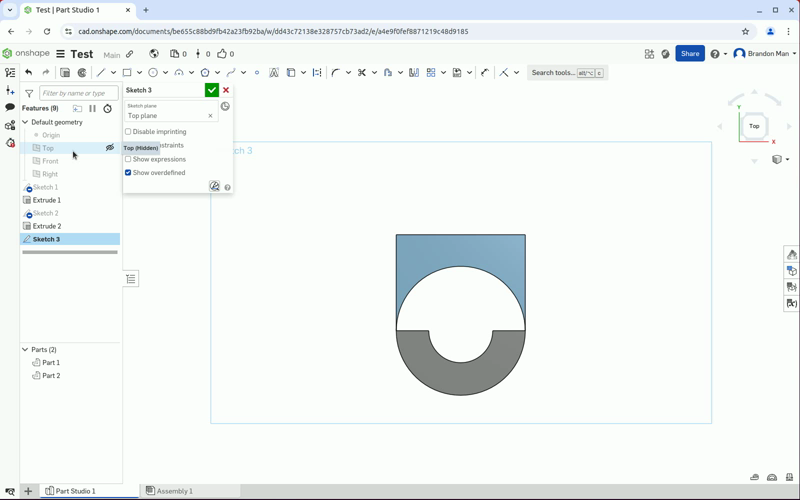
mouse_move(73, 352)
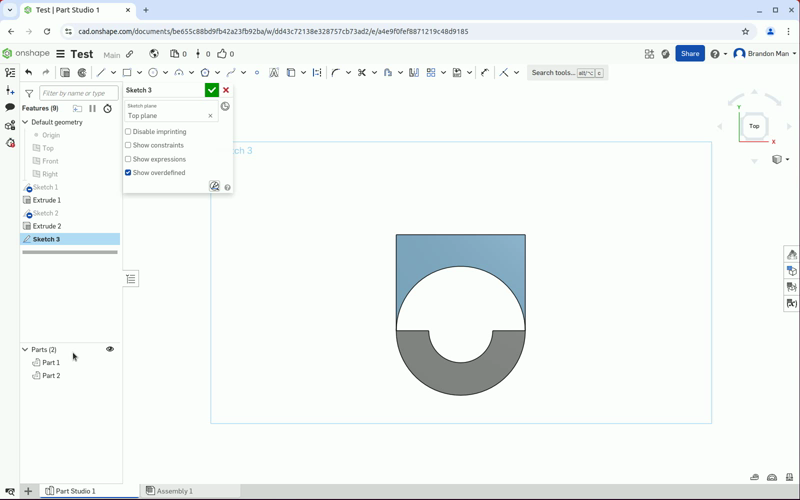
key(y)
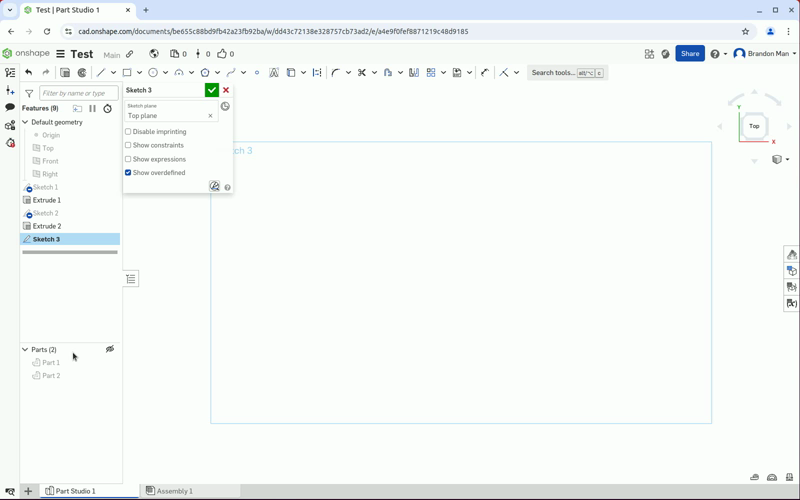
key(l)
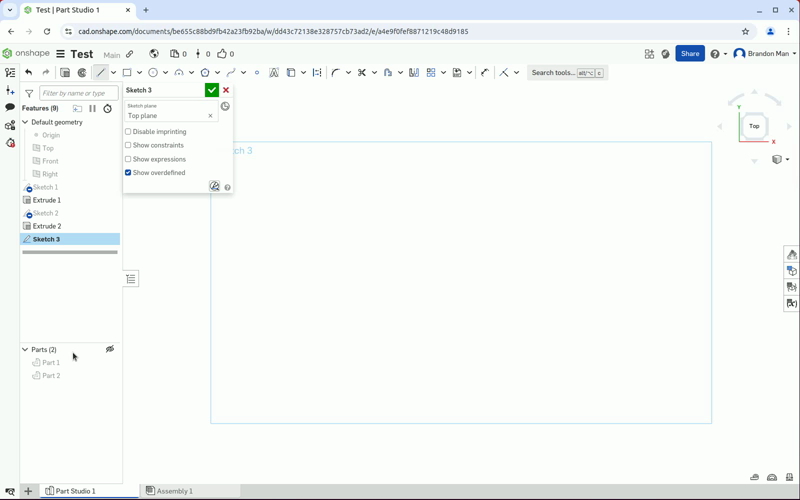
key_down(shift)
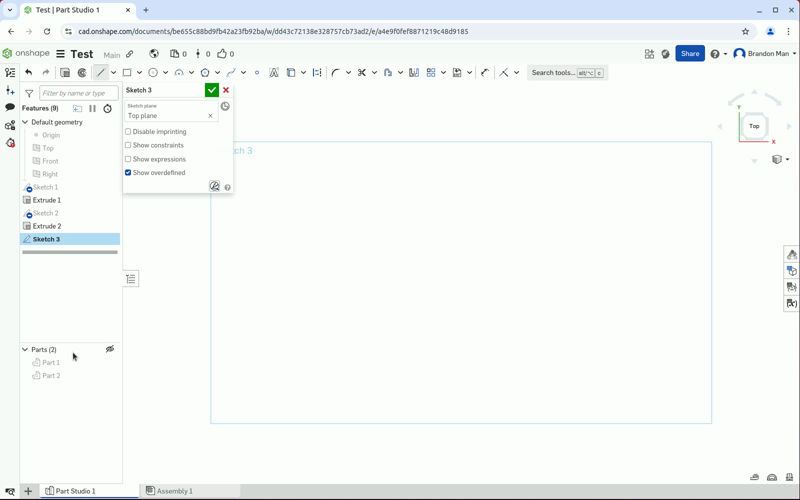
mouse_move(396, 330)
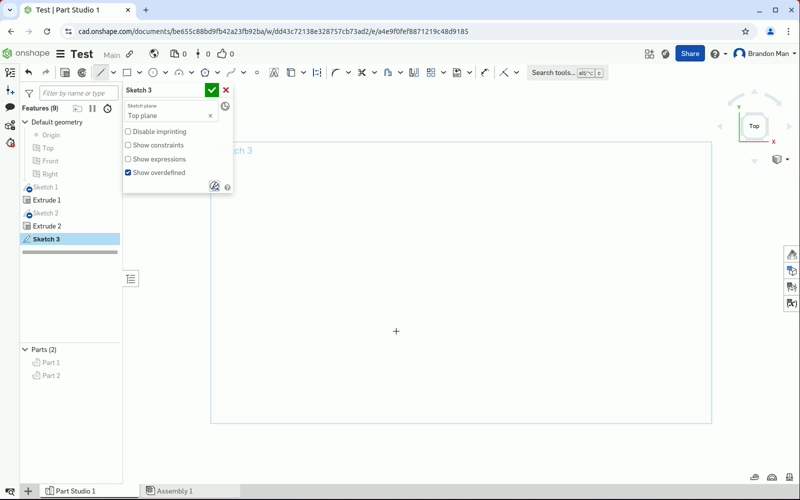
click(396, 330)
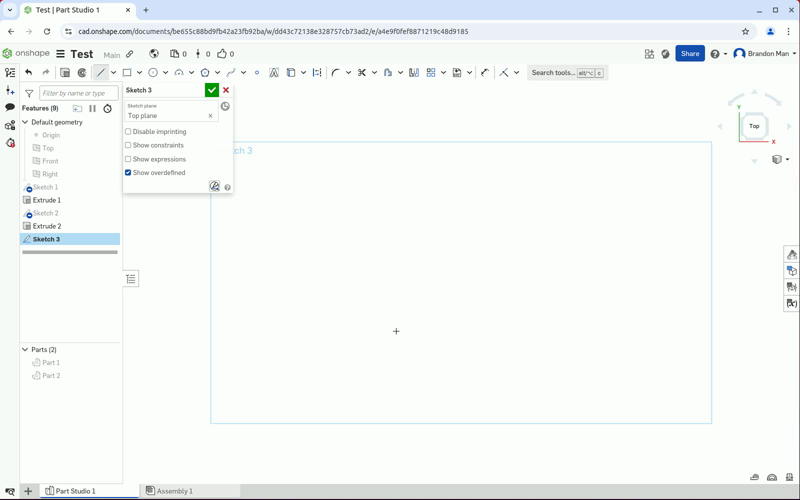
key_up(shift)
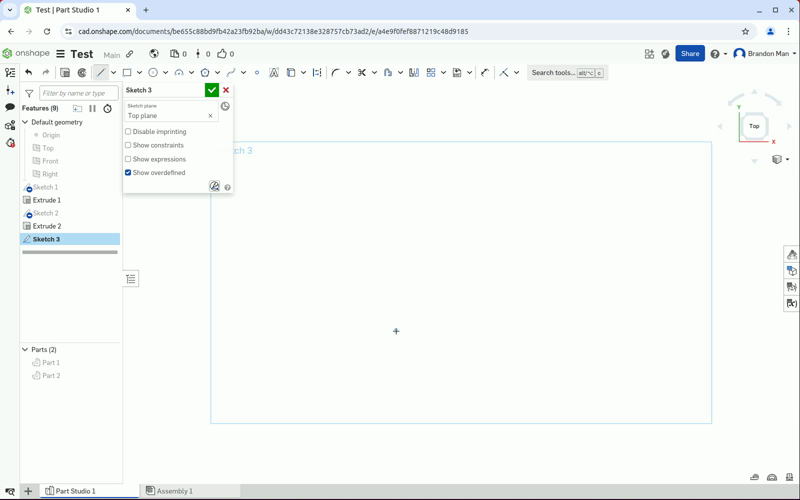
key_down(shift)
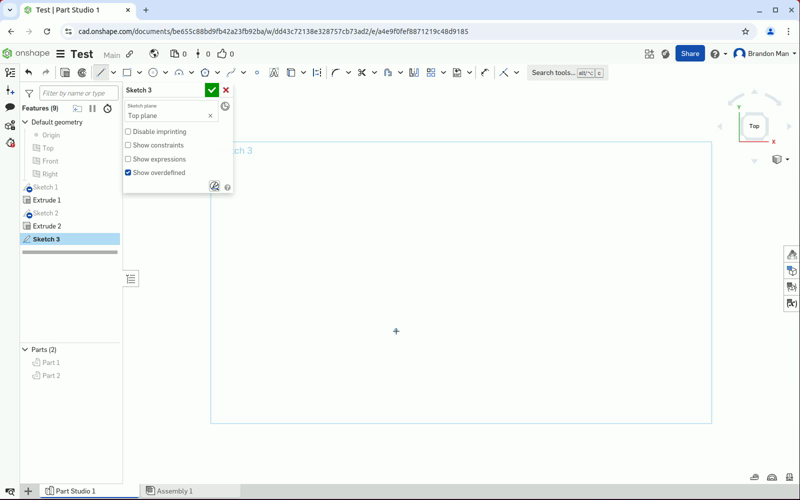
mouse_move(426, 330)
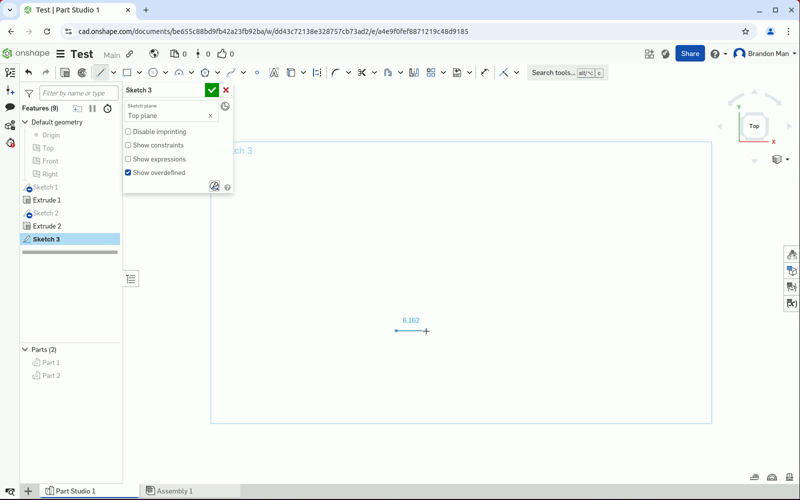
mouse_move(428, 330)
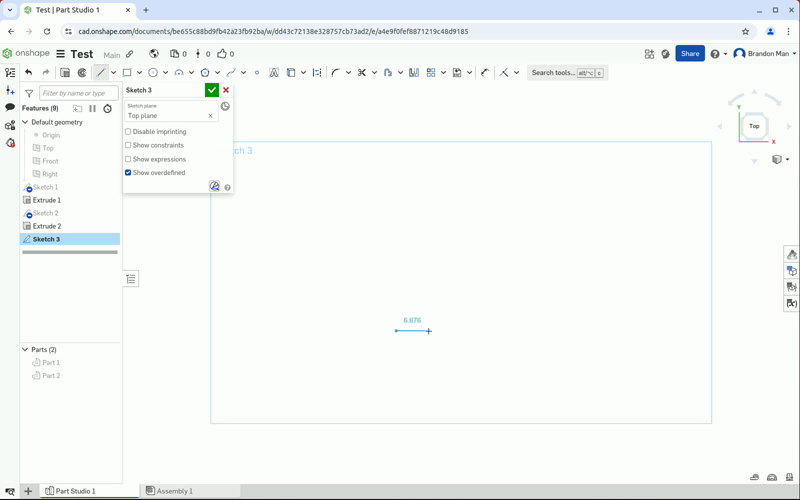
click(428, 330)
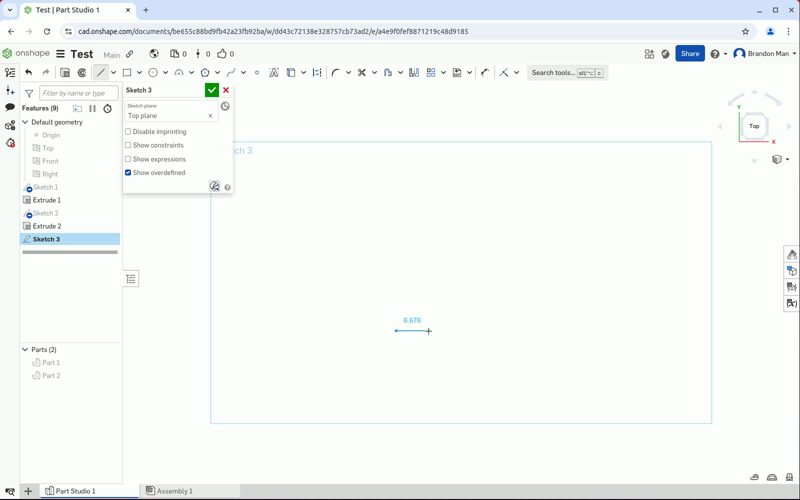
key_up(shift)
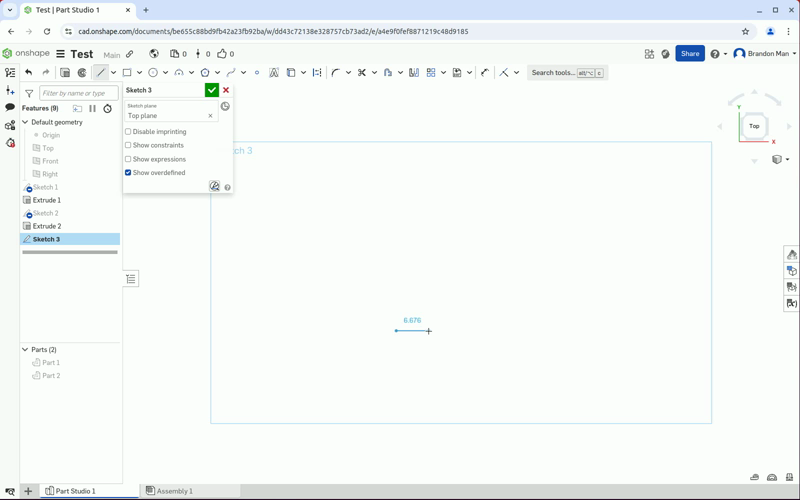
key(esc)
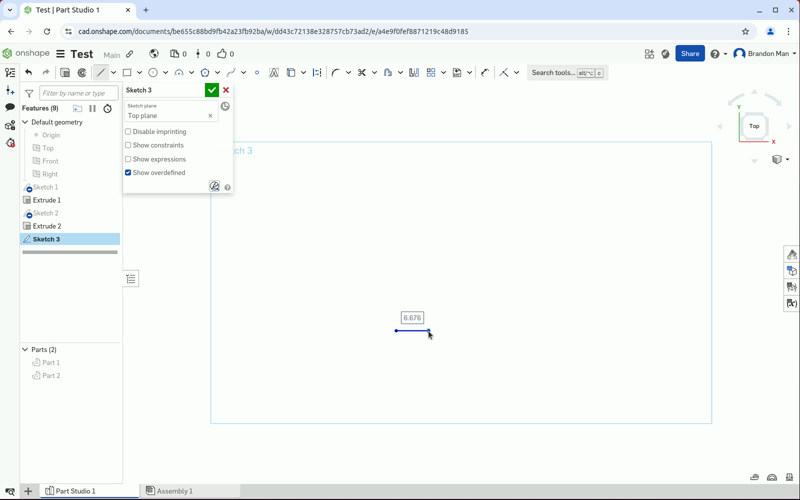
key(a)
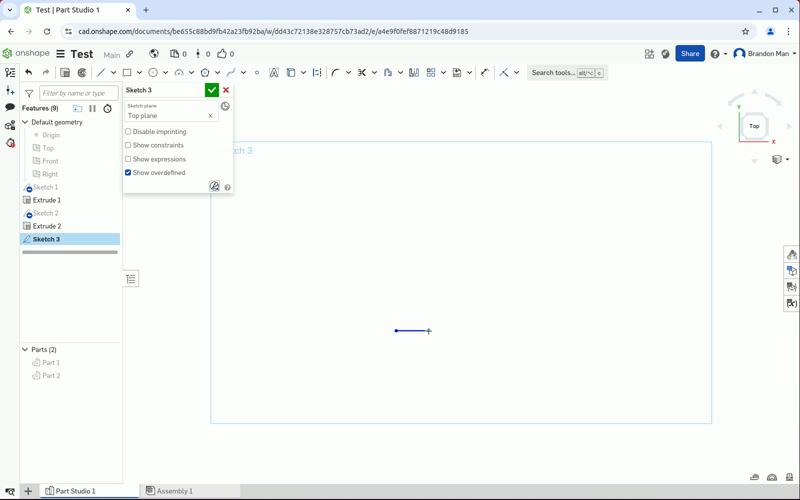
mouse_move(428, 330)
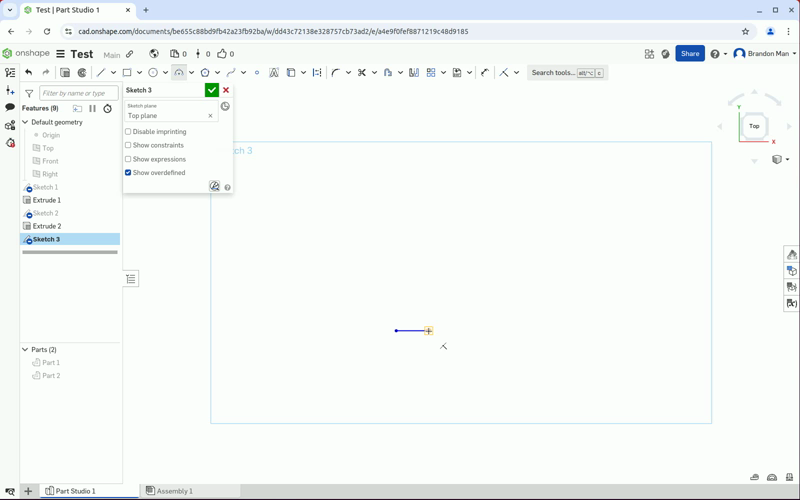
click(428, 330)
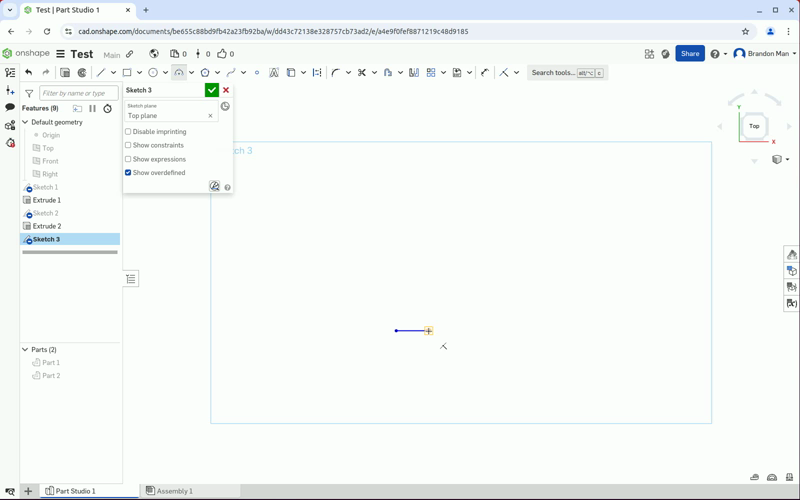
key_down(shift)
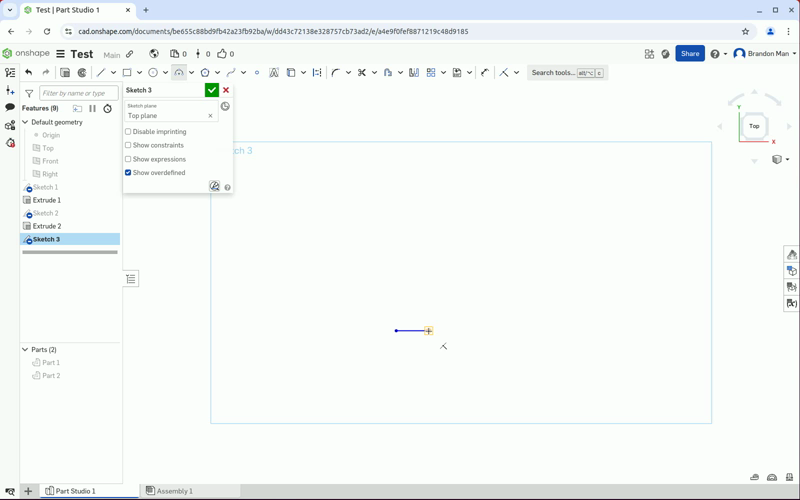
mouse_move(492, 330)
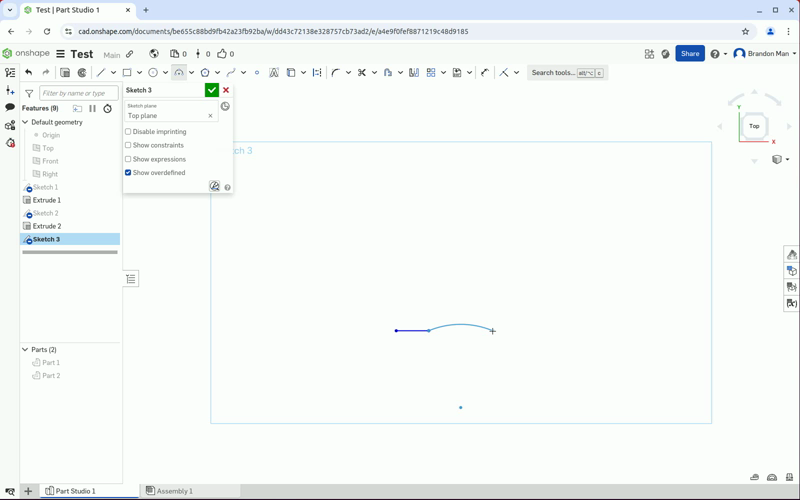
click(492, 330)
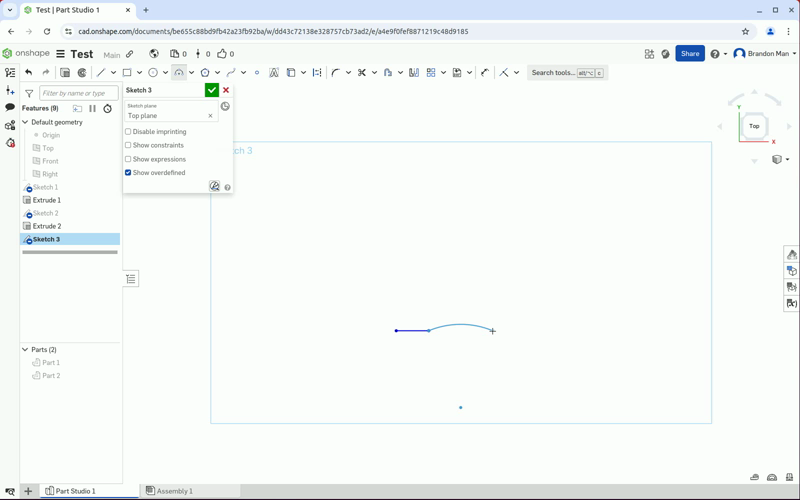
mouse_move(460, 299)
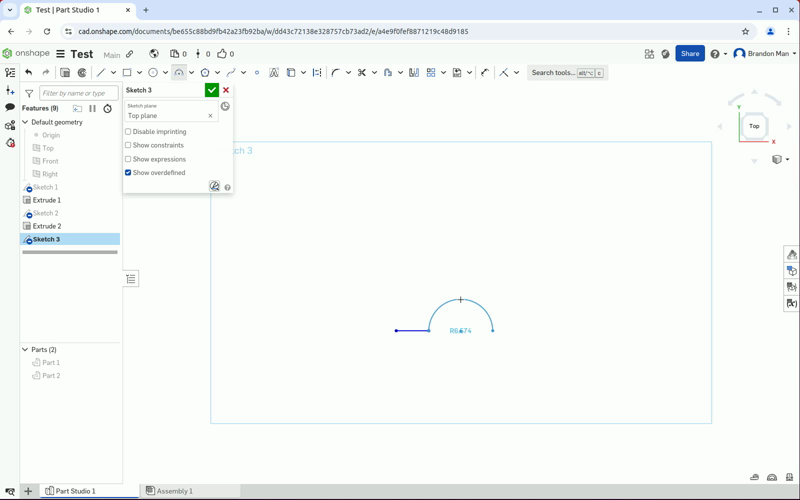
click(460, 299)
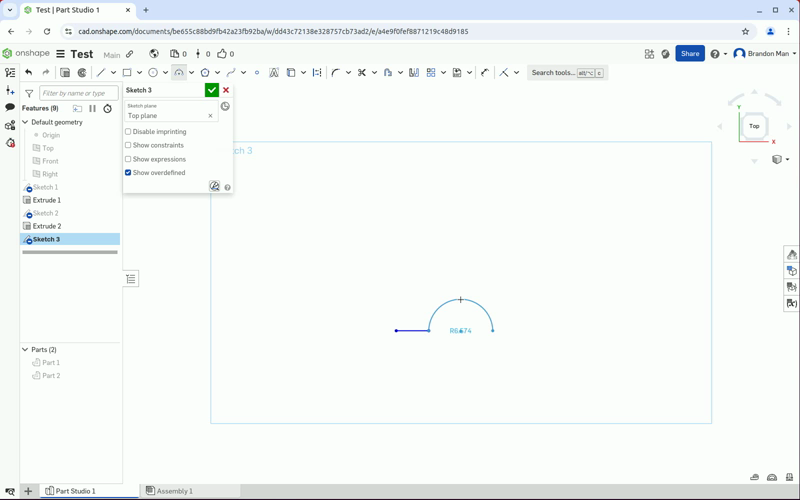
key_up(shift)
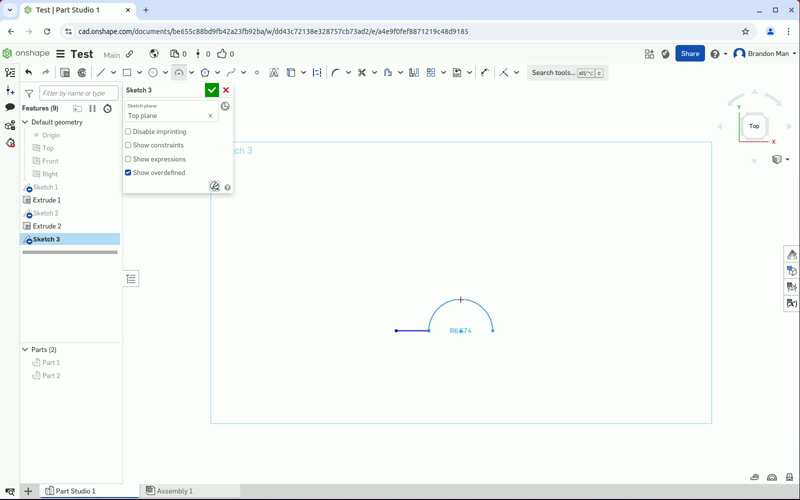
key(esc)
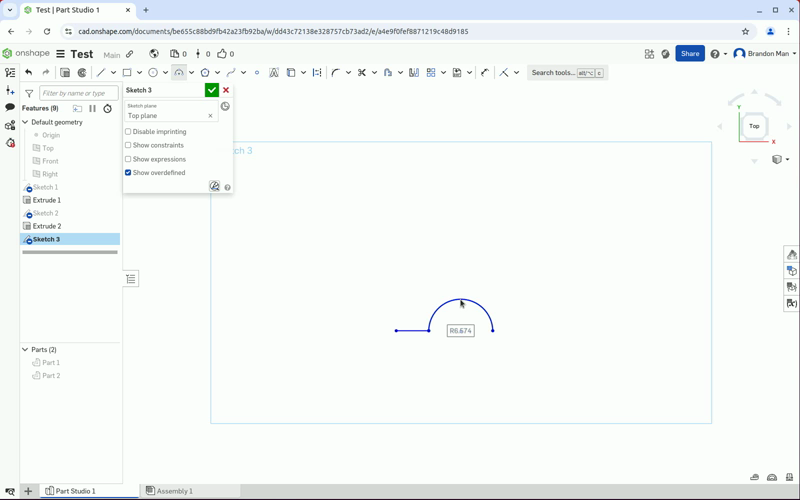
key(l)
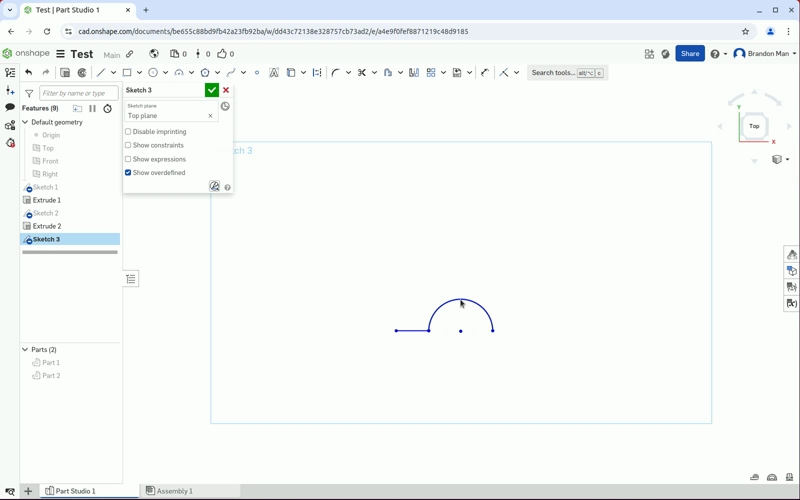
mouse_move(492, 330)
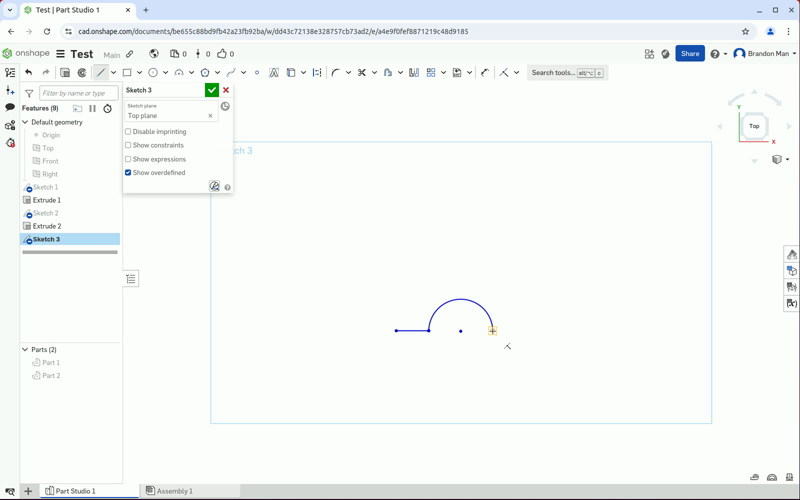
click(492, 330)
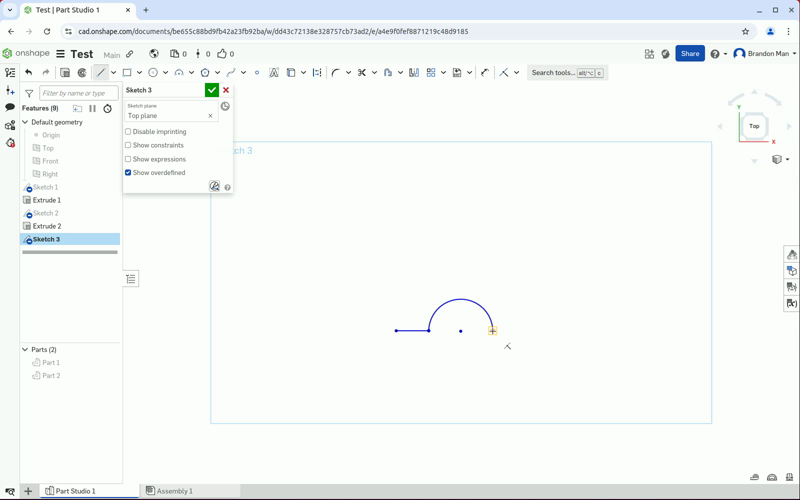
key_down(shift)
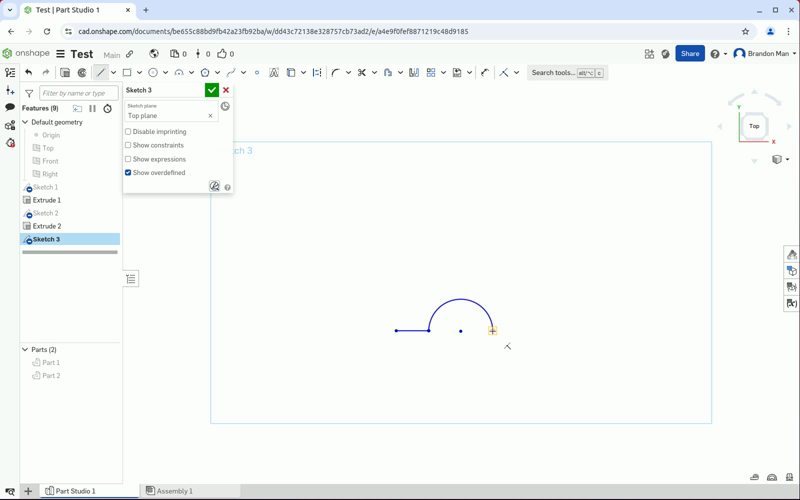
mouse_move(522, 330)
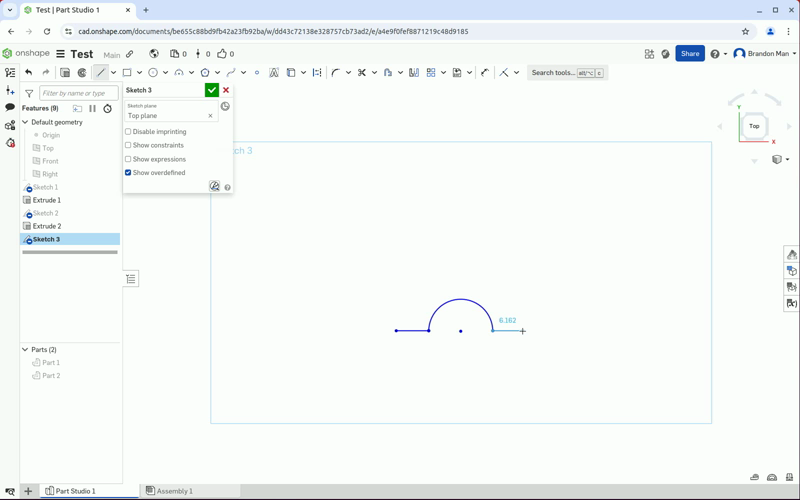
mouse_move(525, 330)
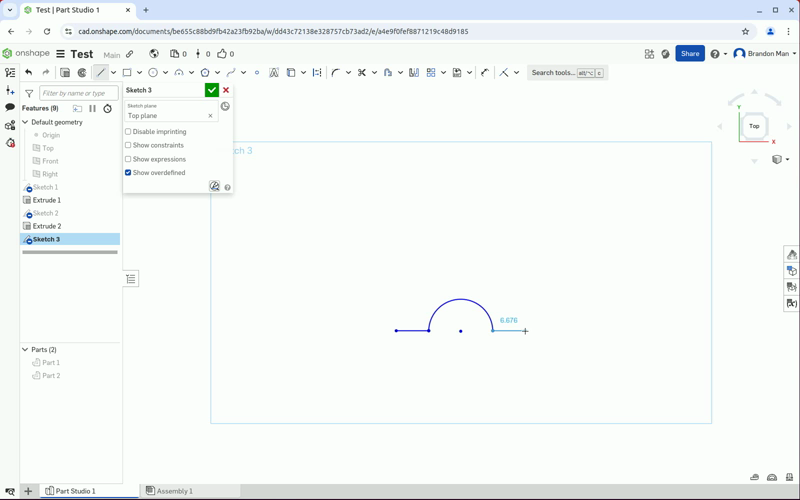
click(525, 330)
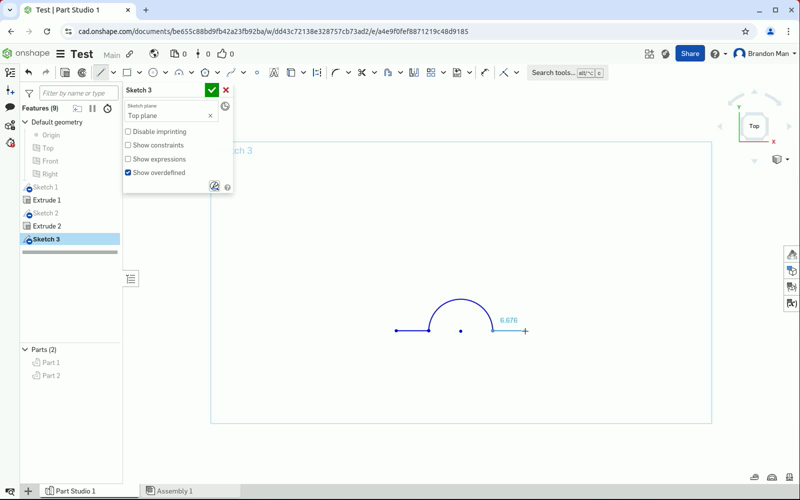
key_up(shift)
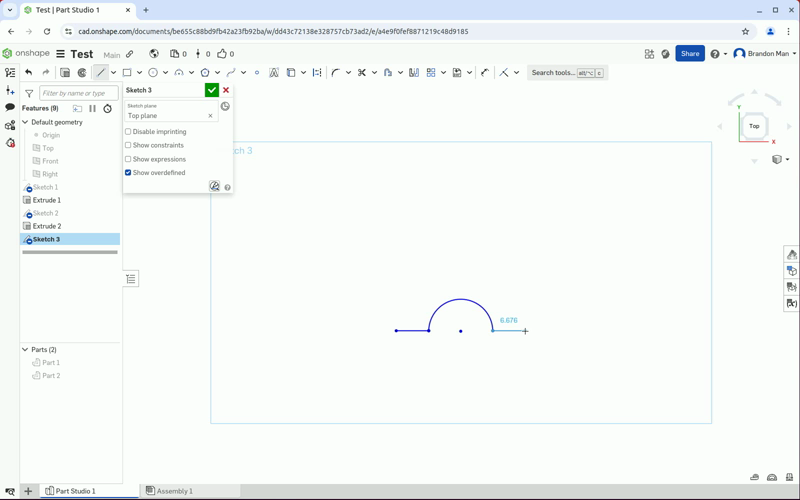
key(esc)
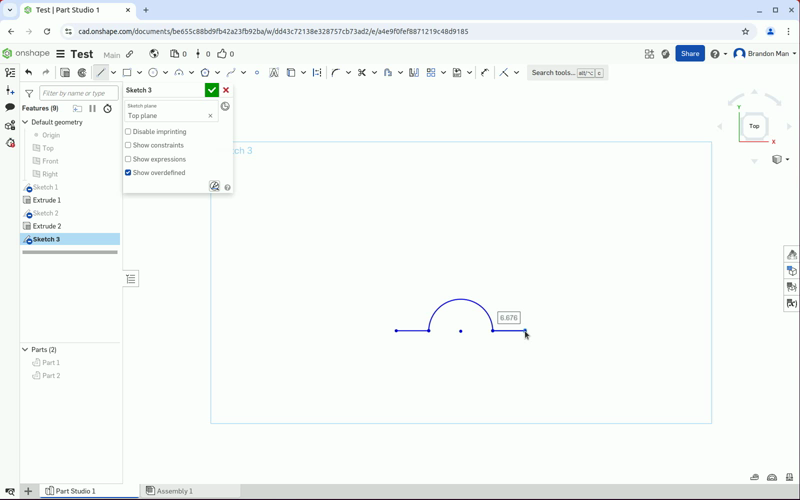
key(a)
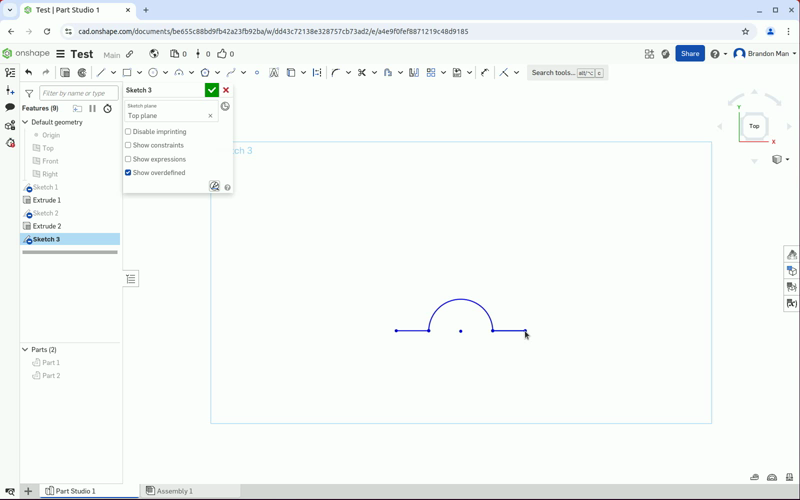
mouse_move(525, 330)
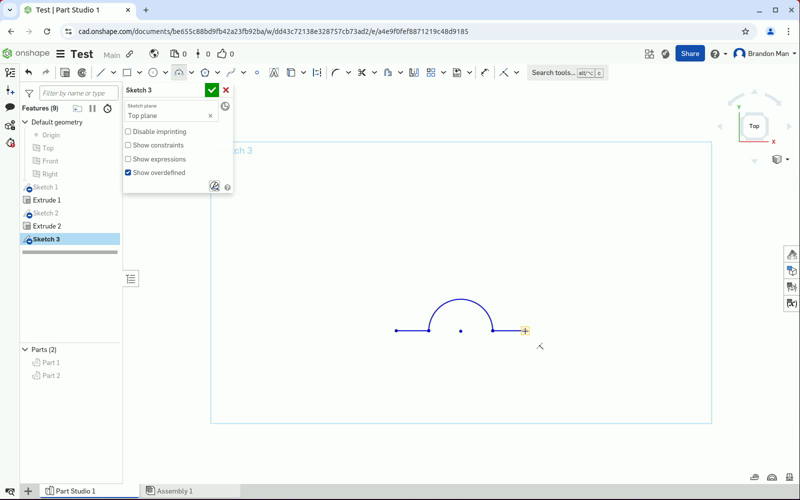
click(525, 330)
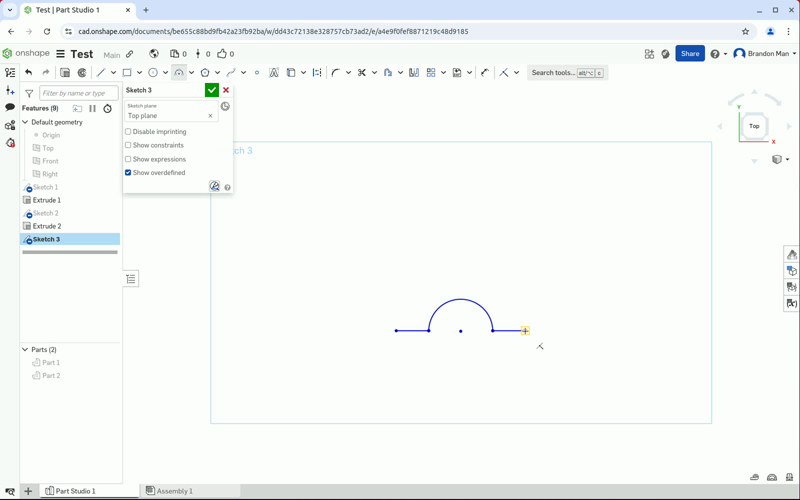
mouse_move(396, 330)
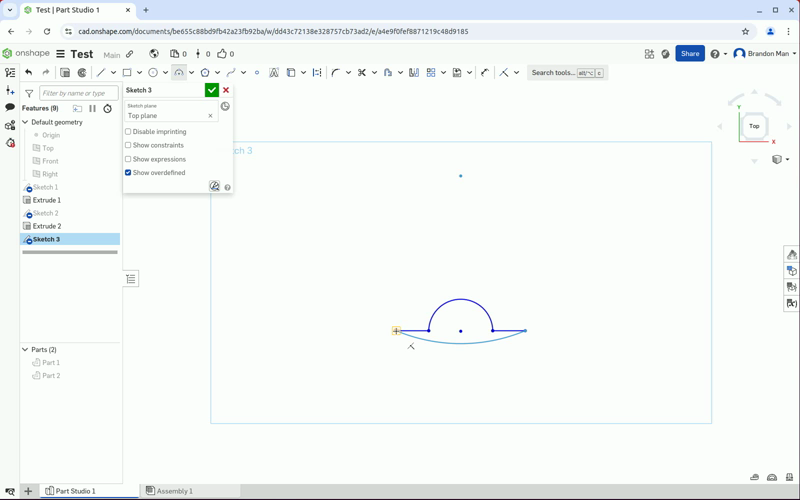
click(396, 330)
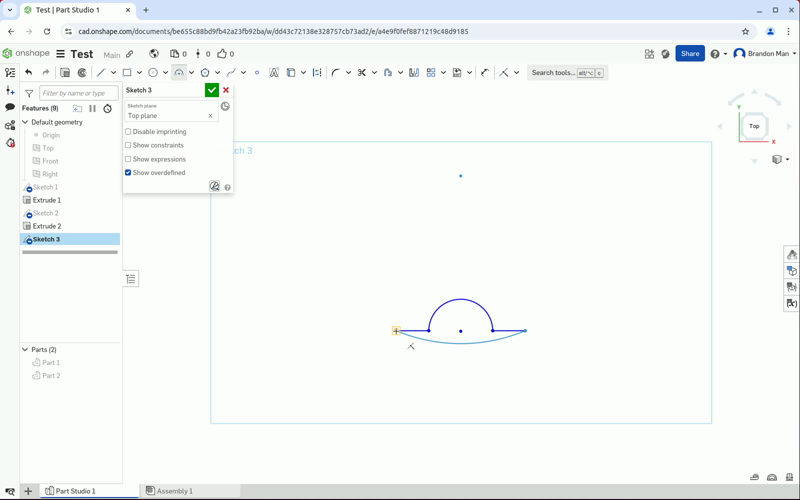
key_down(shift)
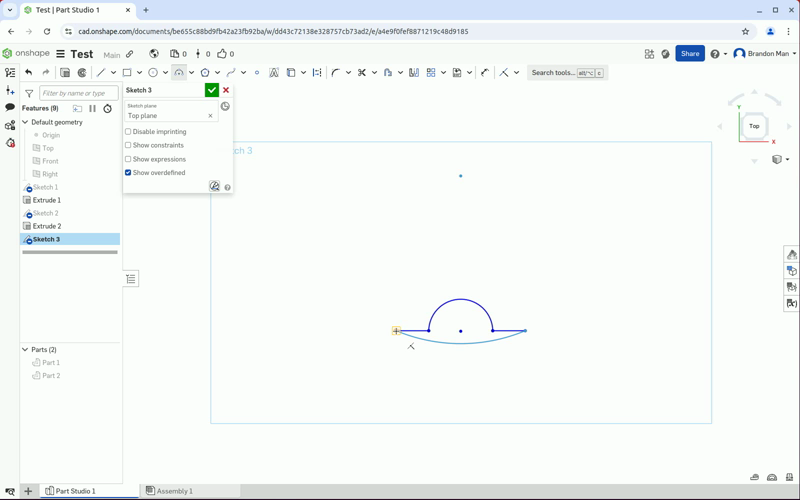
mouse_move(460, 266)
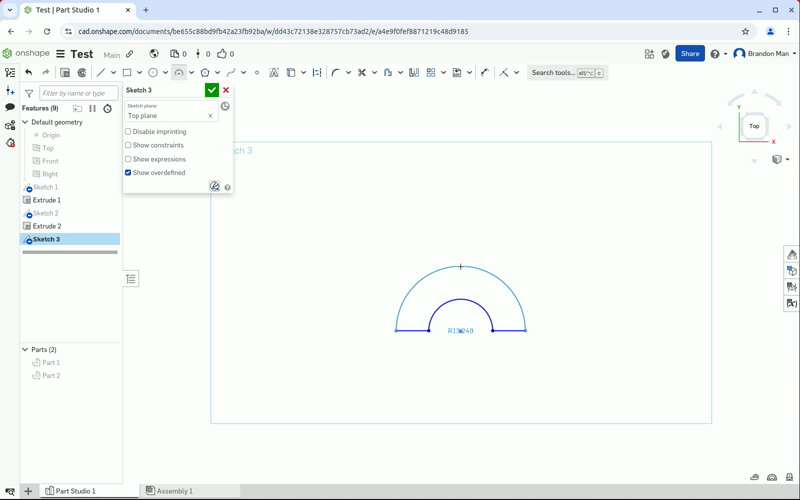
click(460, 266)
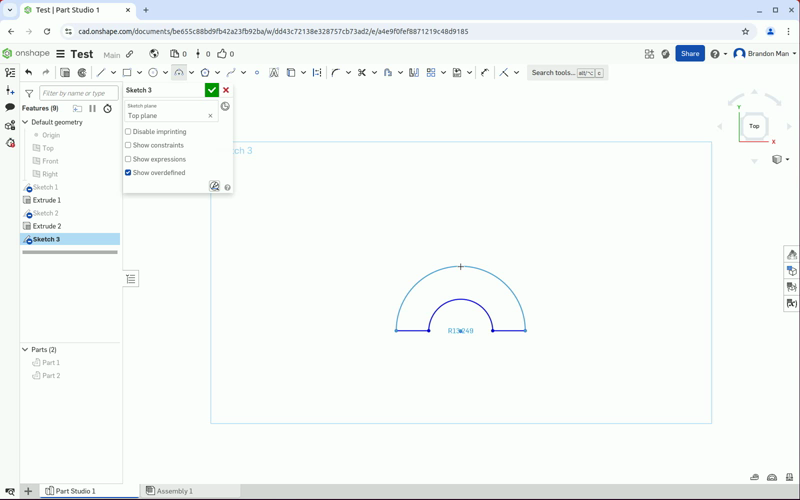
key_up(shift)
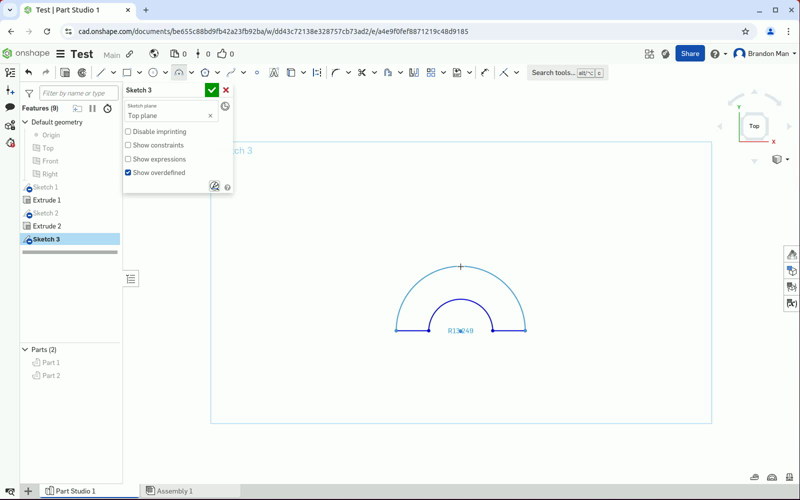
key(esc)
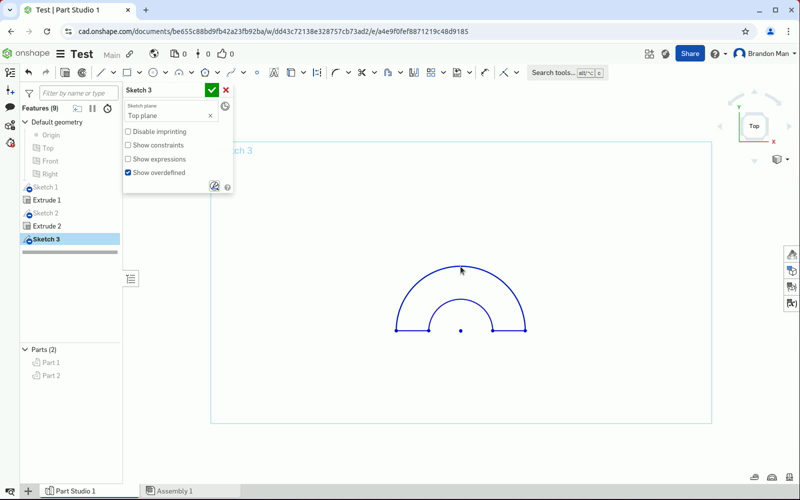
mouse_move(440, 312)
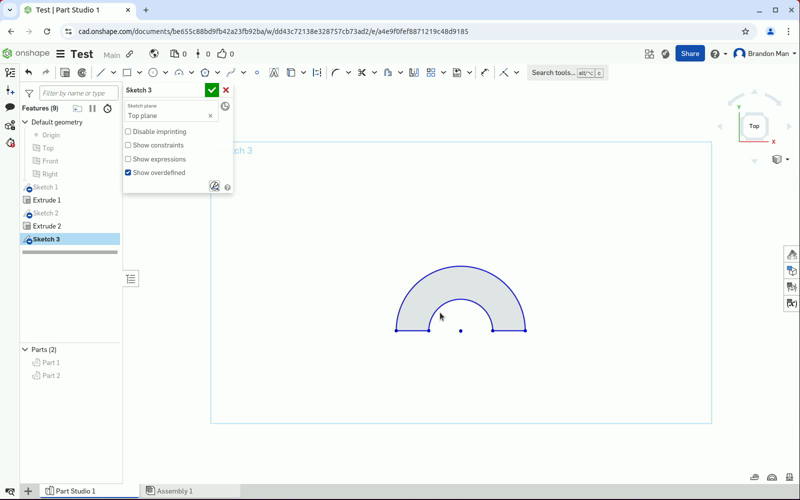
scroll(6)
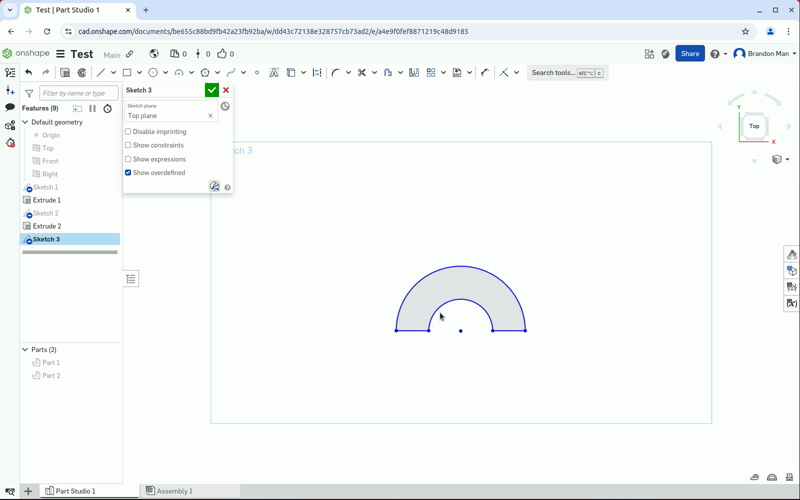
scroll(6)
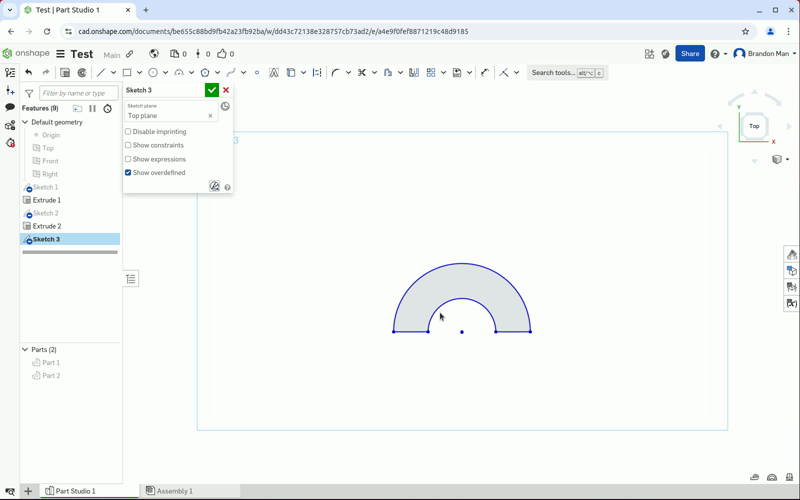
scroll(6)
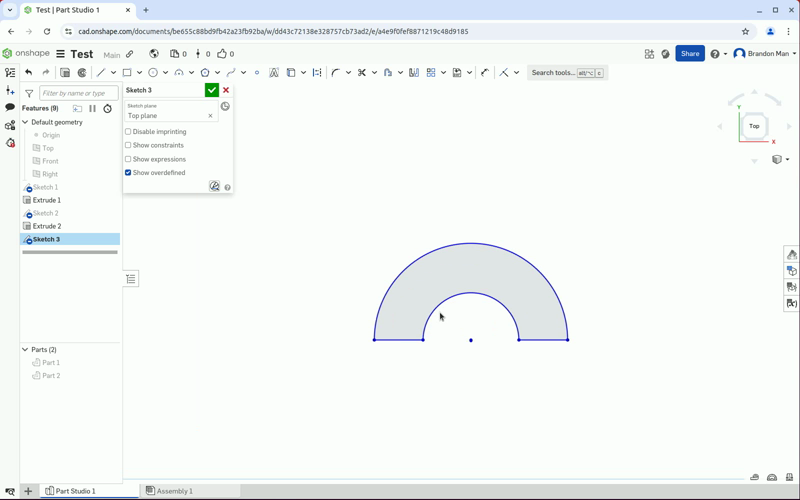
scroll(6)
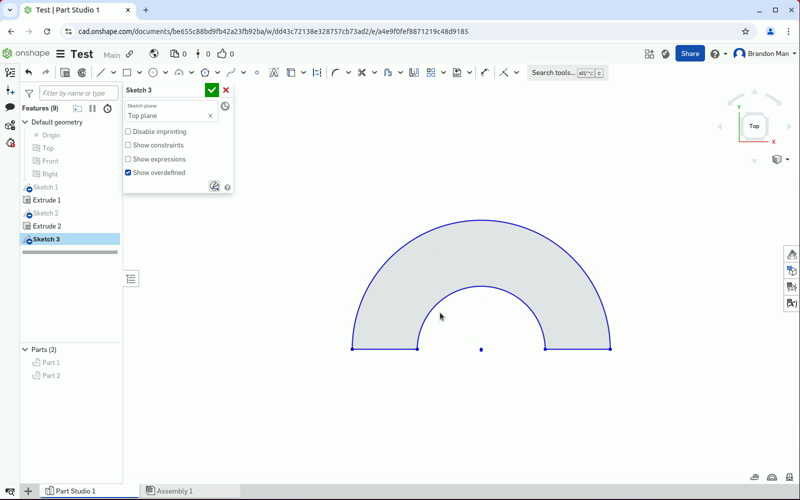
scroll(6)
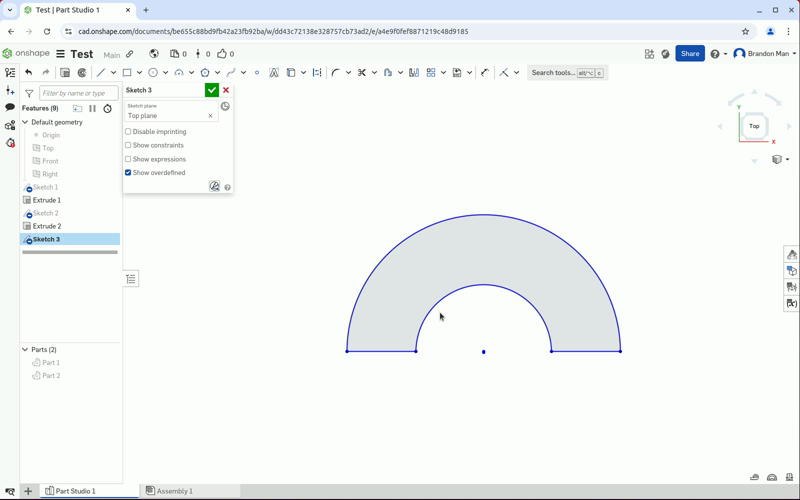
scroll(6)
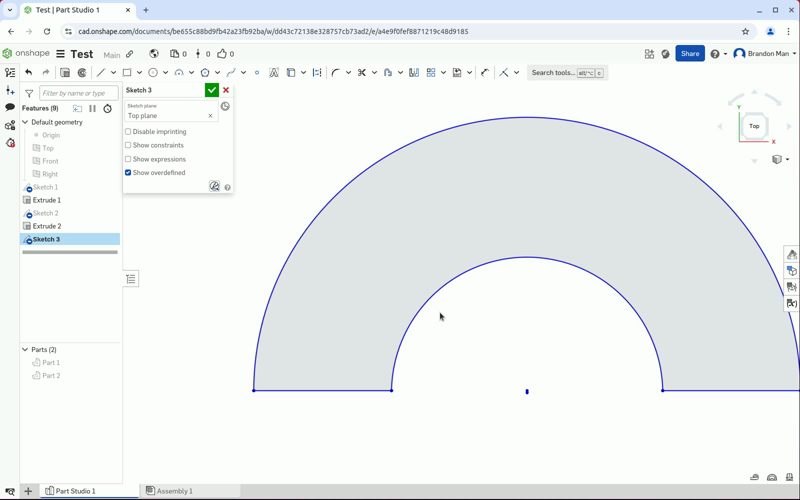
scroll(6)
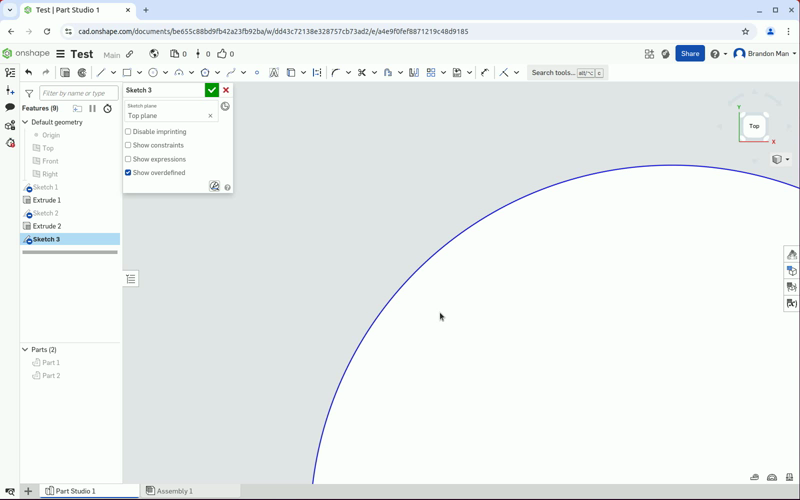
click(440, 312)
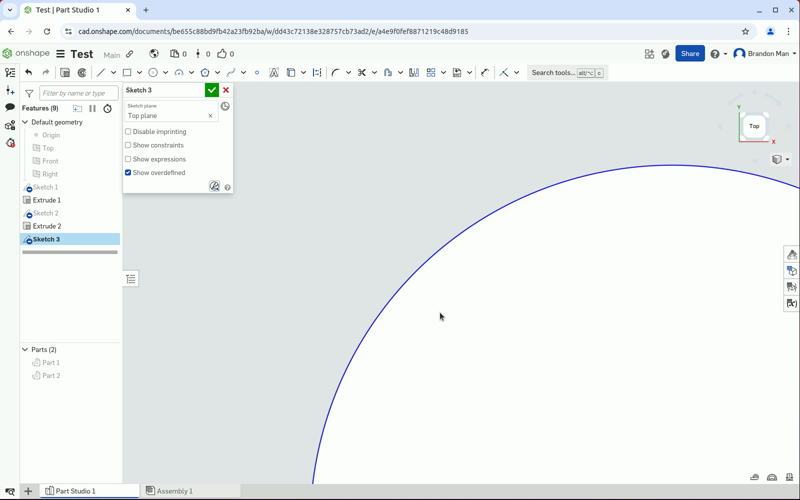
scroll(-6)
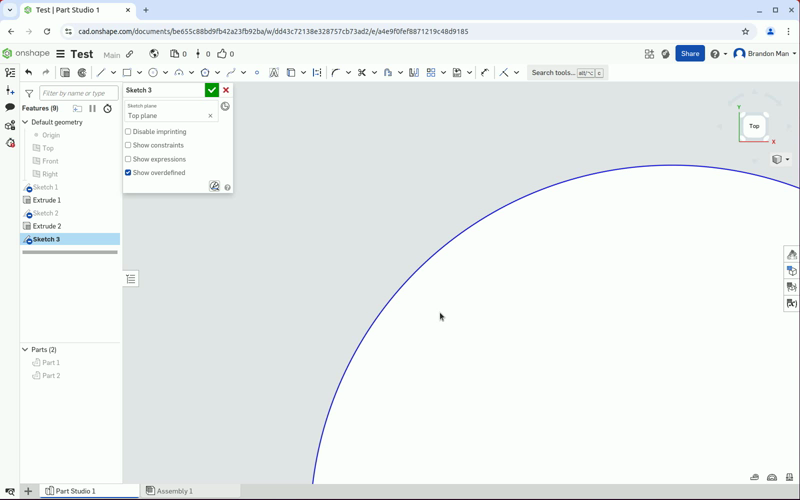
scroll(-6)
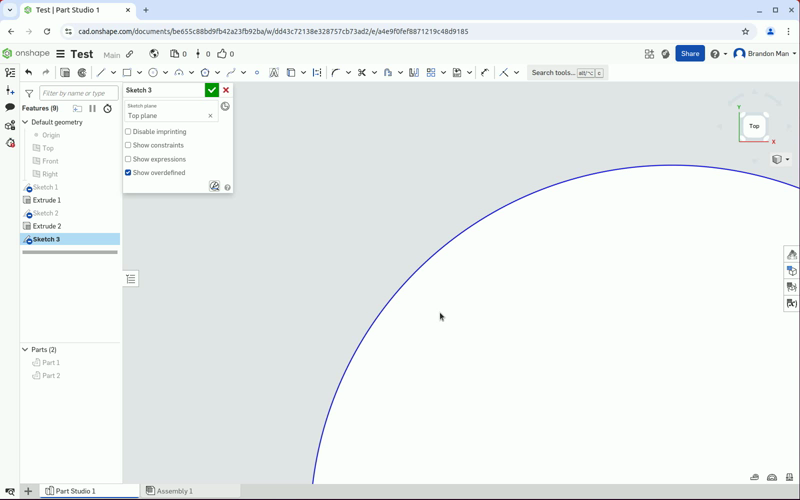
scroll(-6)
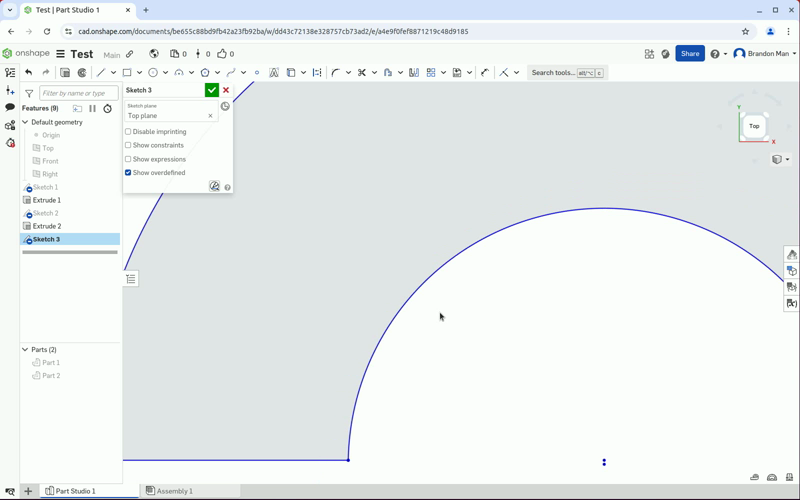
scroll(-6)
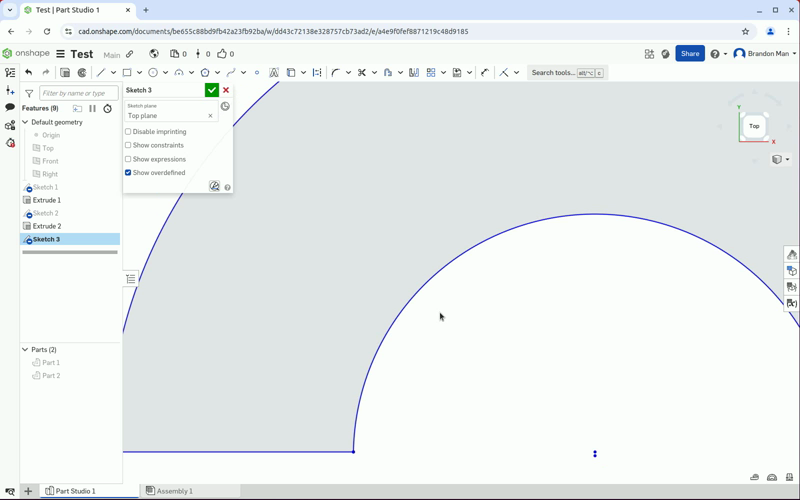
scroll(-6)
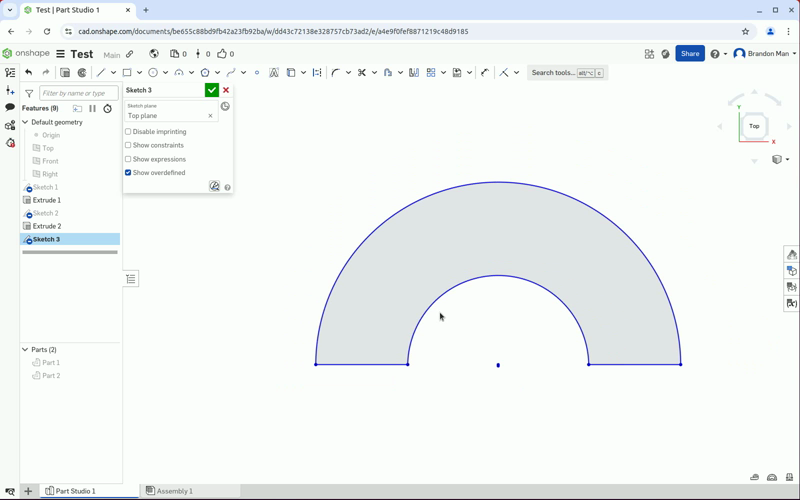
scroll(-6)
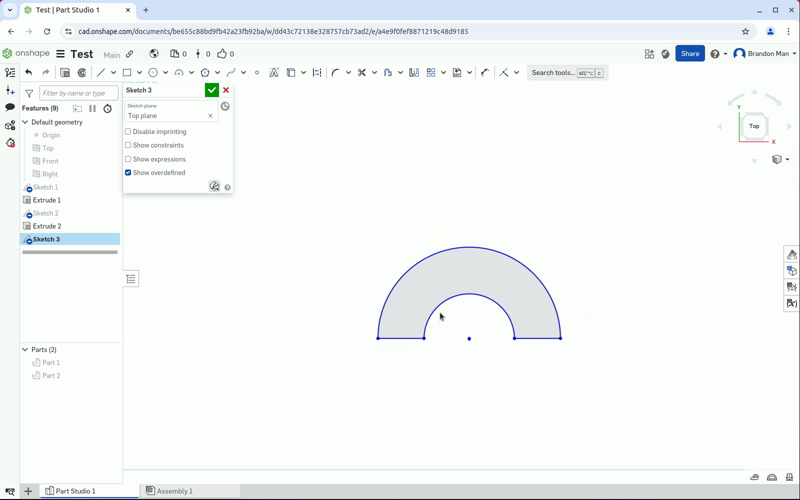
scroll(-6)
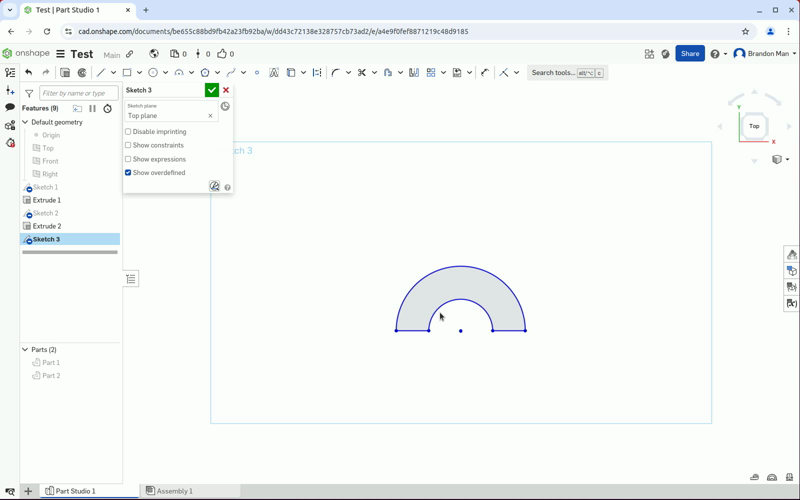
mouse_move(73, 352)
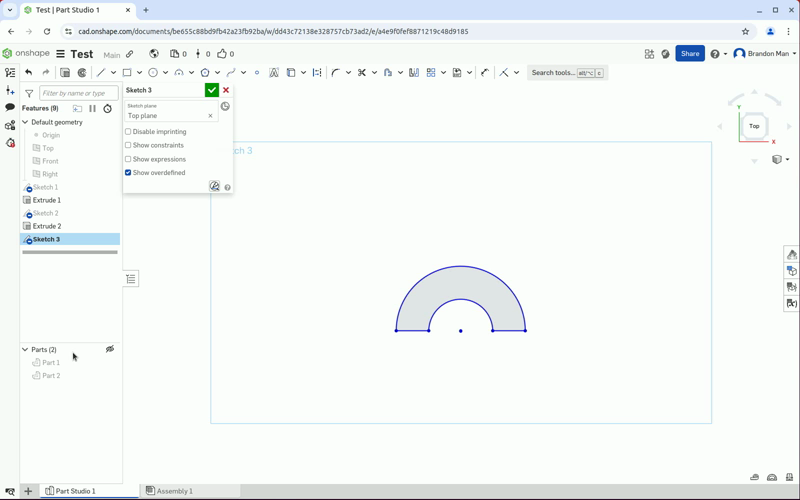
key(shift+y)
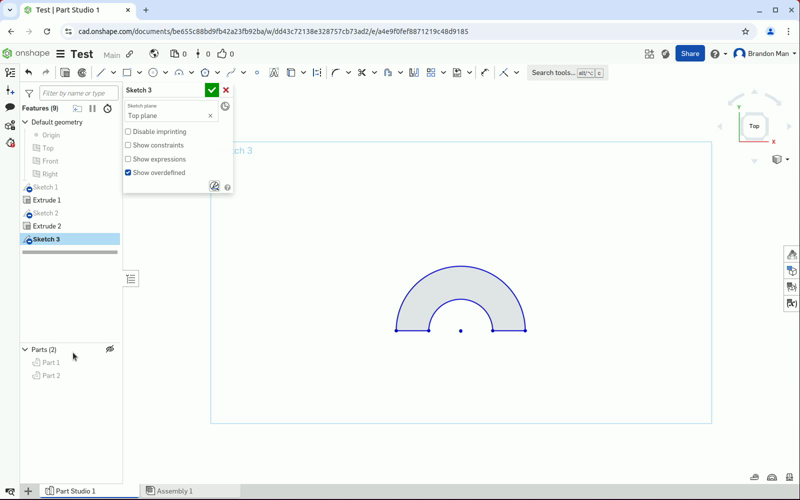
key(shift+e)
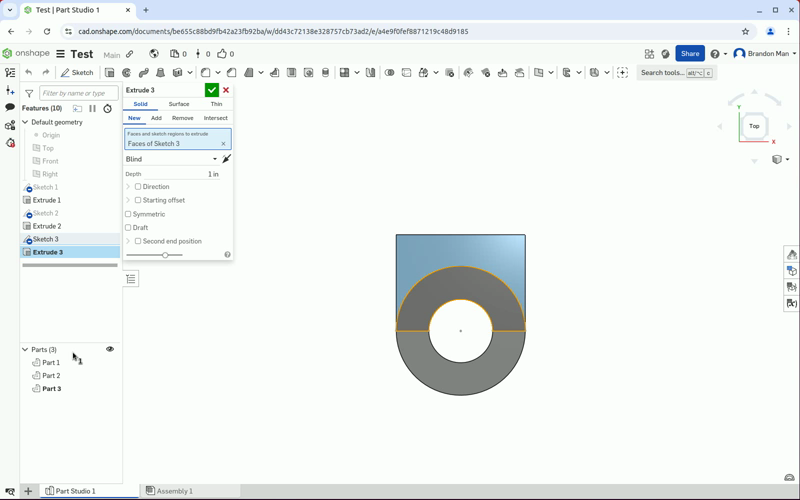
mouse_move(143, 106)
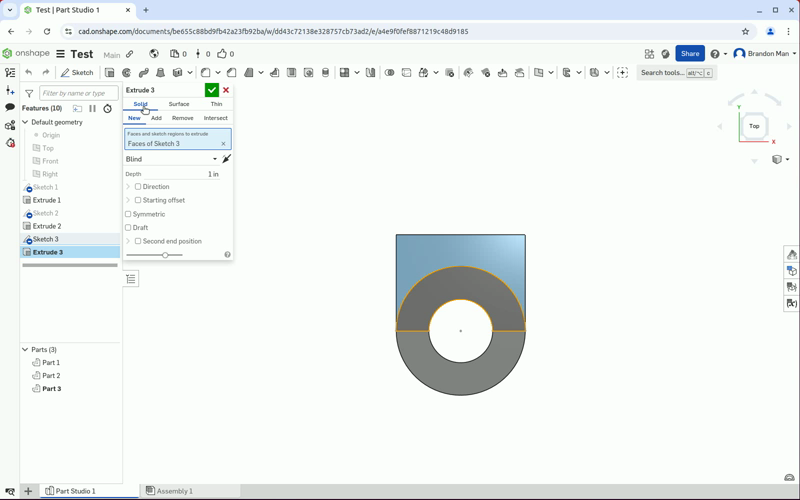
click(143, 106)
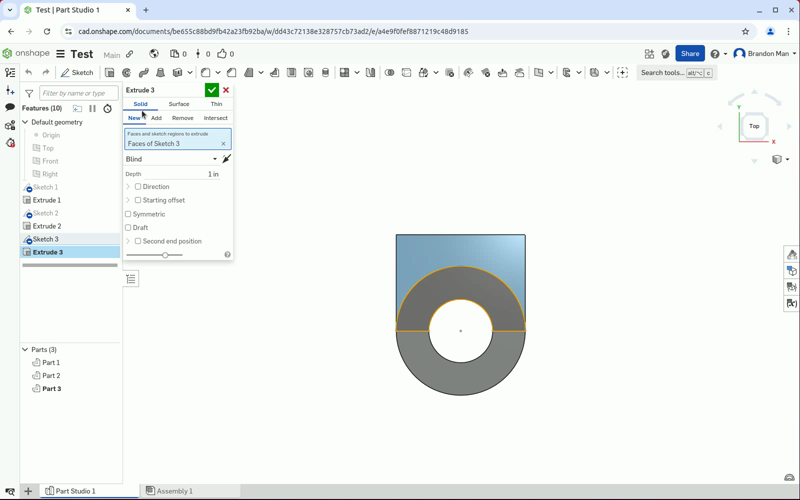
mouse_move(137, 120)
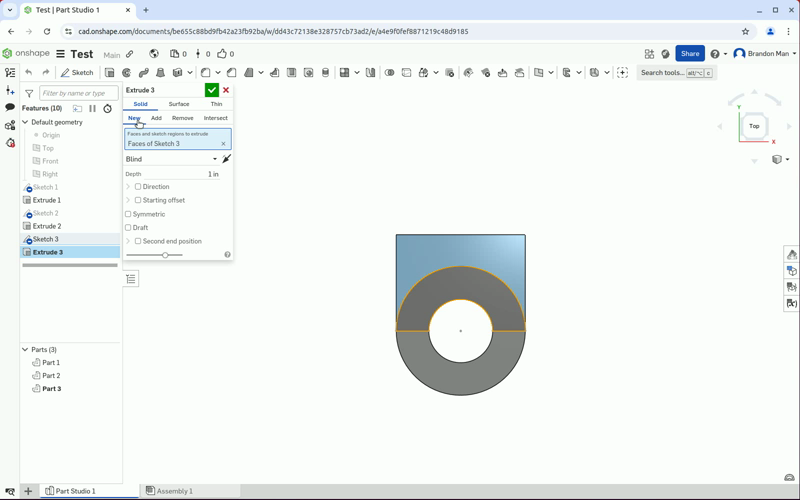
click(137, 120)
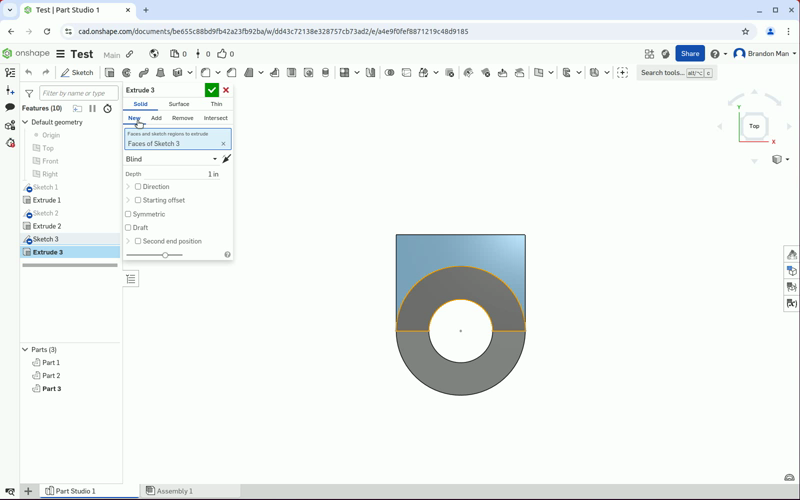
key(tab, 4)
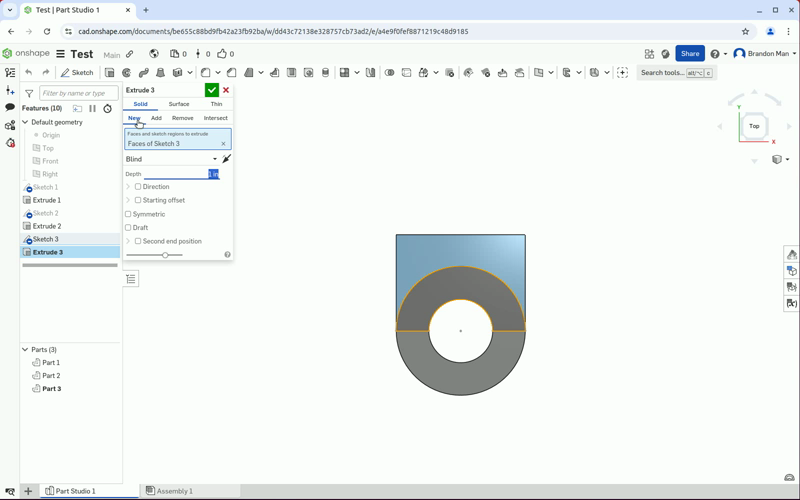
text(6.499)
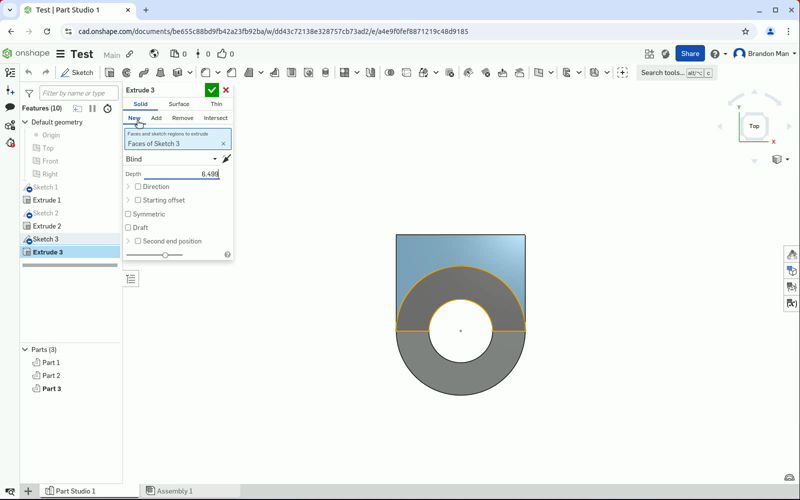
key(enter)
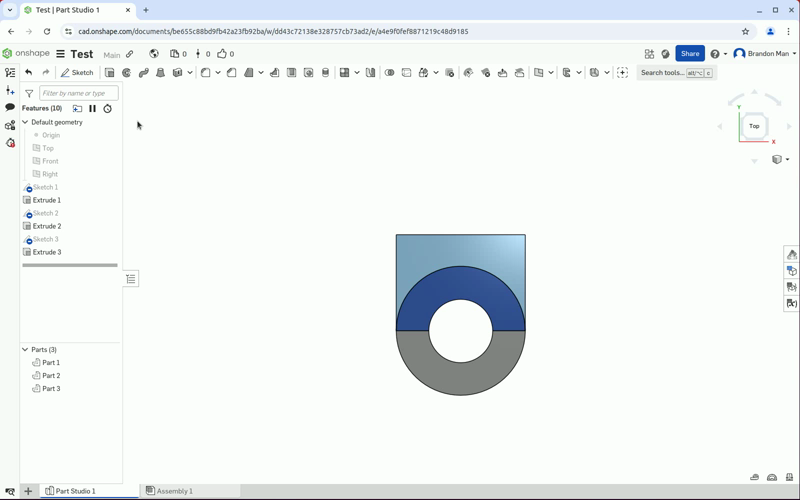
key(shift+h)
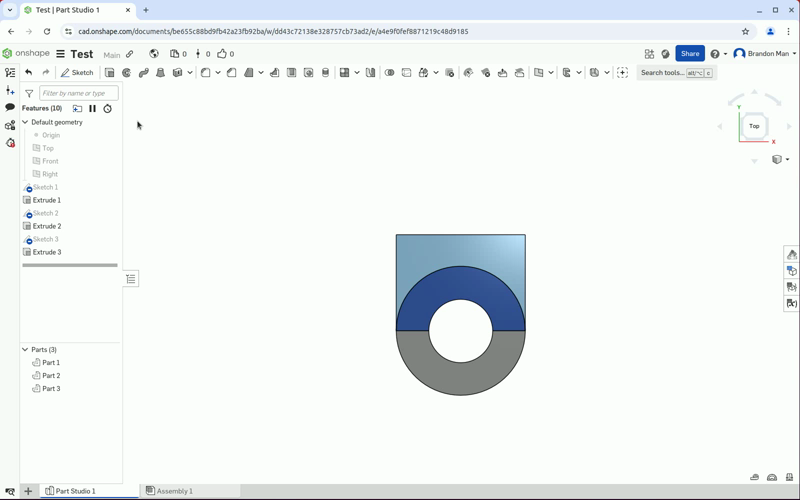
key(shift+h)
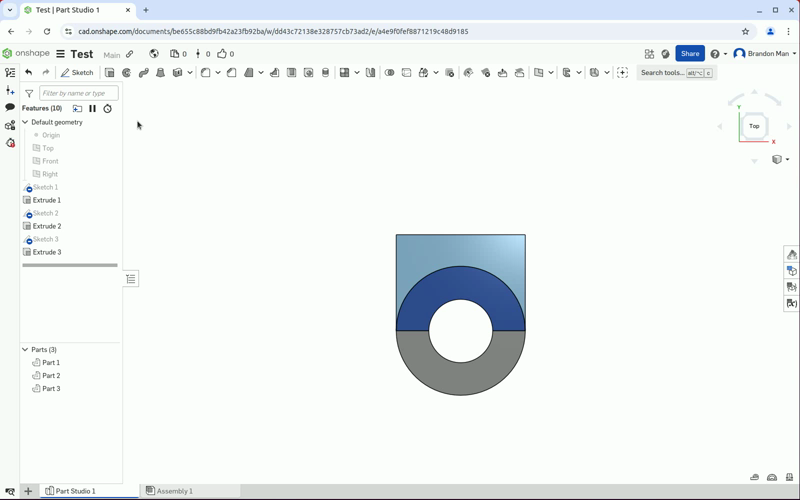
mouse_move(73, 189)
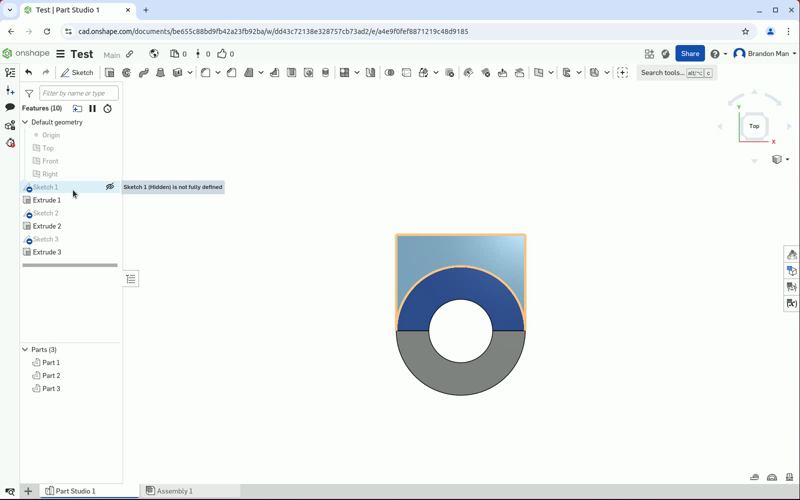
click(73, 189)
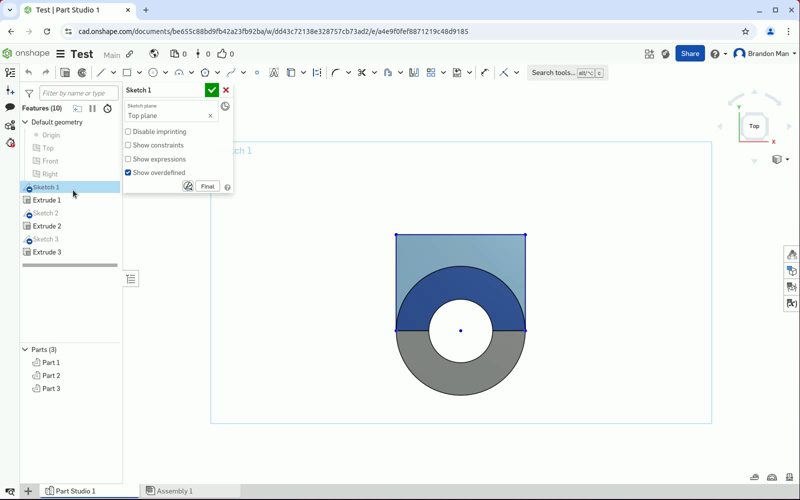
mouse_move(229, 92)
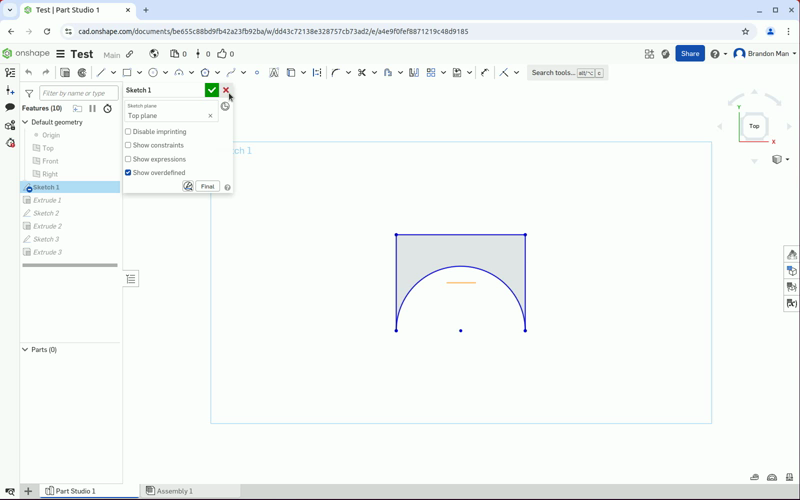
click(229, 92)
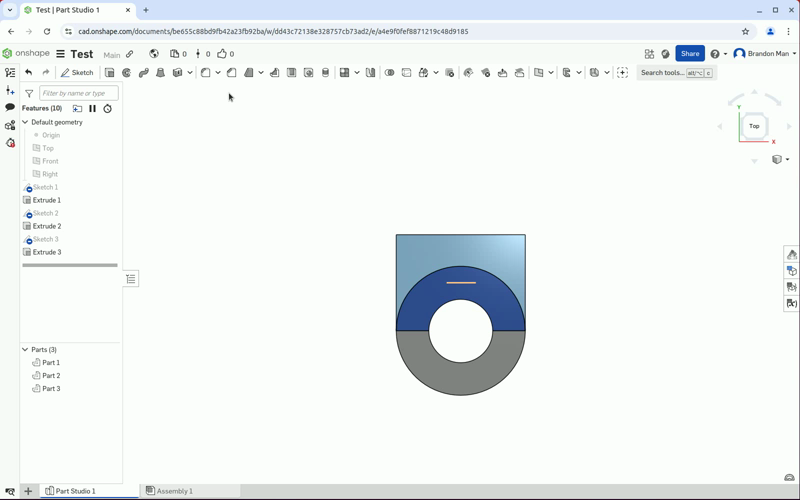
mouse_move(541, 75)
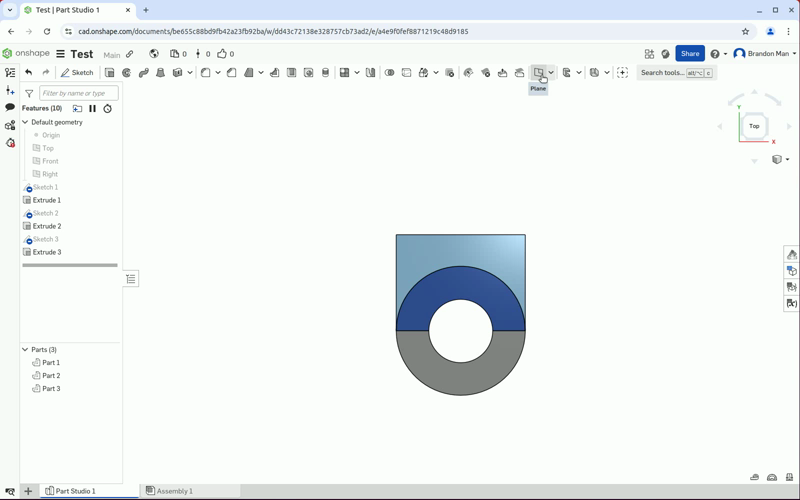
click(541, 75)
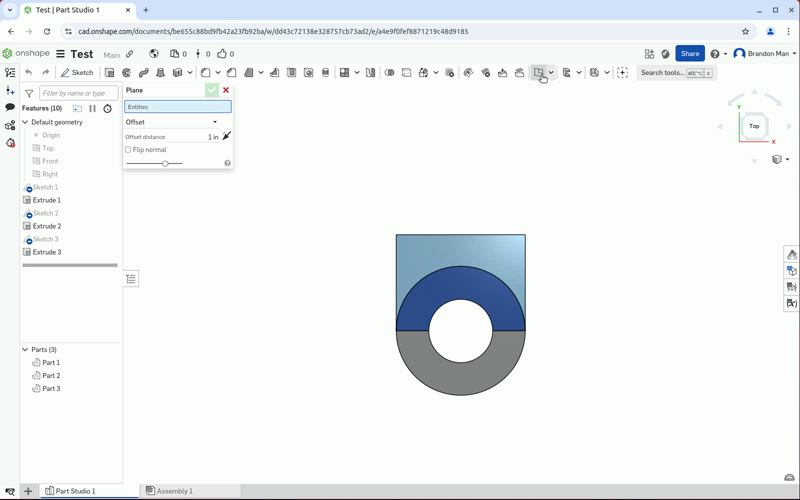
mouse_move(73, 150)
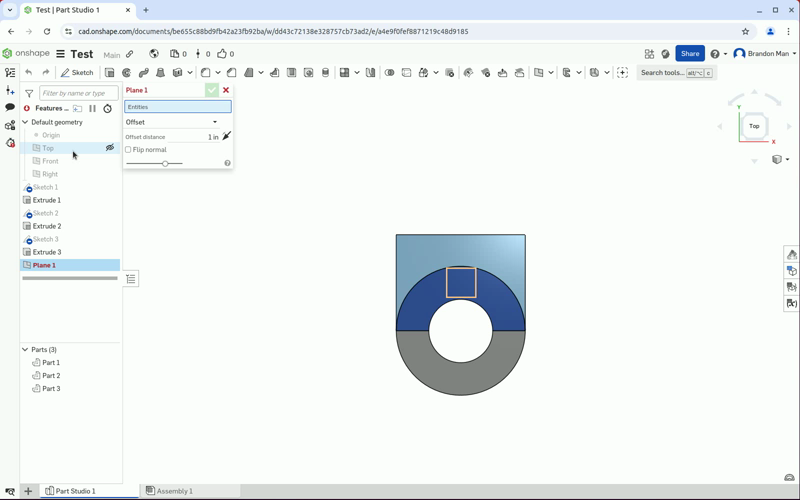
click(73, 150)
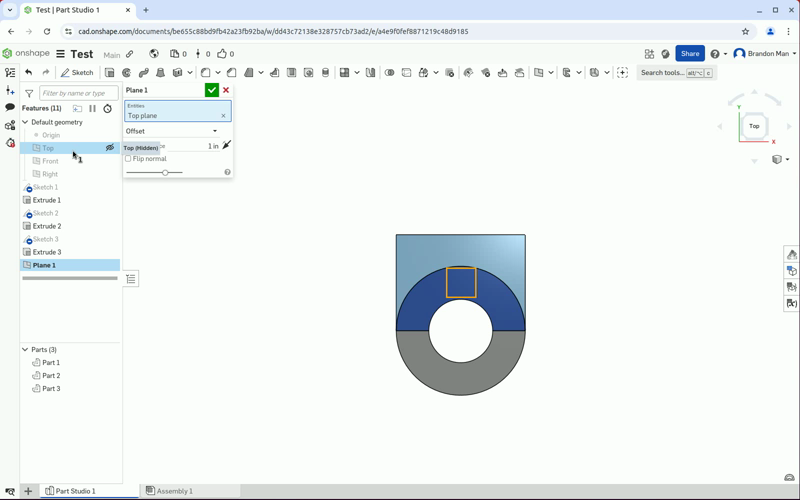
key(tab, 2)
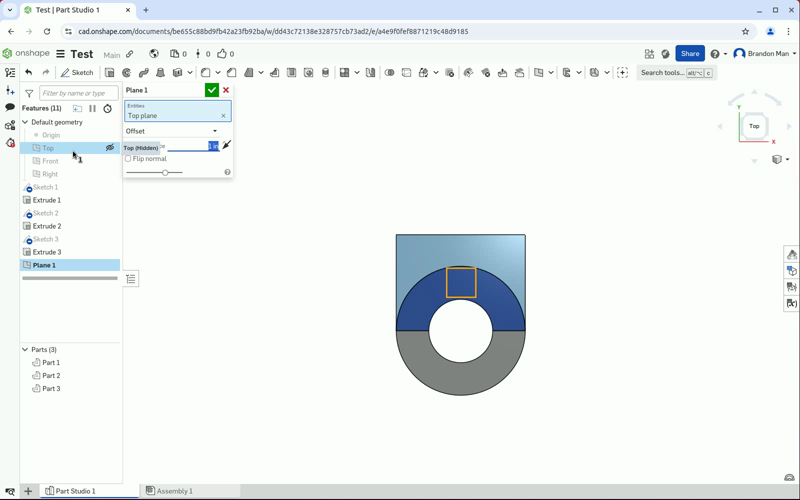
text(6.501)
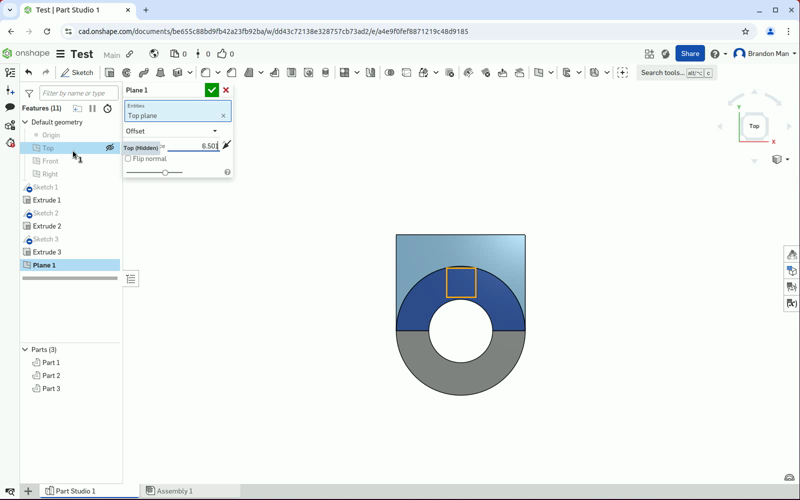
key(enter, 2)
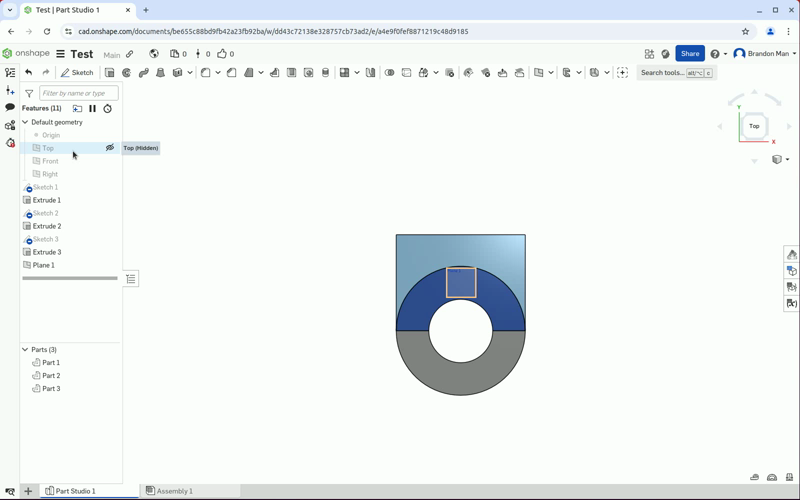
key(shift+s)
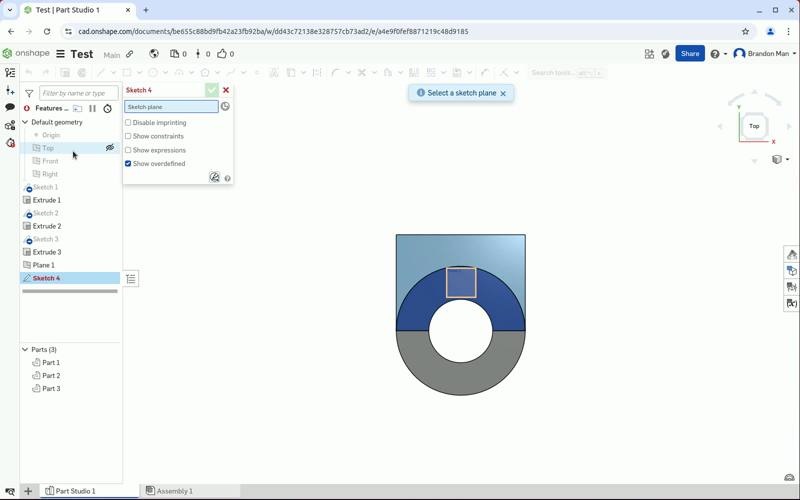
mouse_move(73, 267)
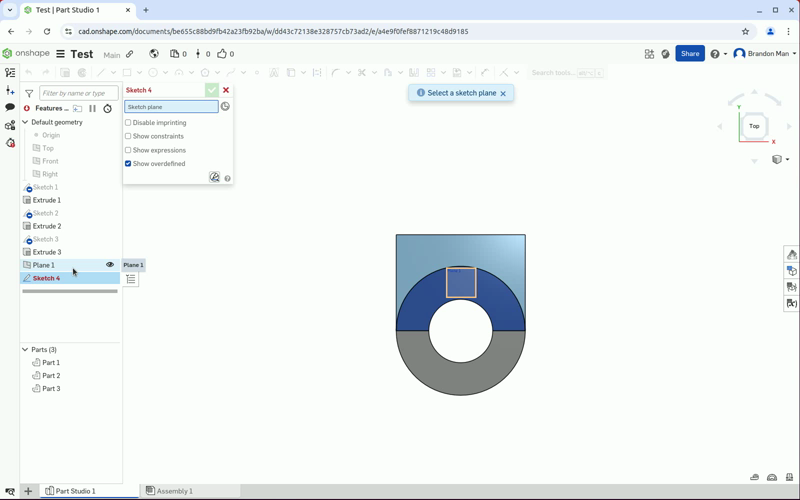
click(73, 267)
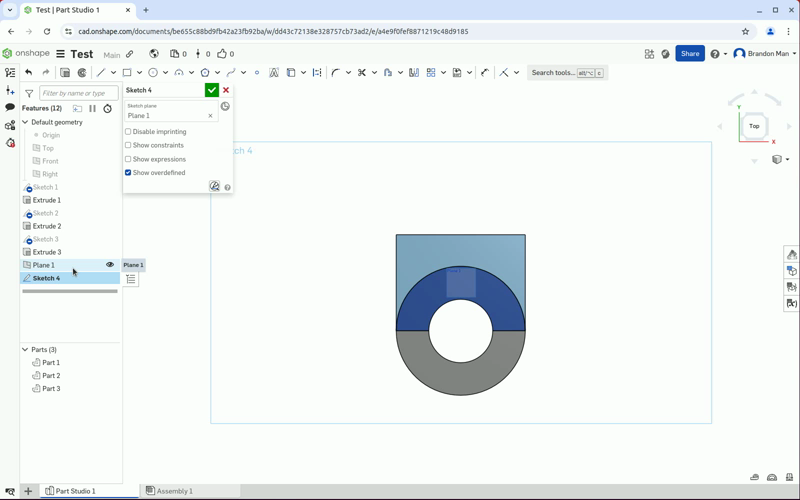
mouse_move(73, 352)
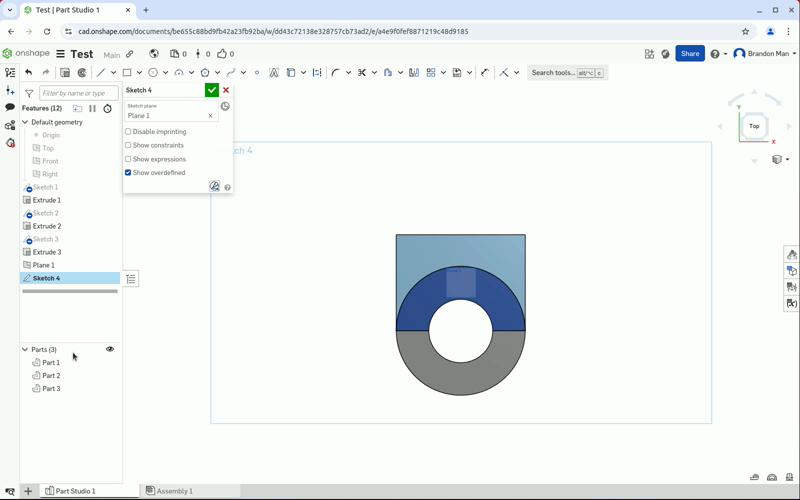
key(y)
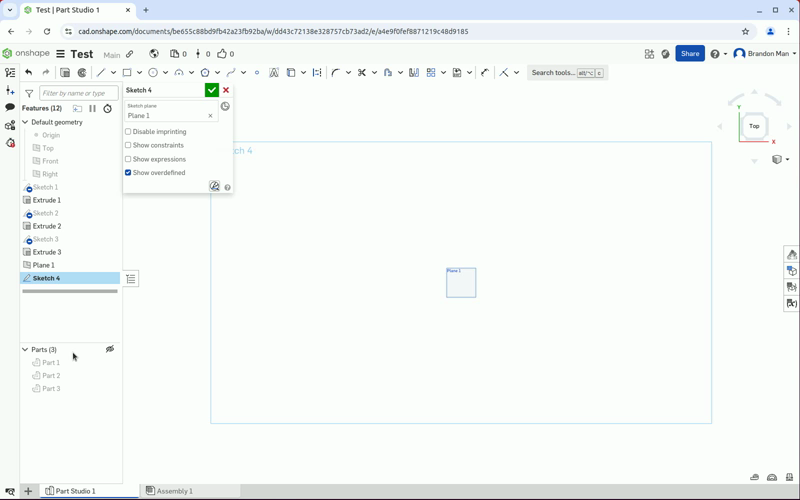
key(l)
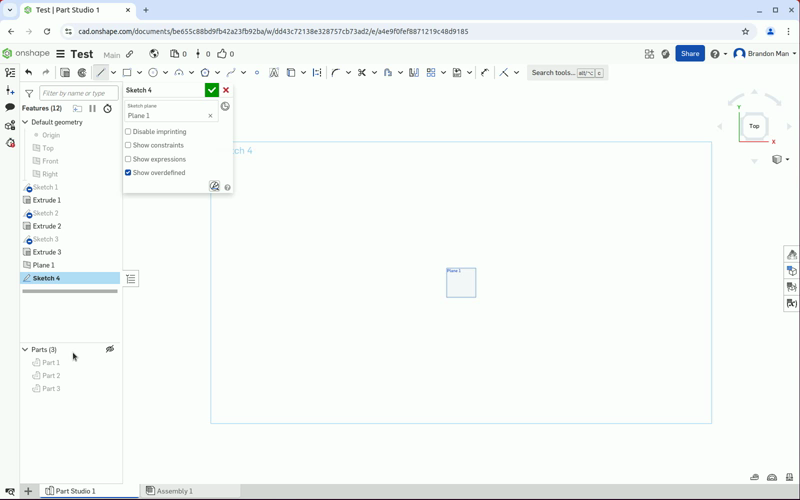
key_down(shift)
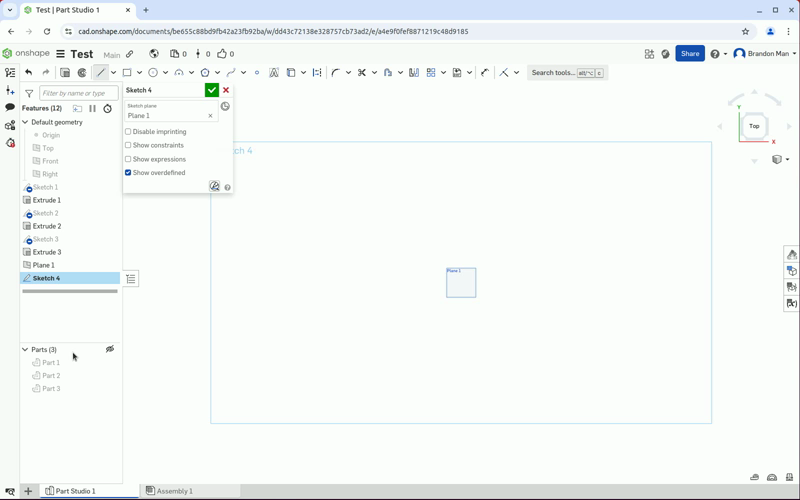
mouse_move(396, 266)
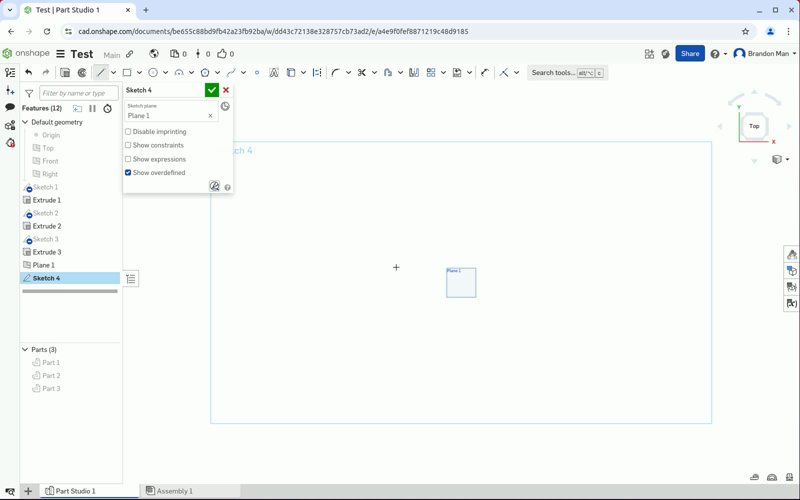
click(396, 266)
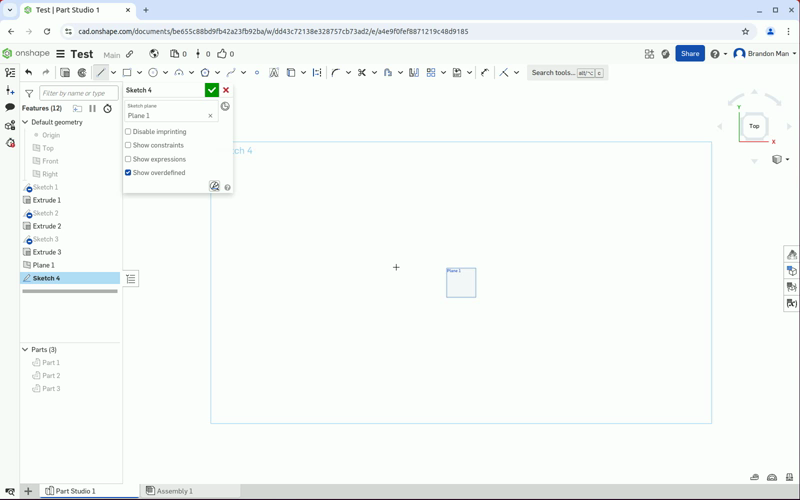
key_up(shift)
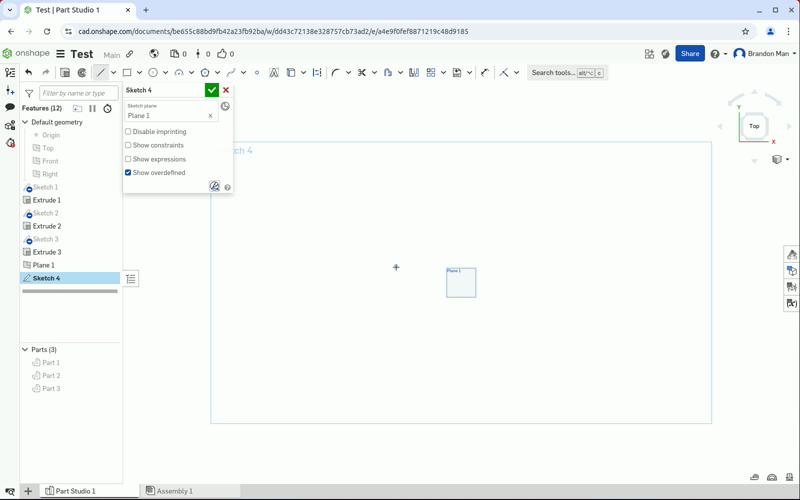
key_down(shift)
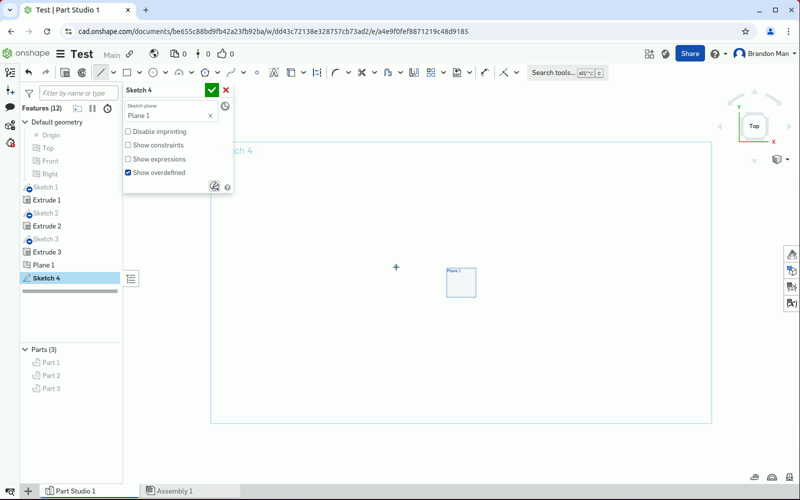
mouse_move(525, 266)
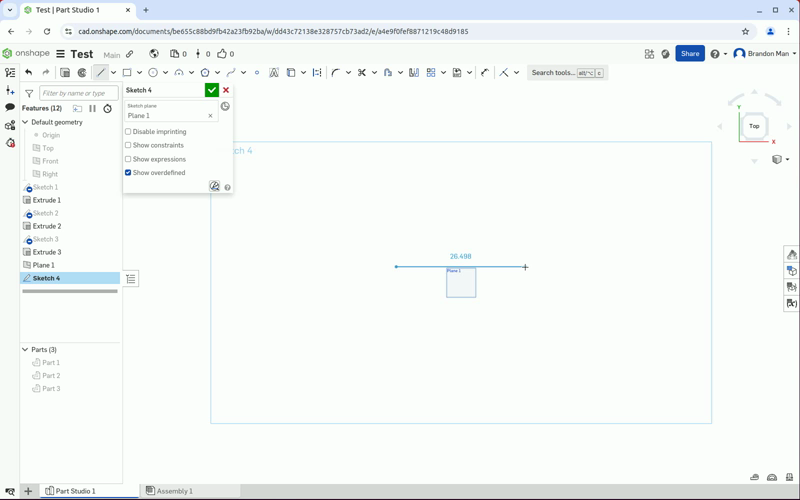
click(525, 266)
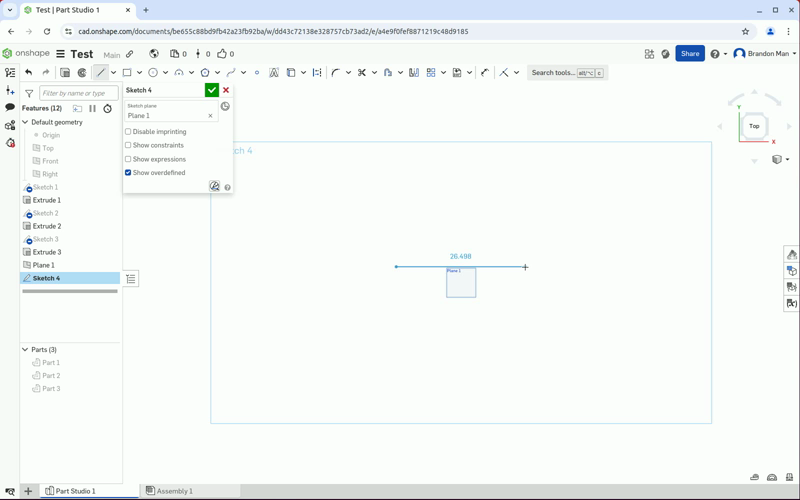
key_up(shift)
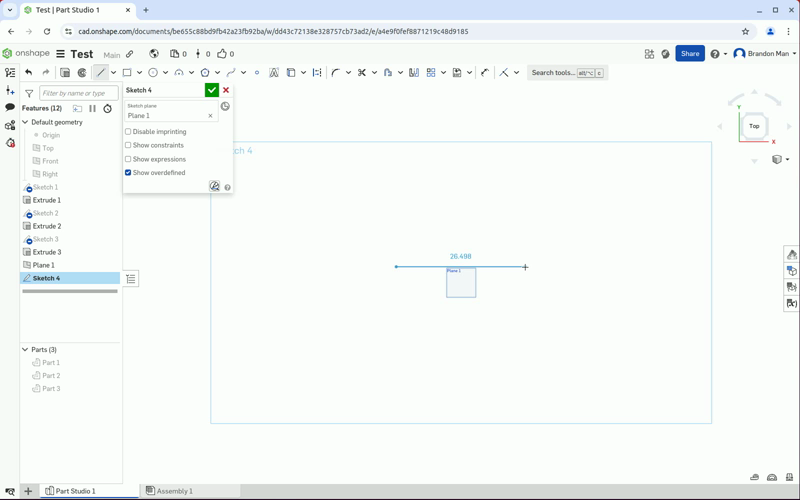
key_down(shift)
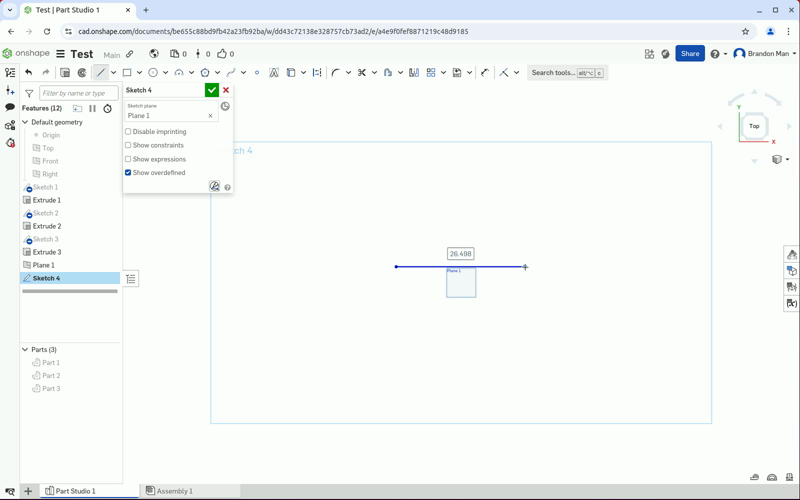
mouse_move(555, 266)
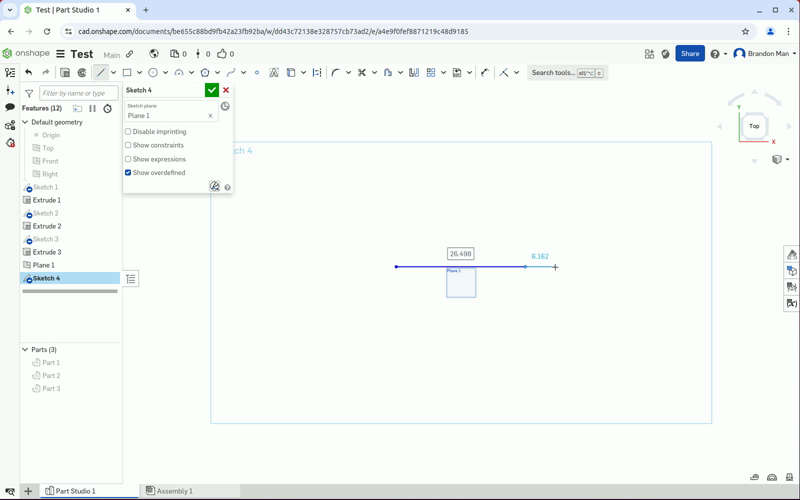
mouse_move(525, 234)
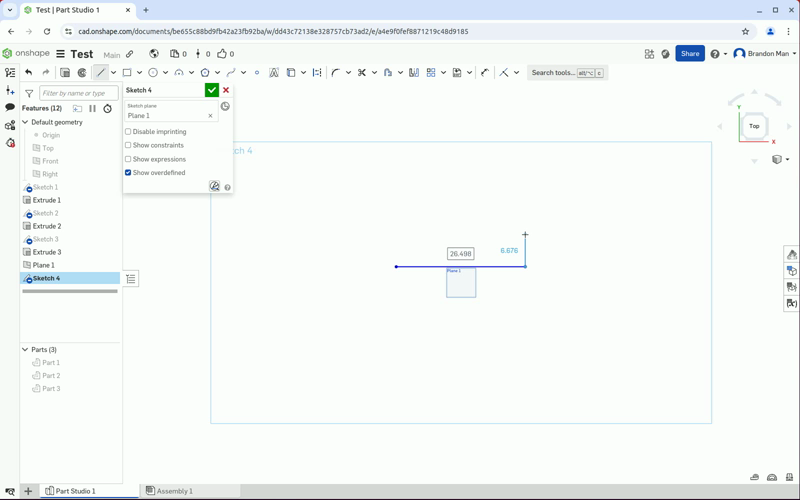
click(525, 234)
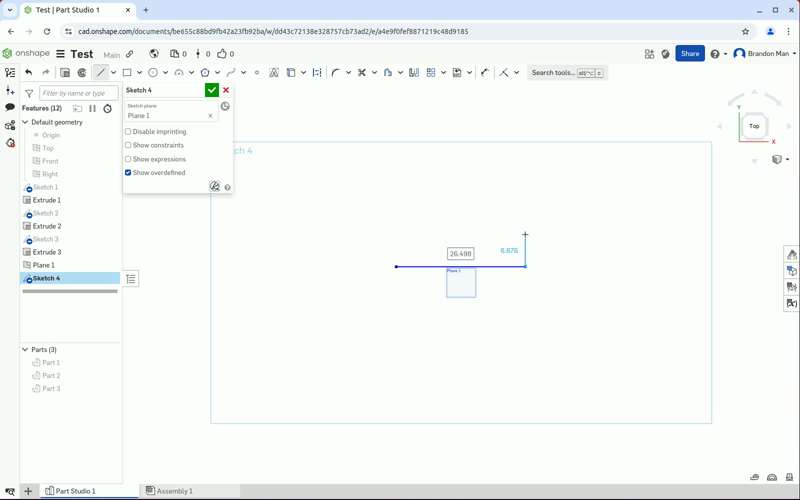
key_up(shift)
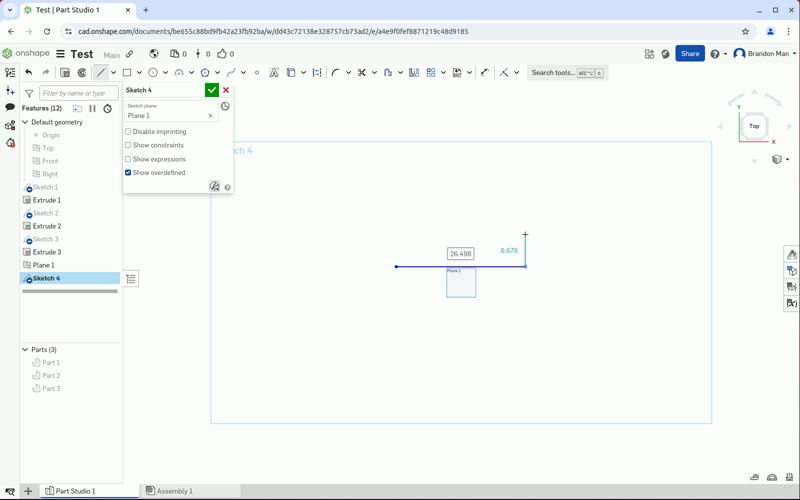
key_down(shift)
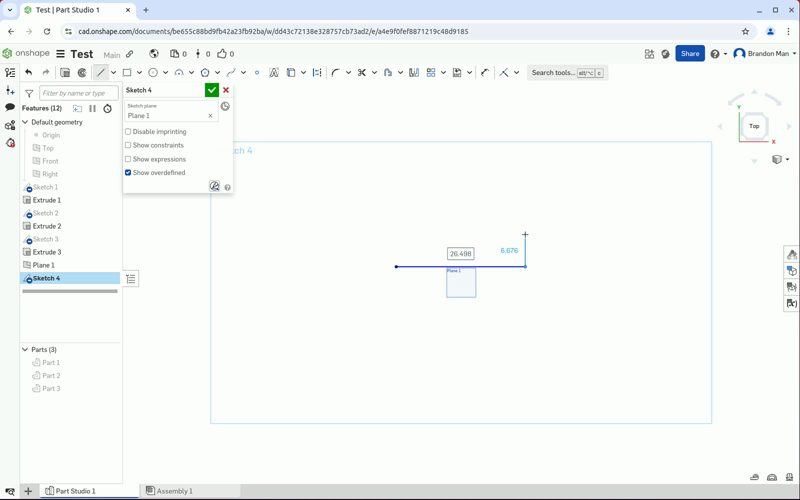
mouse_move(396, 234)
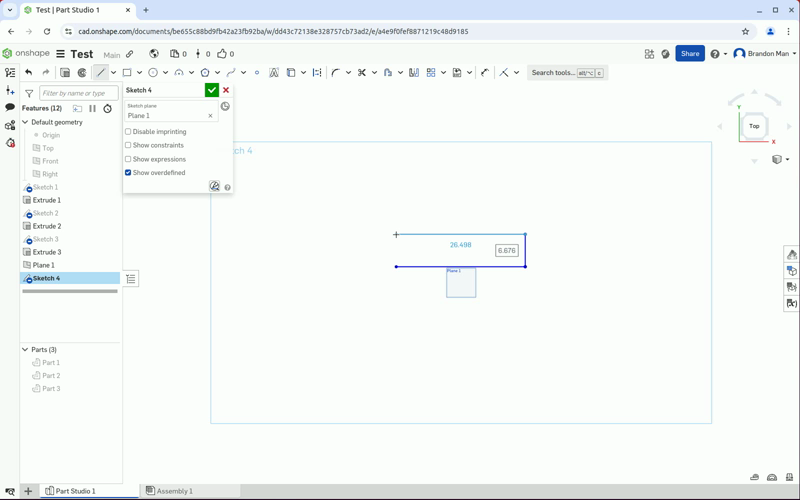
click(396, 234)
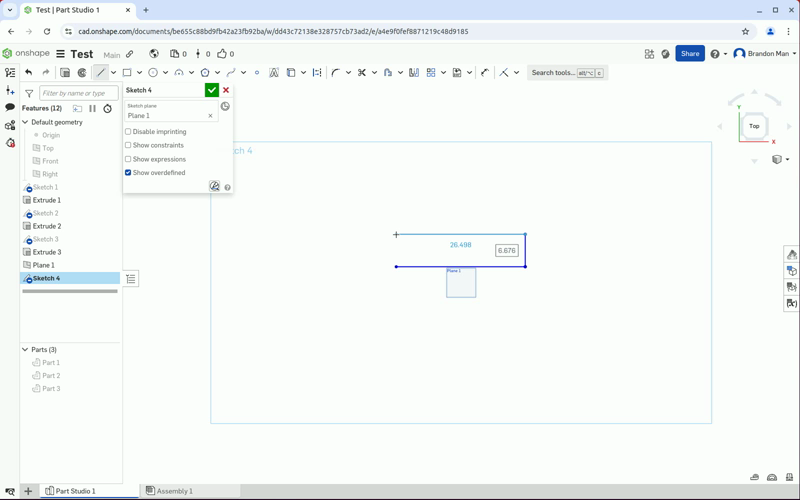
key_up(shift)
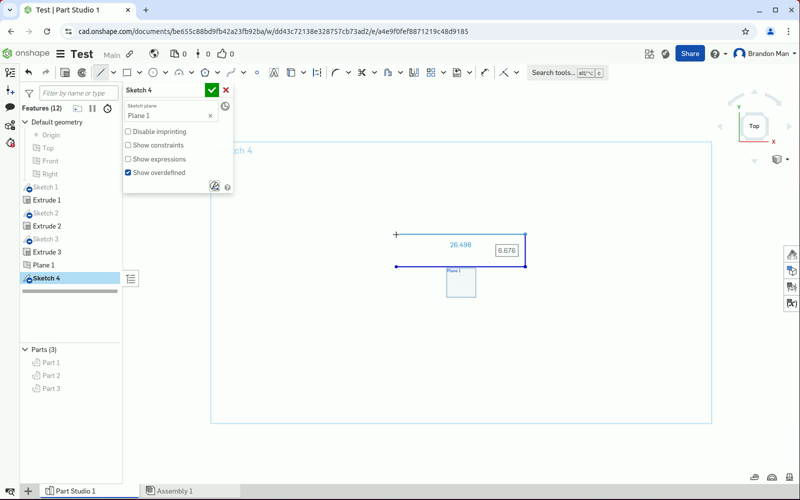
mouse_move(426, 234)
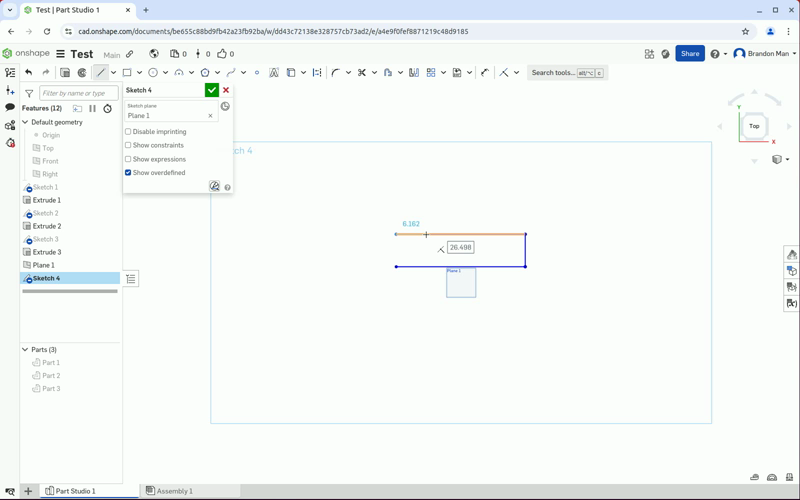
key_down(shift)
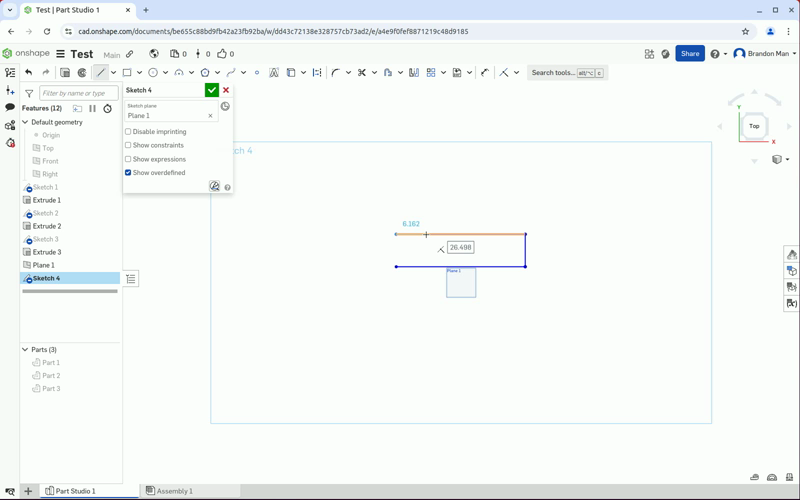
mouse_move(396, 266)
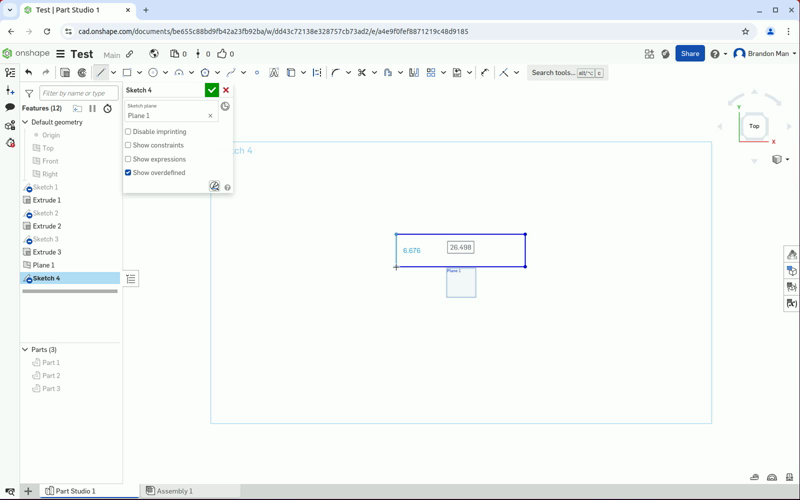
key_up(shift)
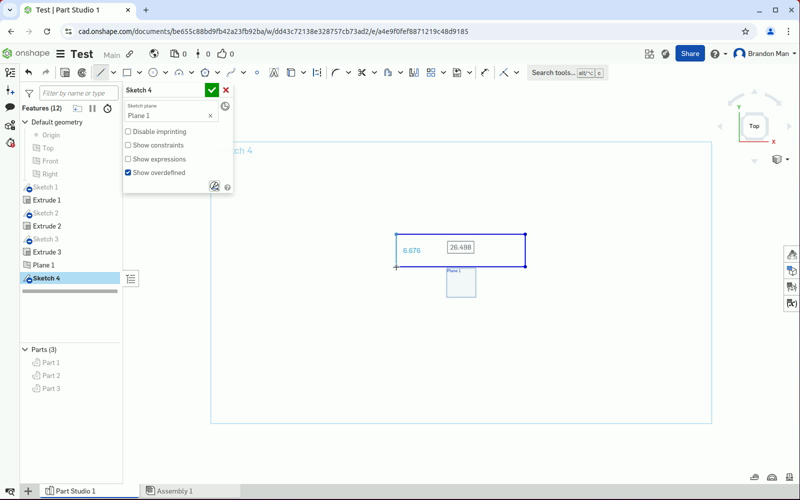
click(396, 266)
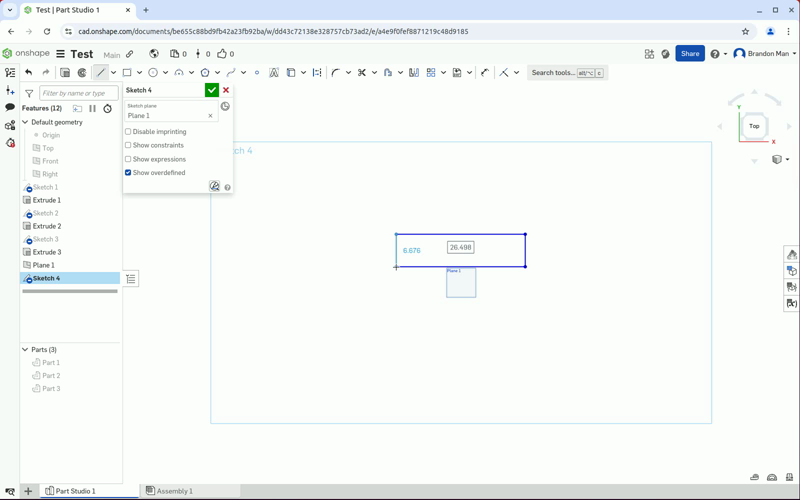
key(esc)
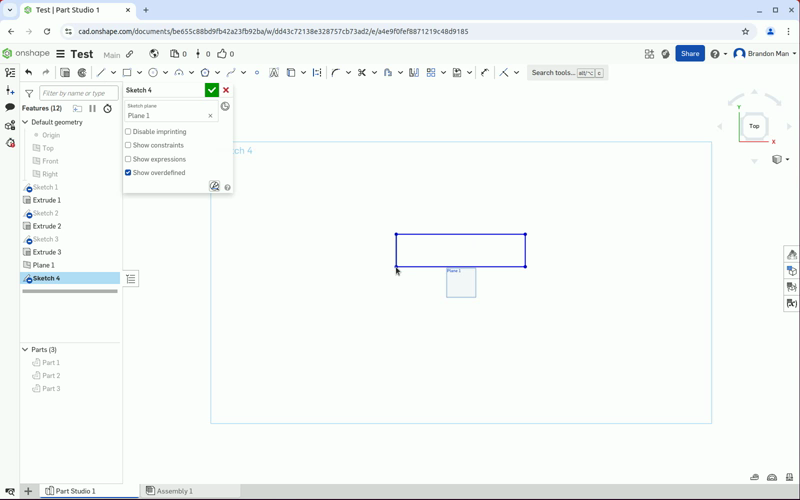
mouse_move(504, 259)
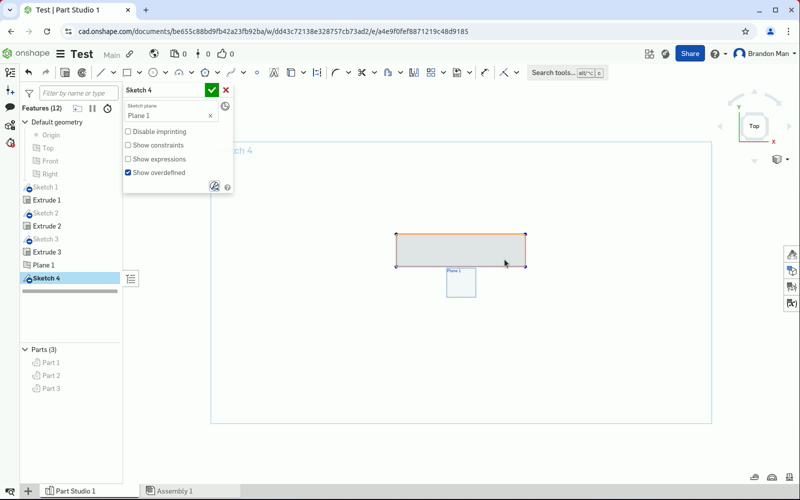
click(504, 259)
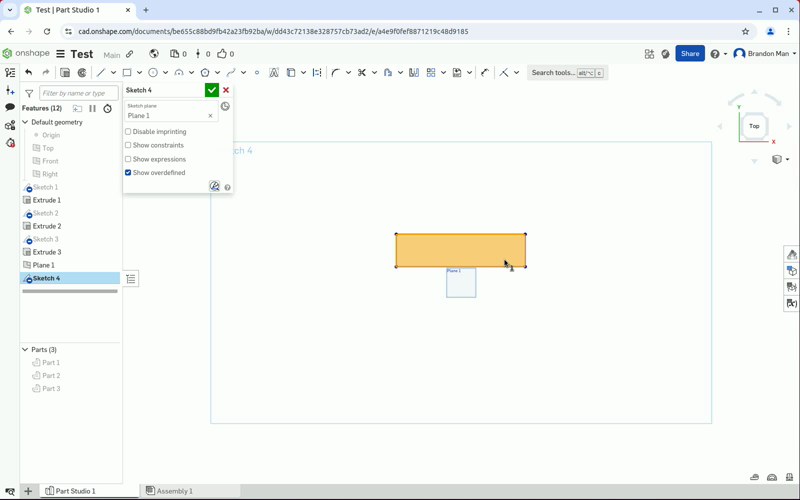
mouse_move(73, 352)
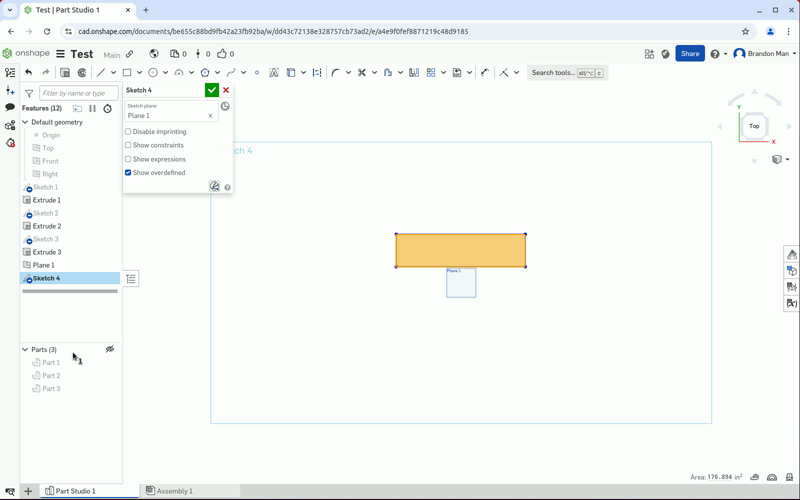
key(shift+y)
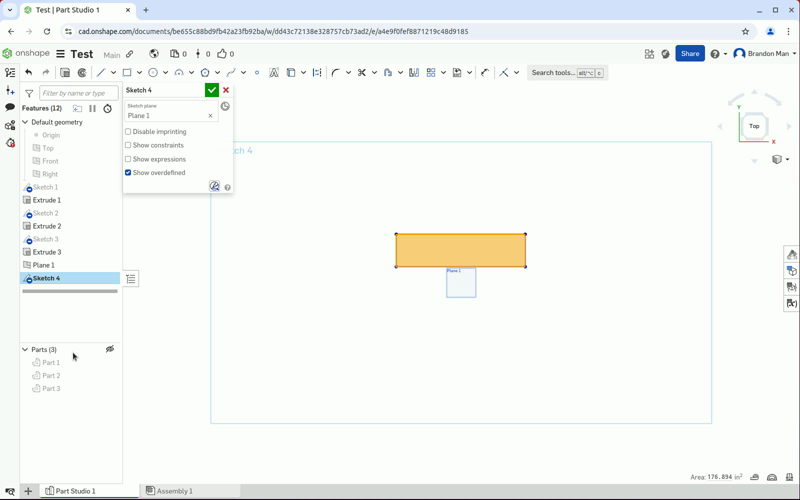
key(shift+e)
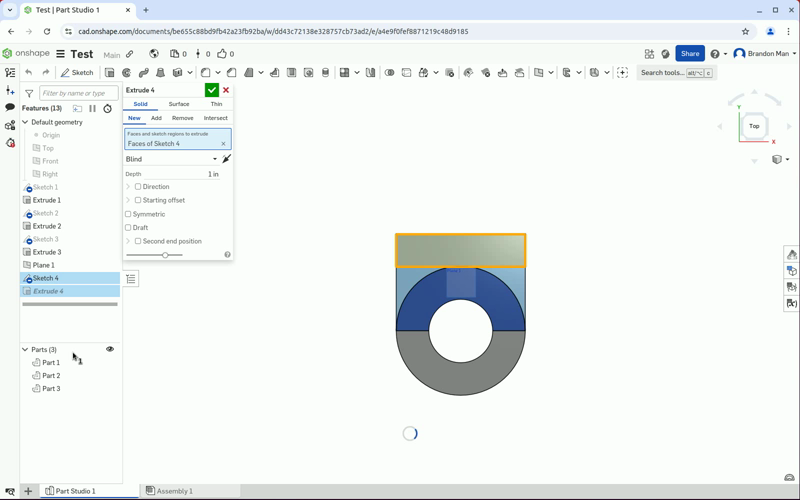
mouse_move(143, 106)
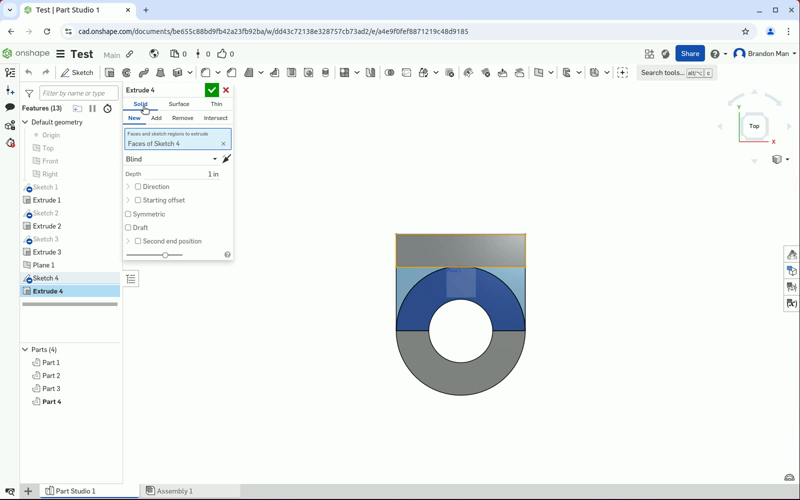
click(143, 106)
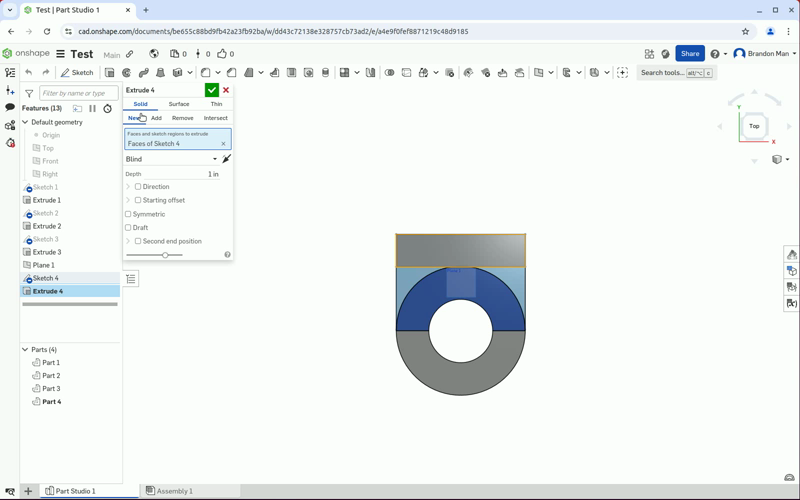
mouse_move(137, 120)
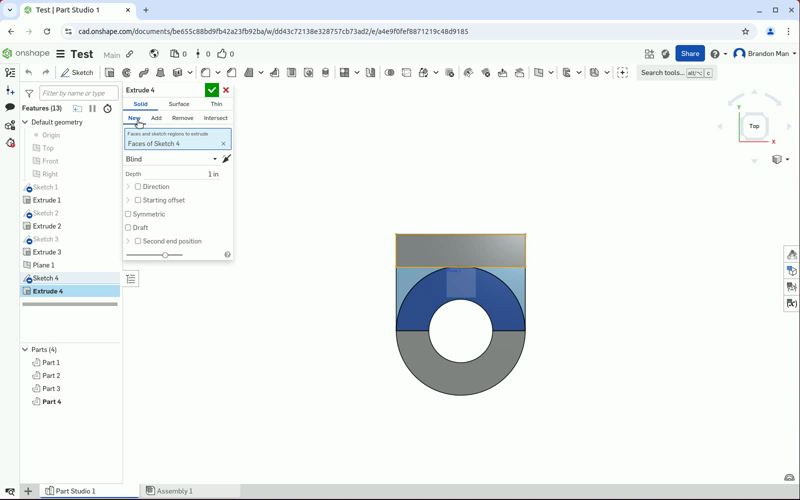
click(137, 120)
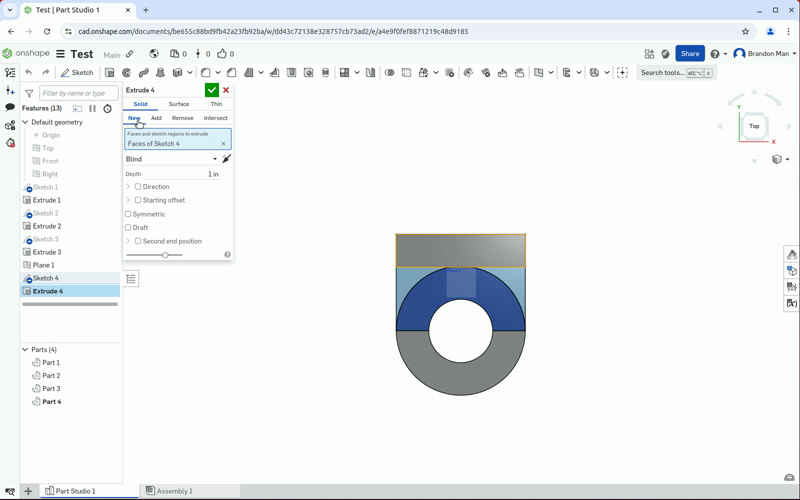
key(tab, 4)
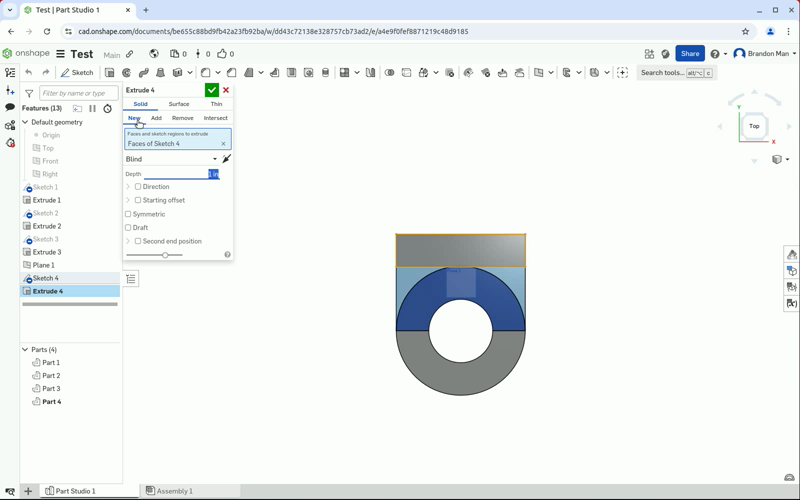
text(13.239)
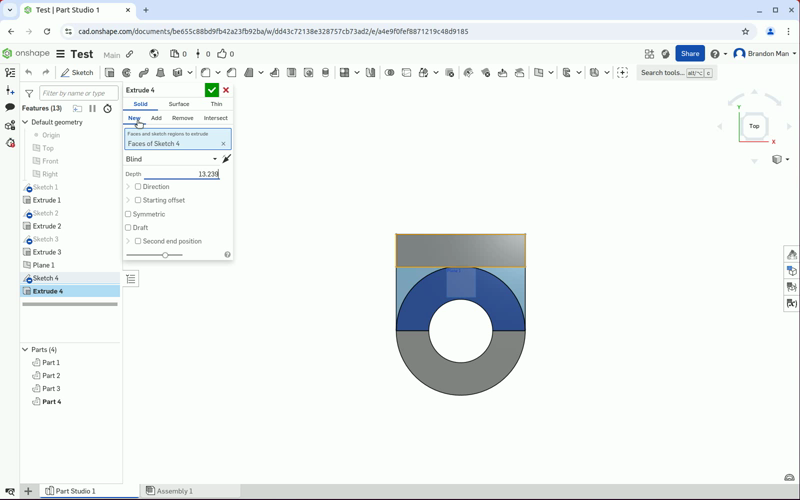
key(enter)
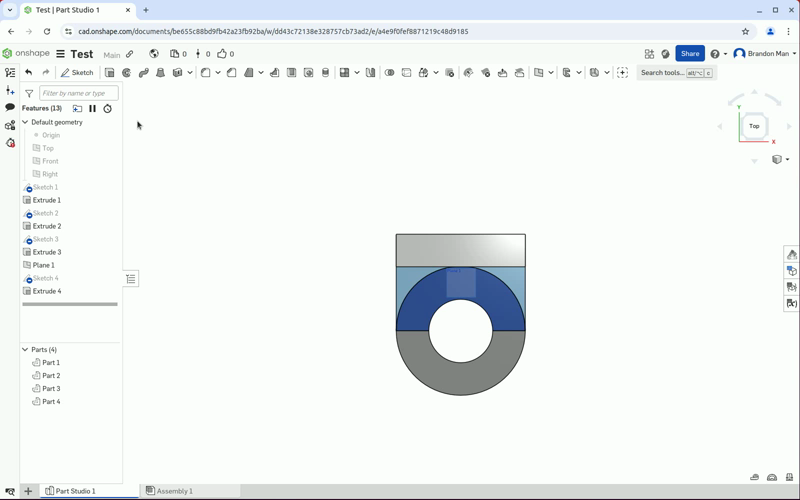
key(shift+h)
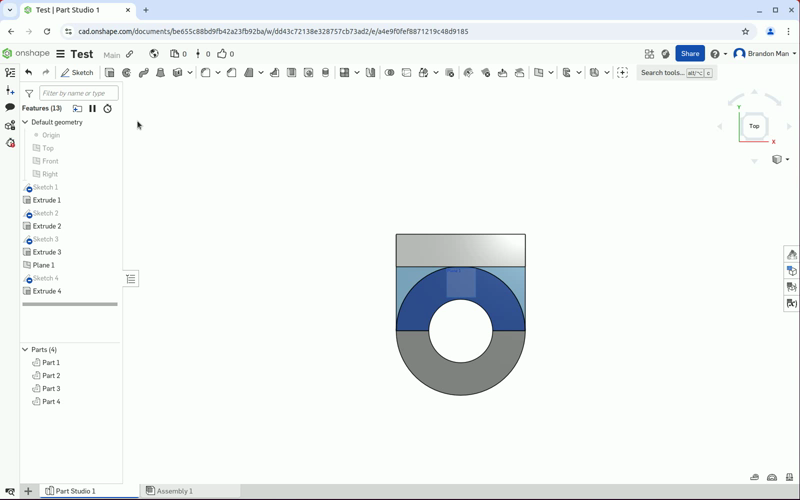
key(shift+h)
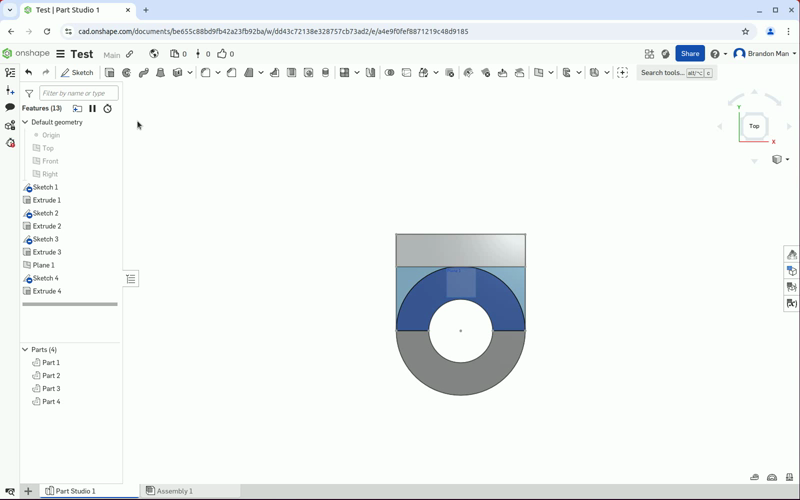
key(shift+7)
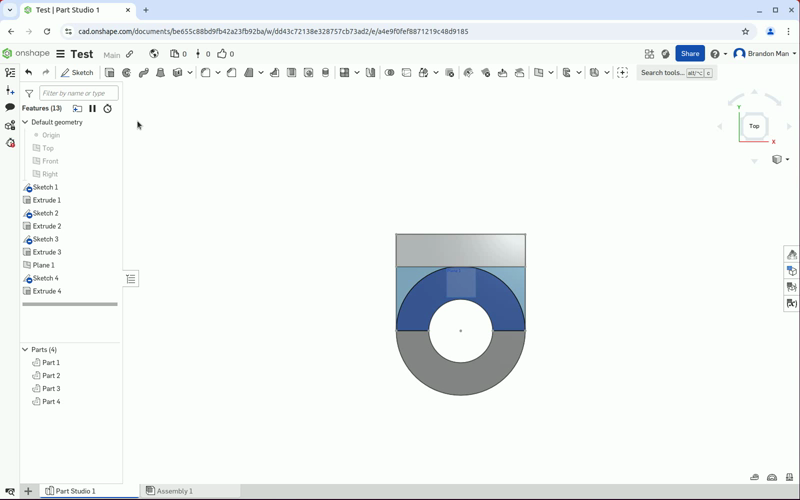
key(up, 3)
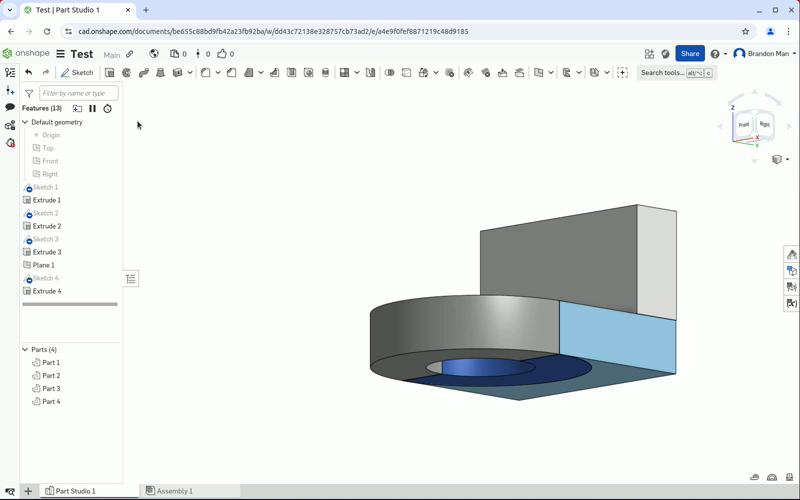
key(left, 3)
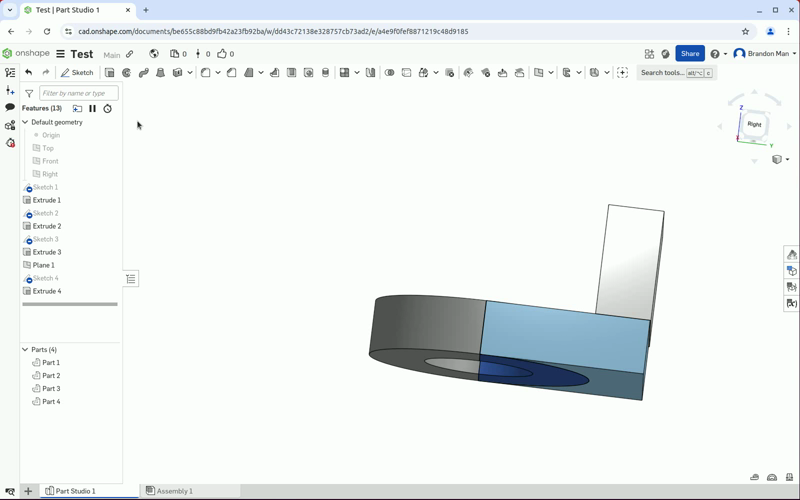
key(right, 3)
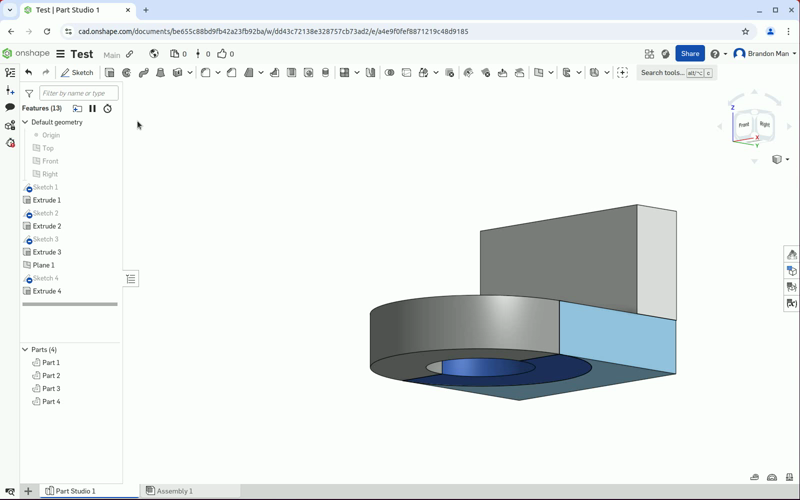
key(down, 3)
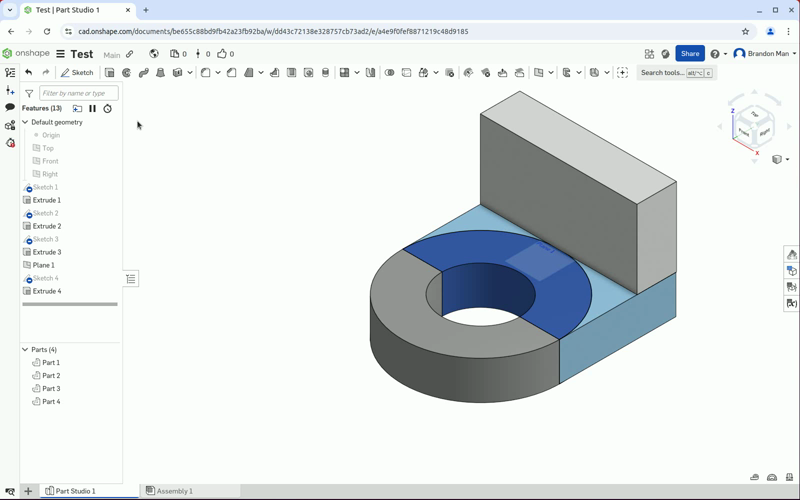
mouse_move(73, 189)
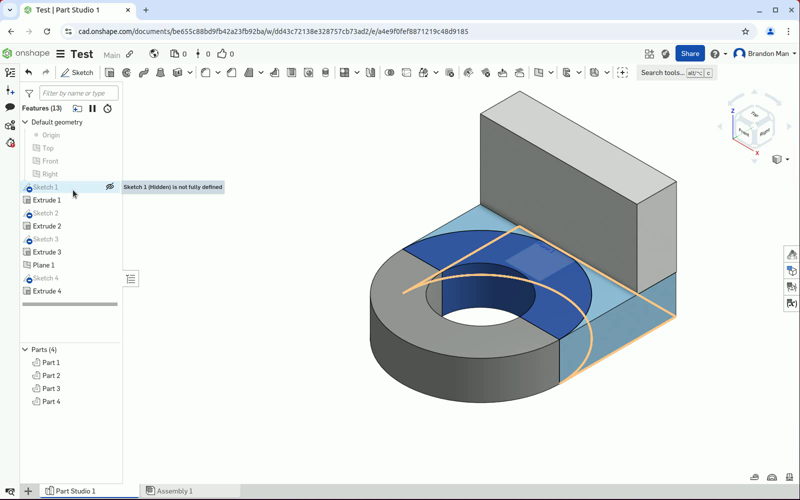
click(73, 189)